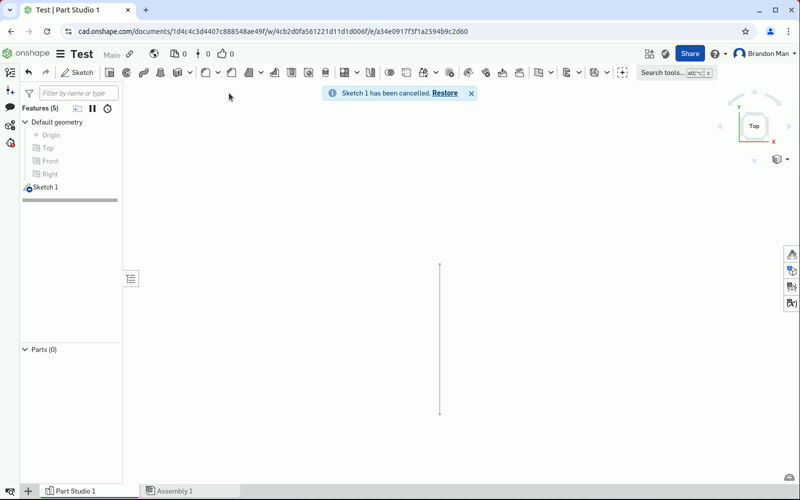
key(shift+h)
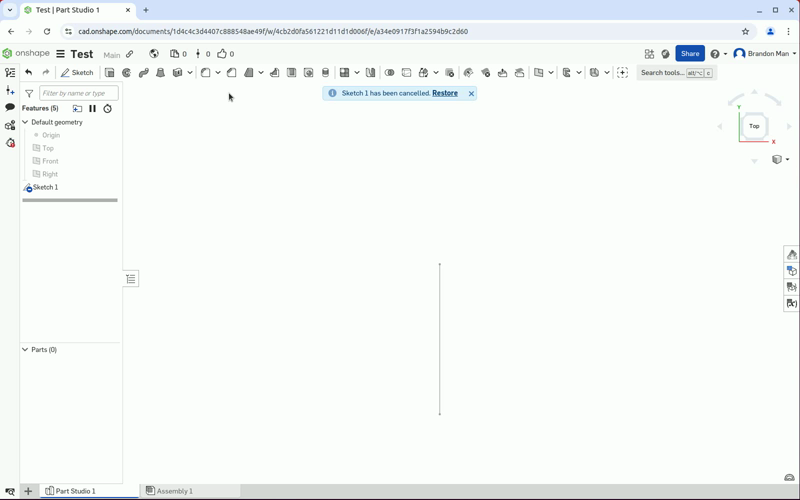
key(shift+s)
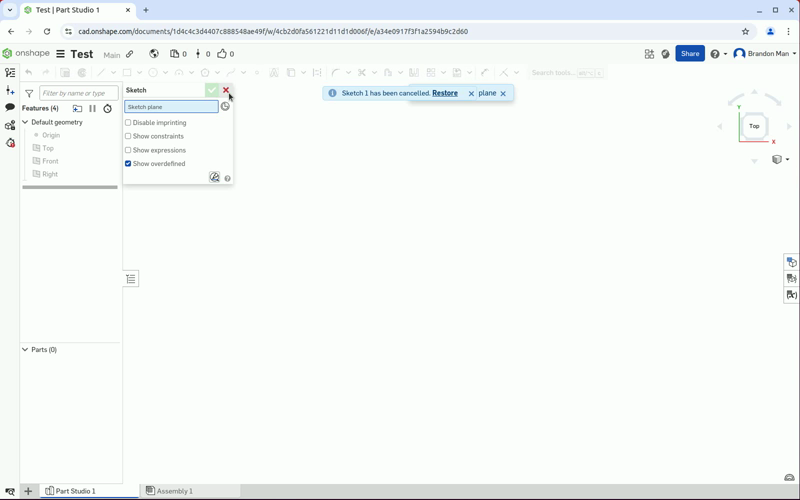
mouse_move(73, 150)
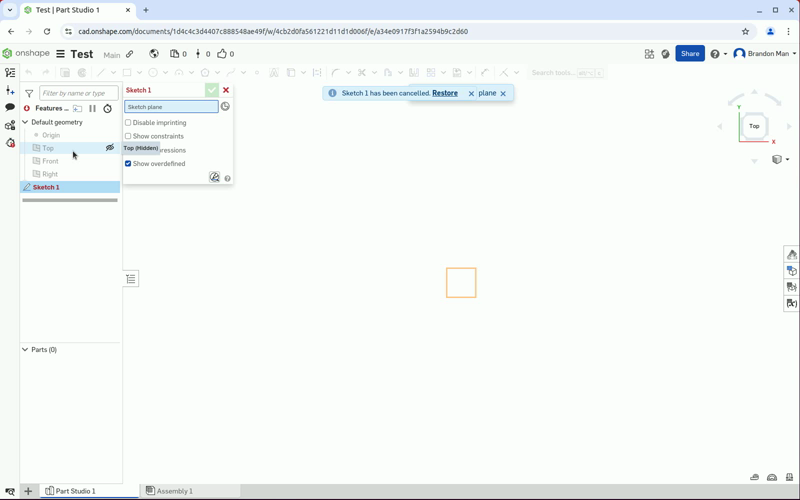
click(73, 150)
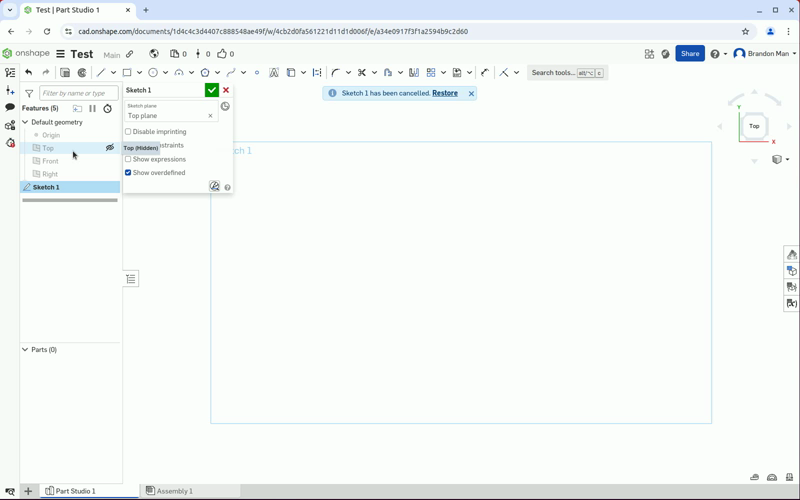
mouse_move(73, 352)
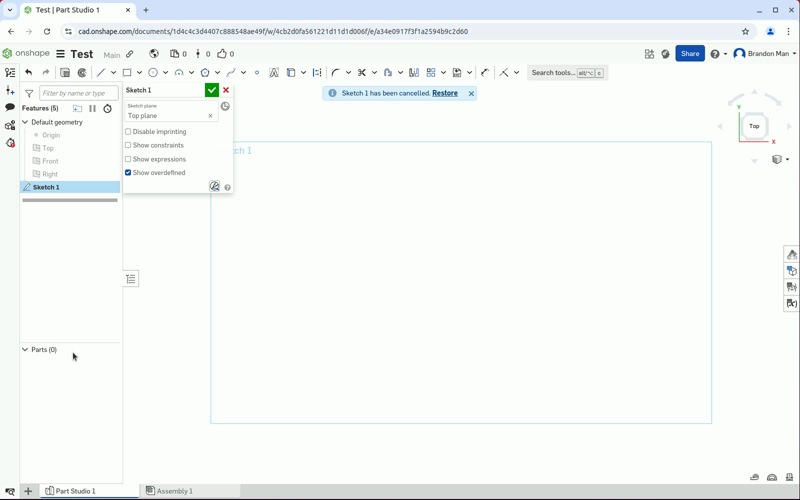
key(y)
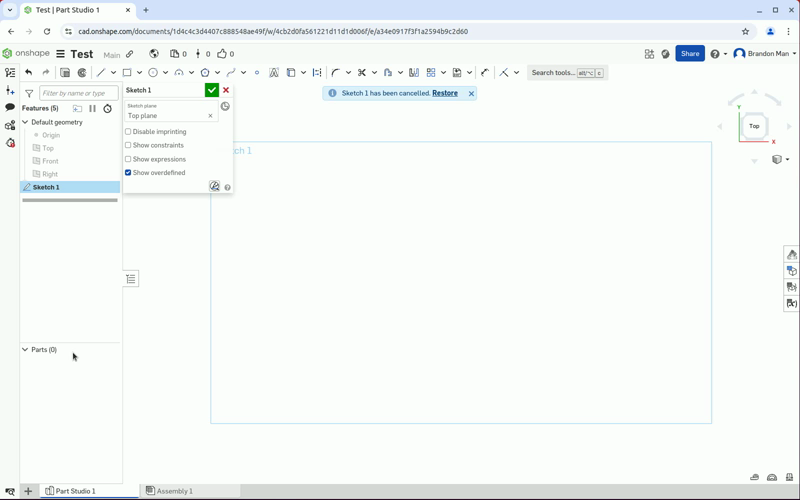
key(l)
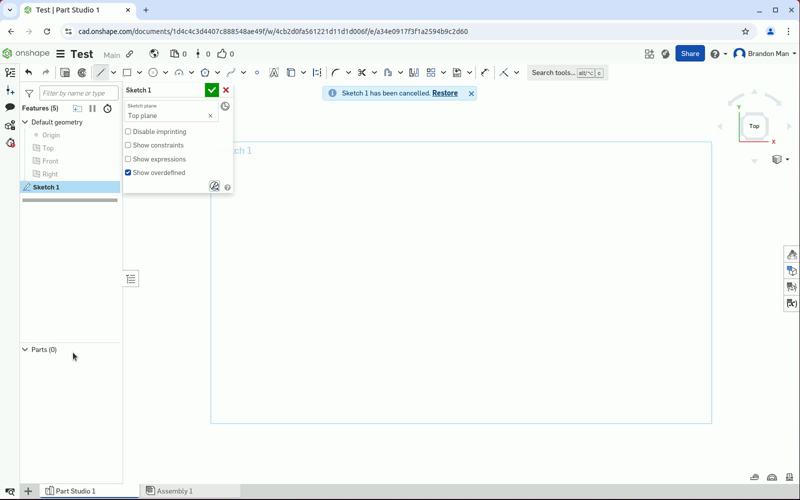
key_down(shift)
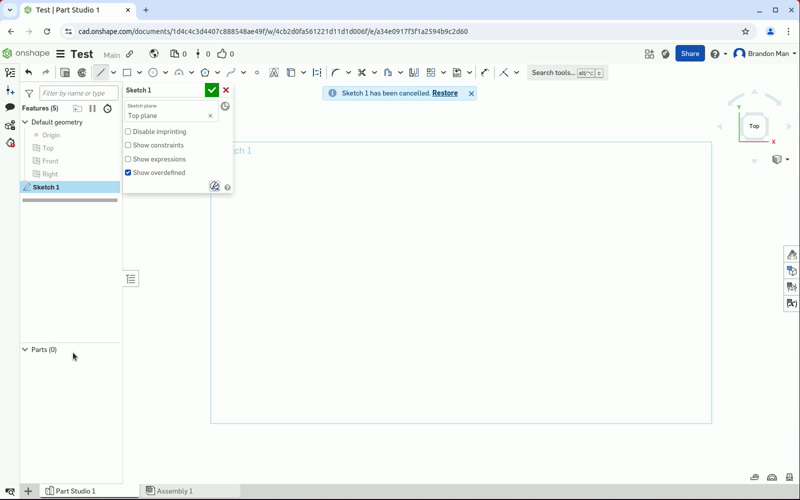
mouse_move(458, 279)
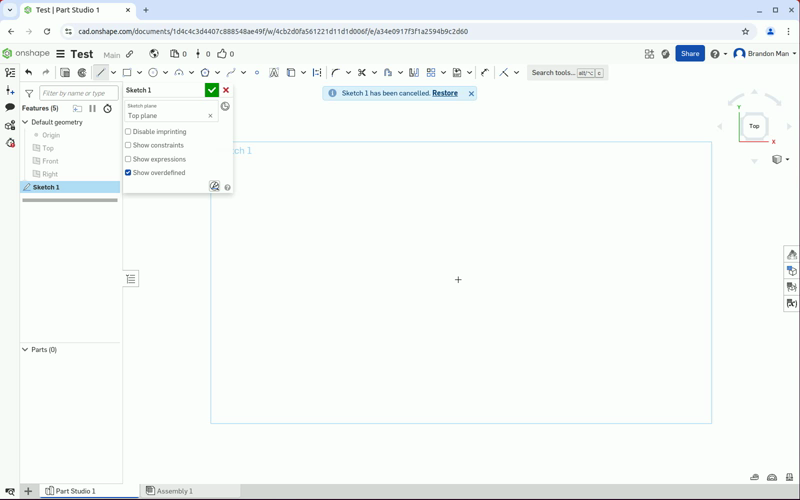
click(458, 279)
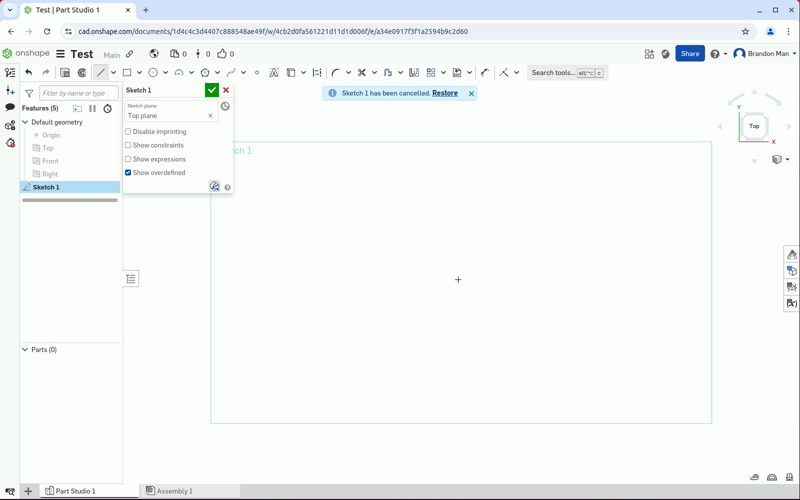
key_up(shift)
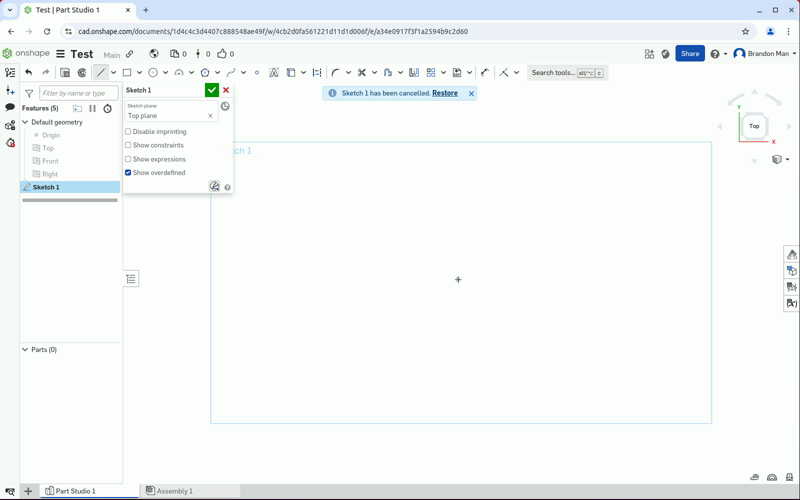
key_down(shift)
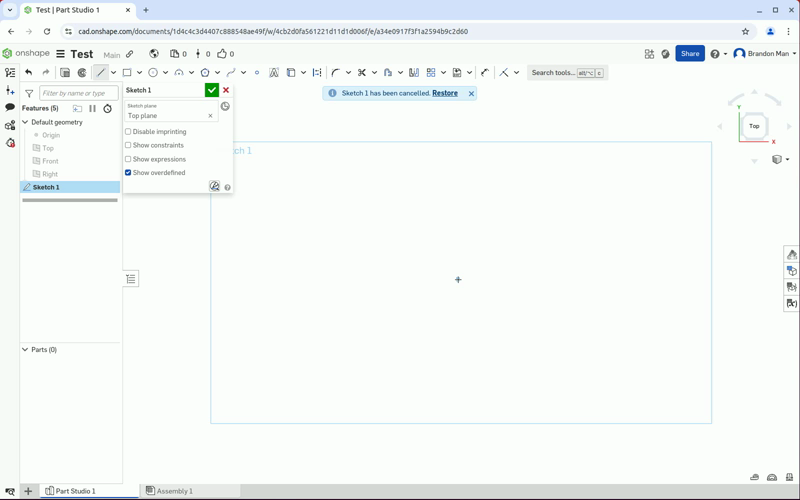
mouse_move(488, 279)
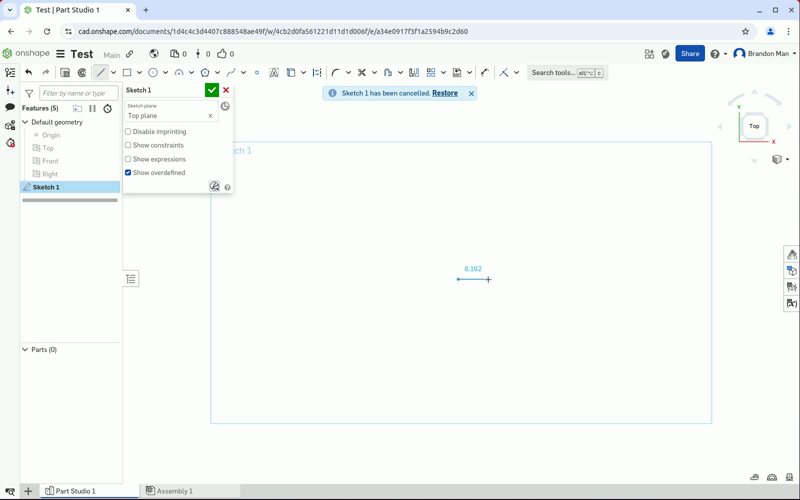
mouse_move(466, 279)
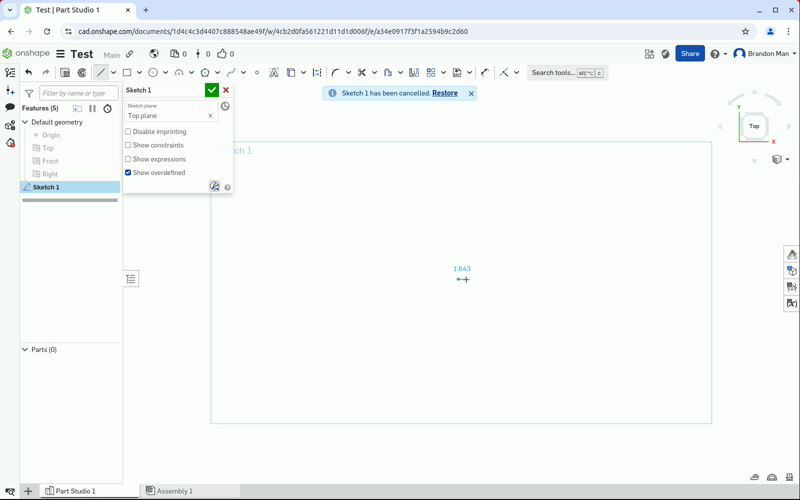
click(466, 279)
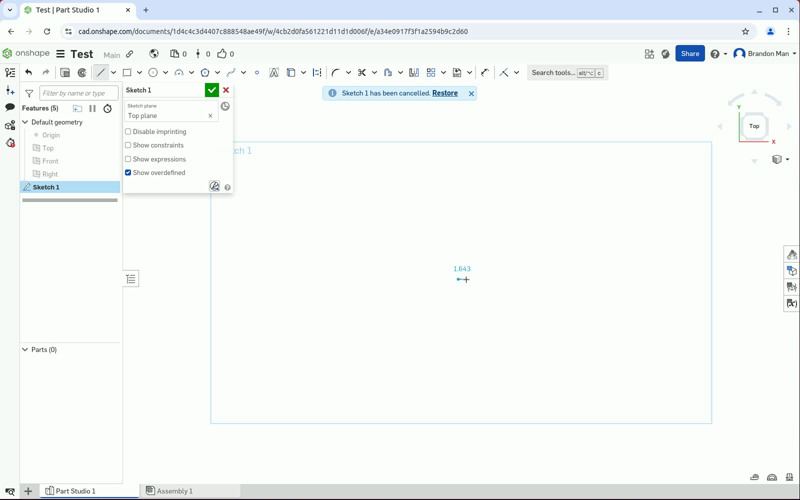
key_up(shift)
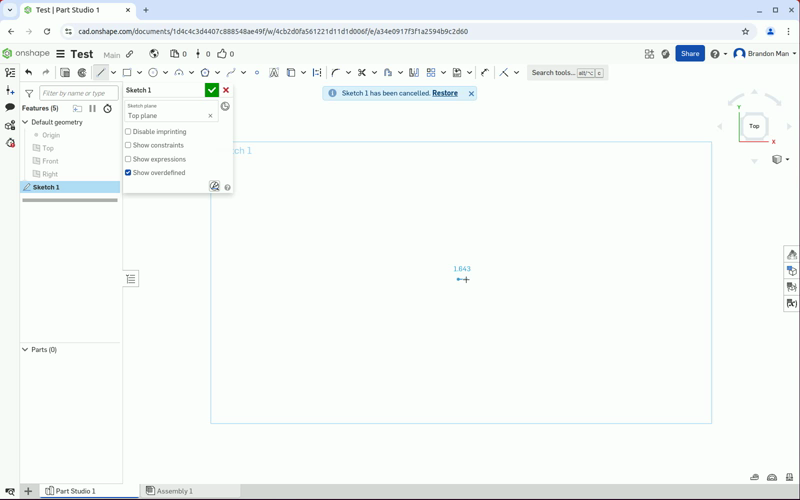
key_down(shift)
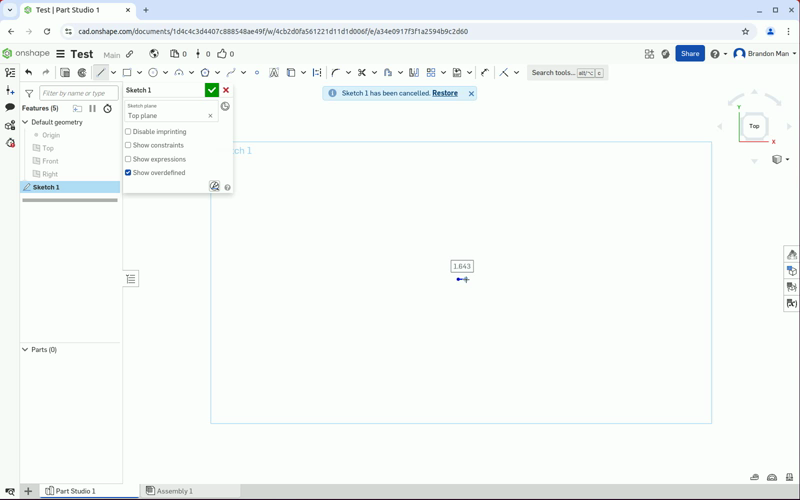
mouse_move(496, 279)
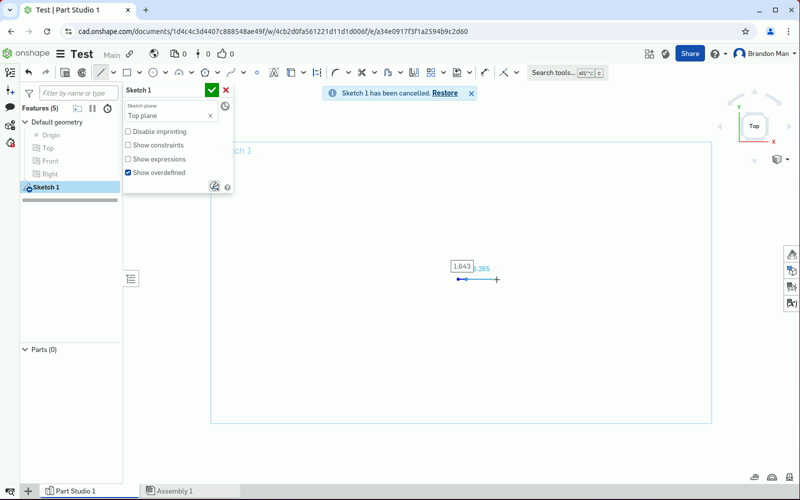
mouse_move(466, 276)
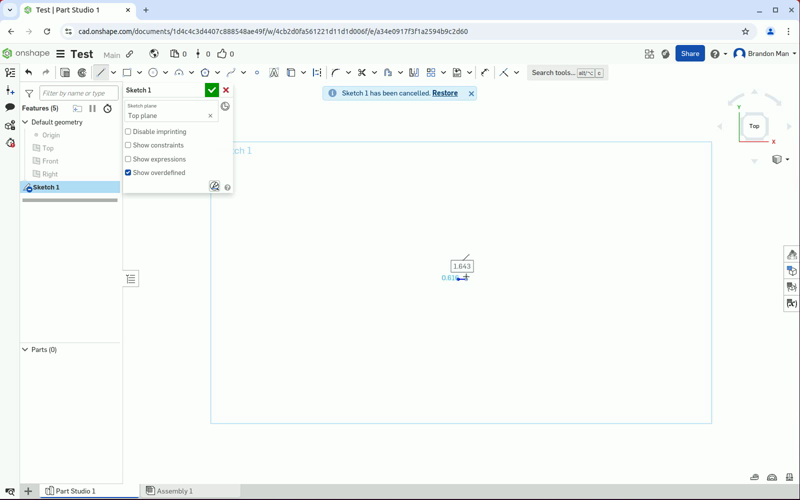
scroll(6)
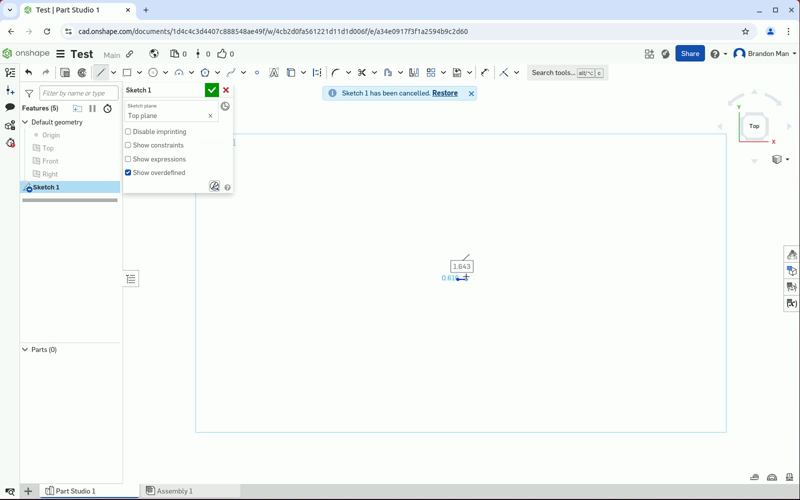
scroll(6)
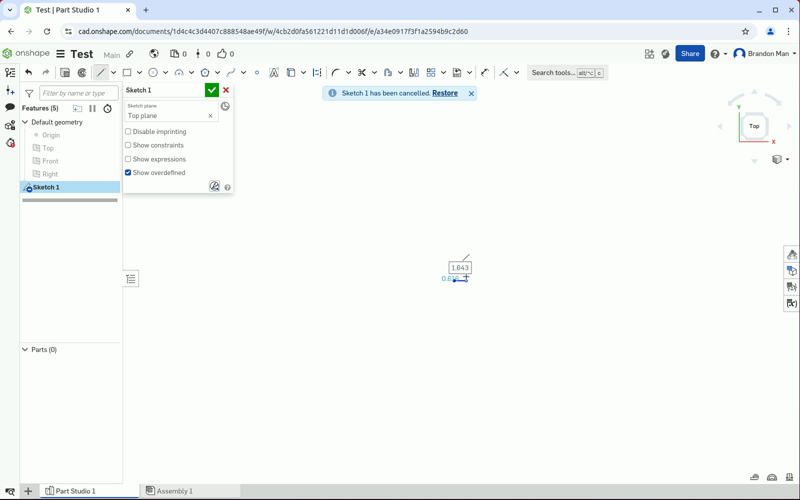
scroll(6)
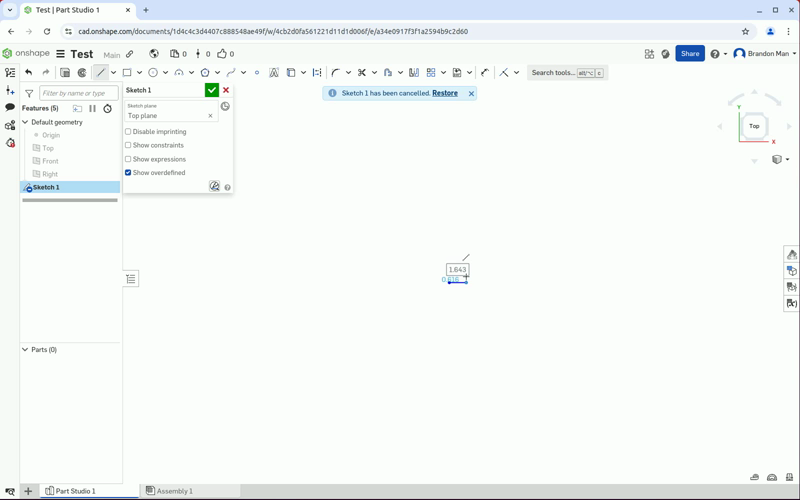
scroll(6)
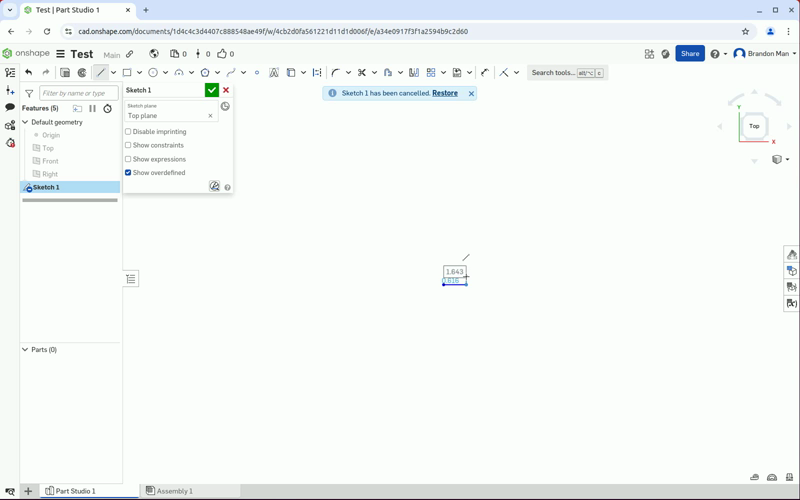
scroll(6)
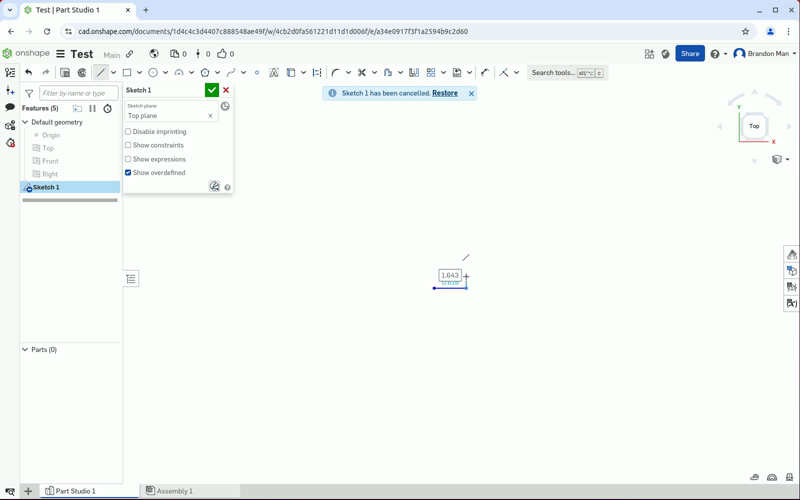
scroll(6)
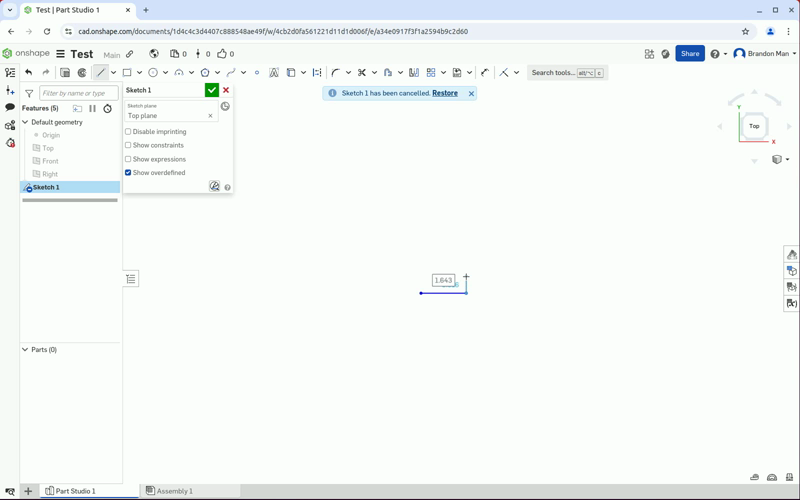
scroll(6)
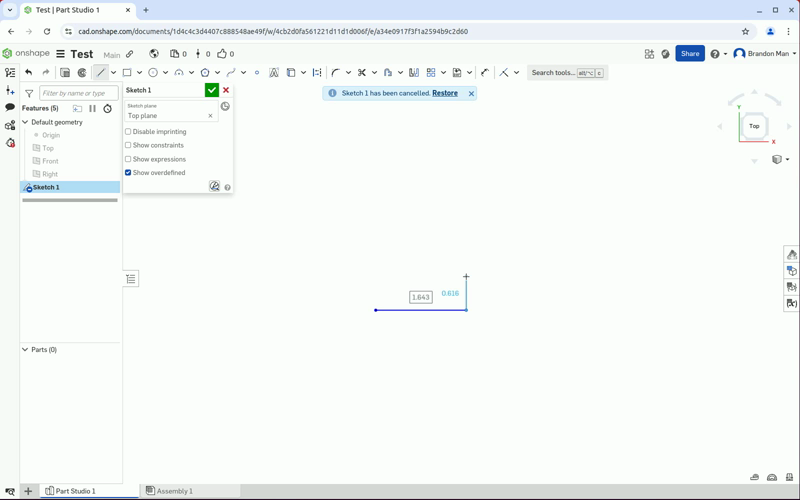
click(466, 276)
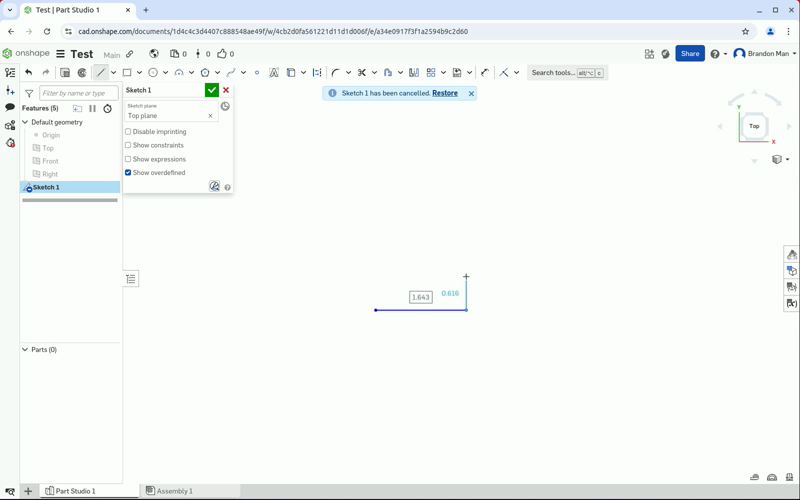
scroll(-6)
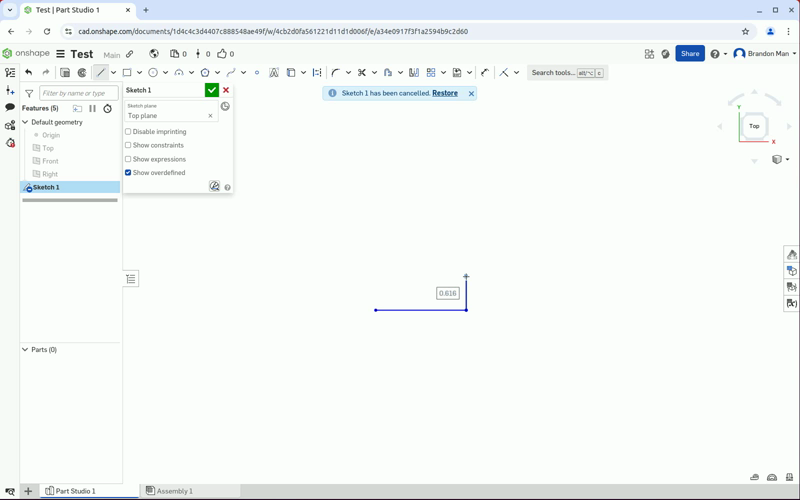
scroll(-6)
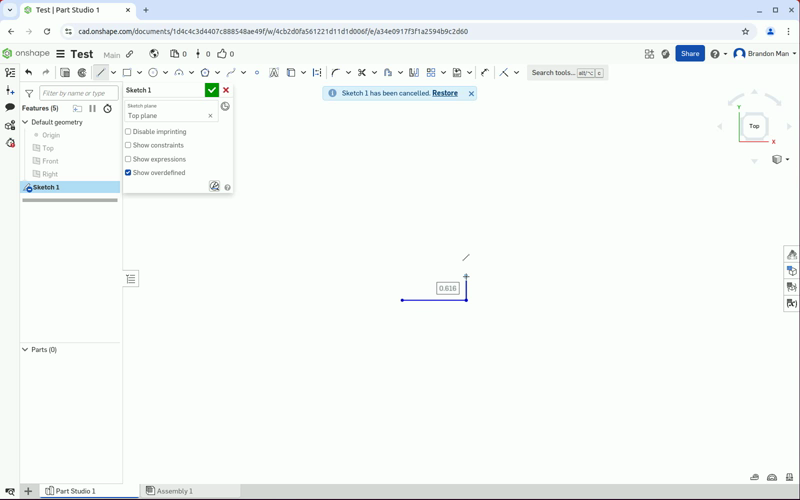
scroll(-6)
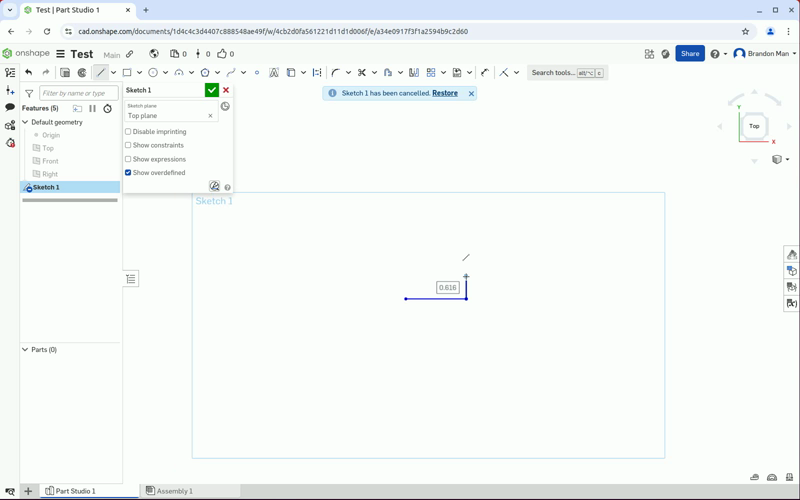
scroll(-6)
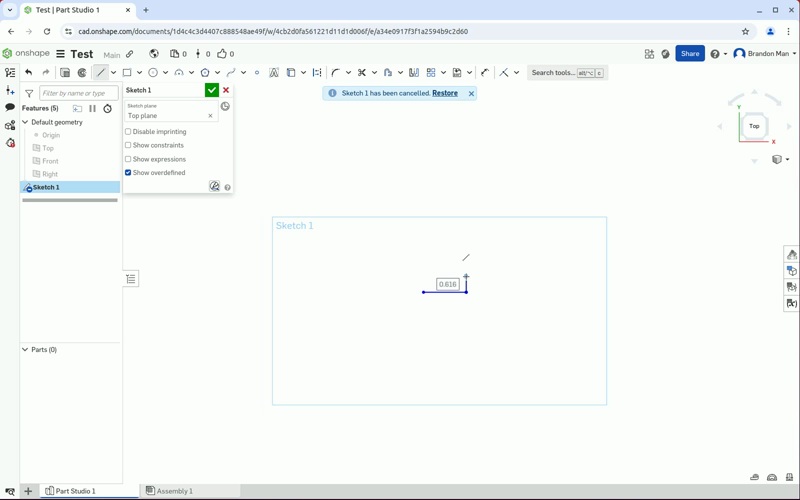
scroll(-6)
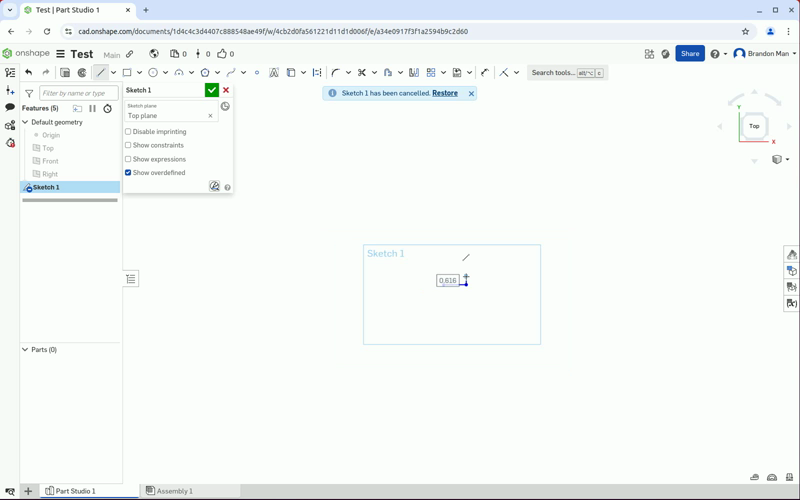
scroll(-6)
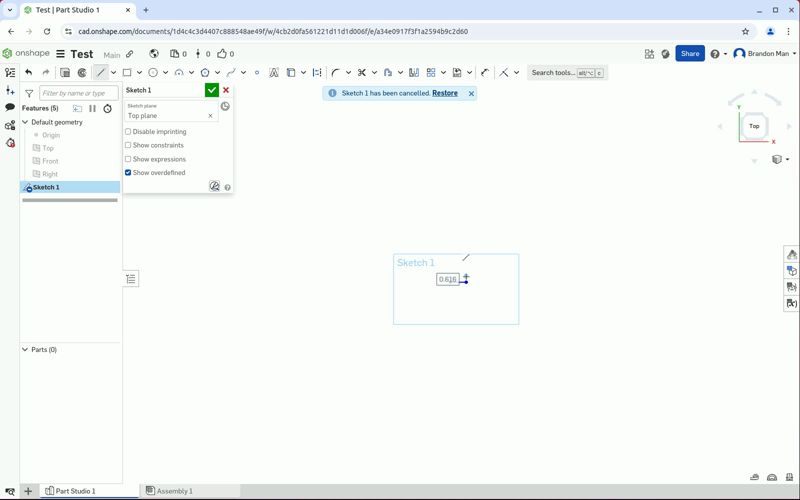
scroll(-6)
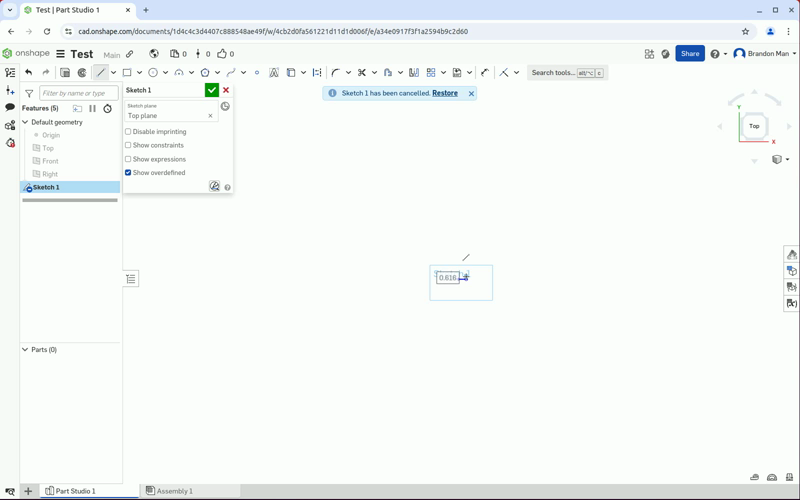
key_up(shift)
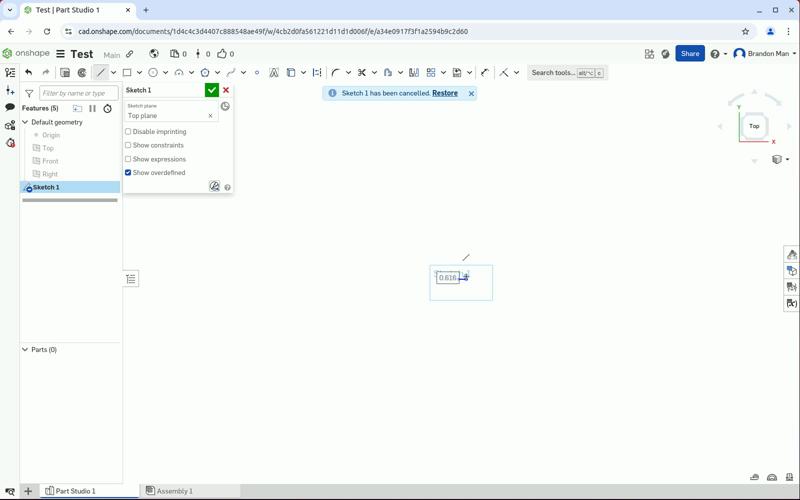
key_down(shift)
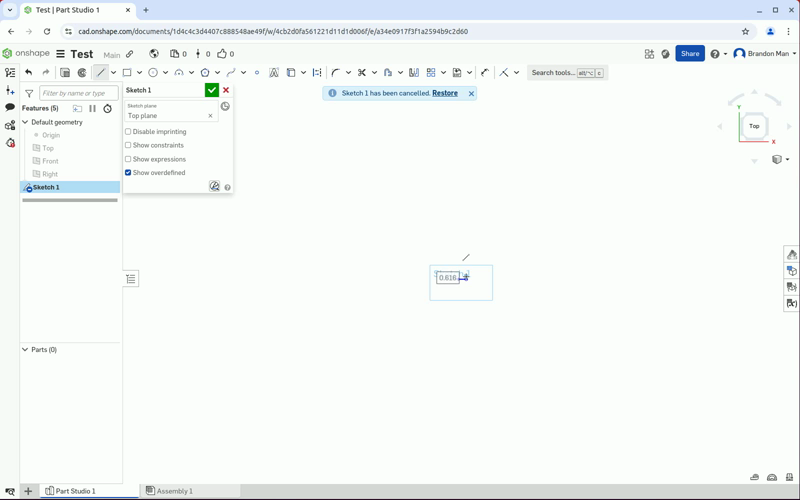
mouse_move(496, 276)
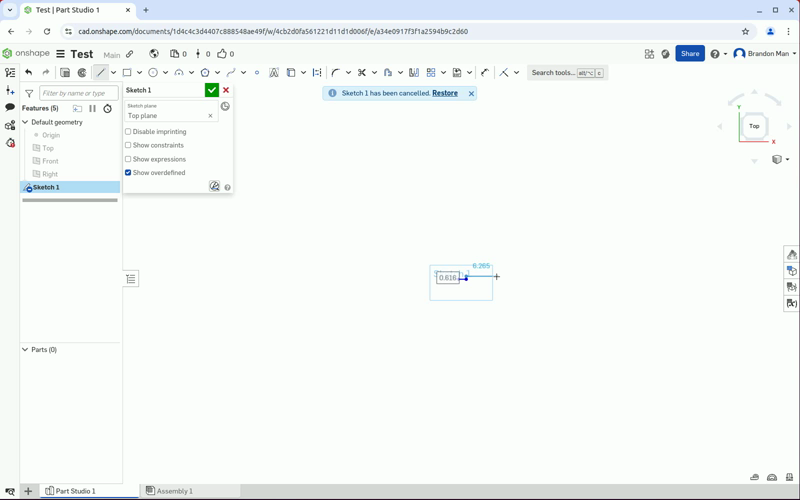
mouse_move(458, 276)
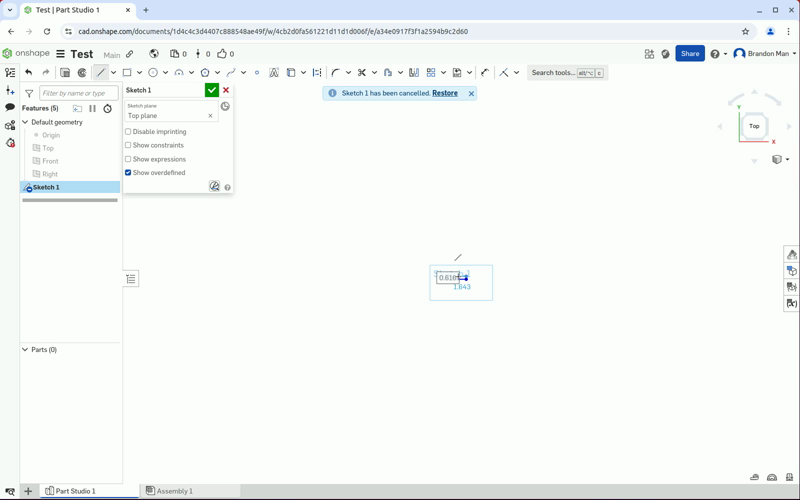
scroll(6)
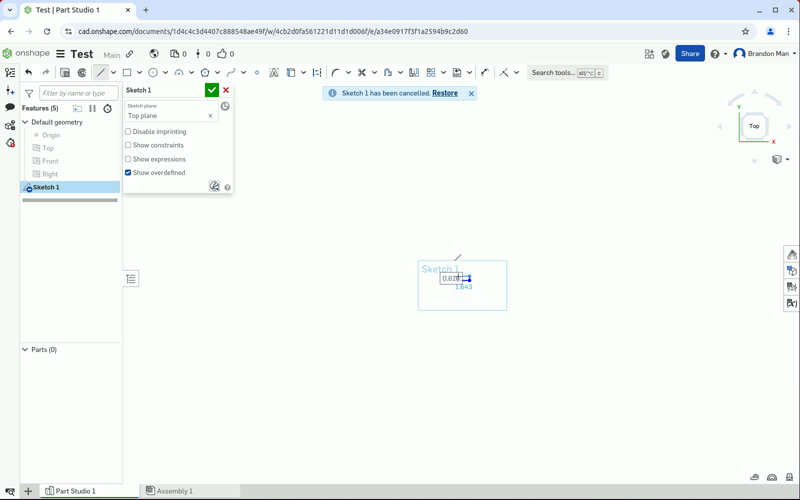
scroll(6)
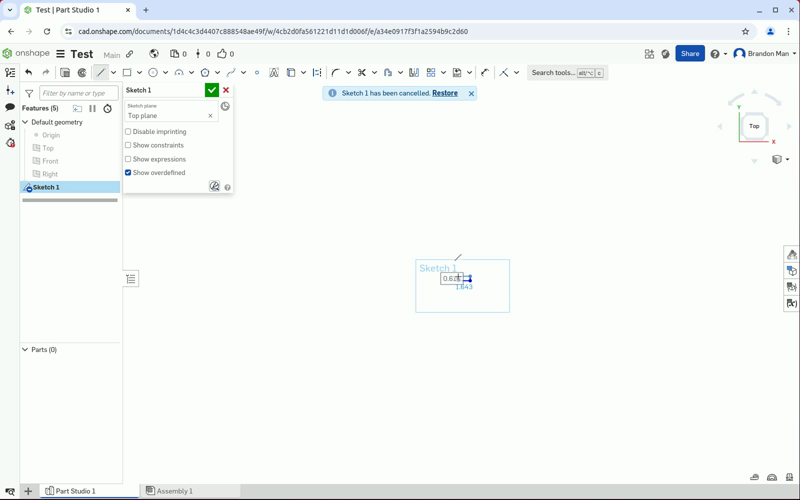
scroll(6)
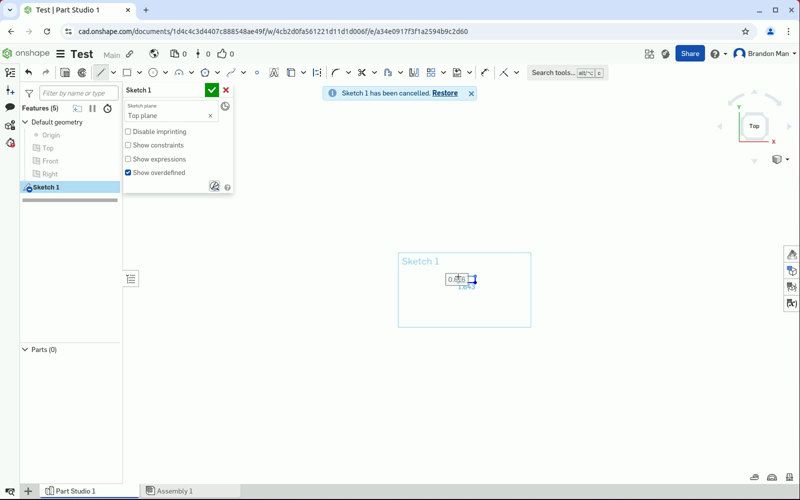
scroll(6)
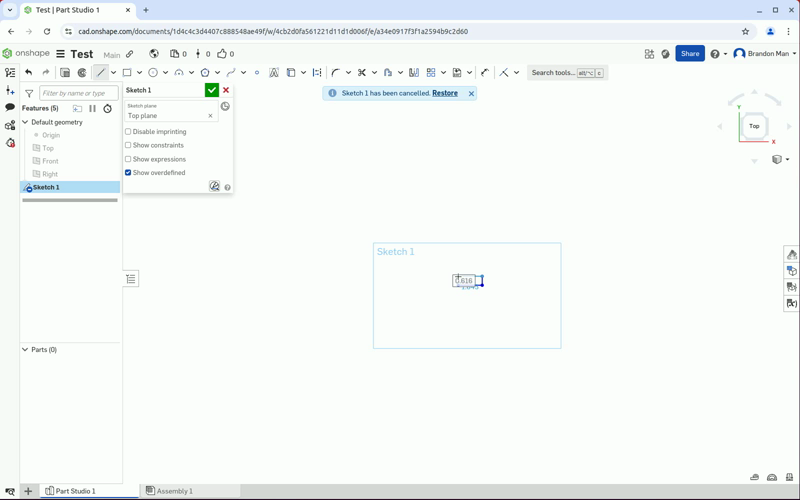
scroll(6)
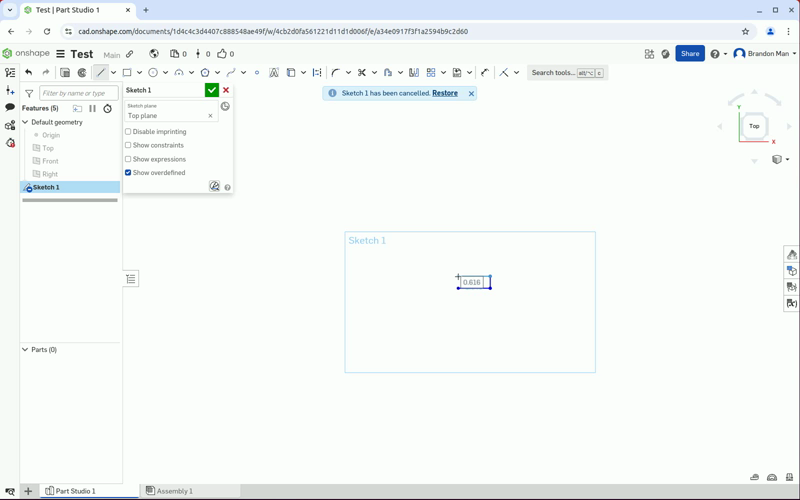
scroll(6)
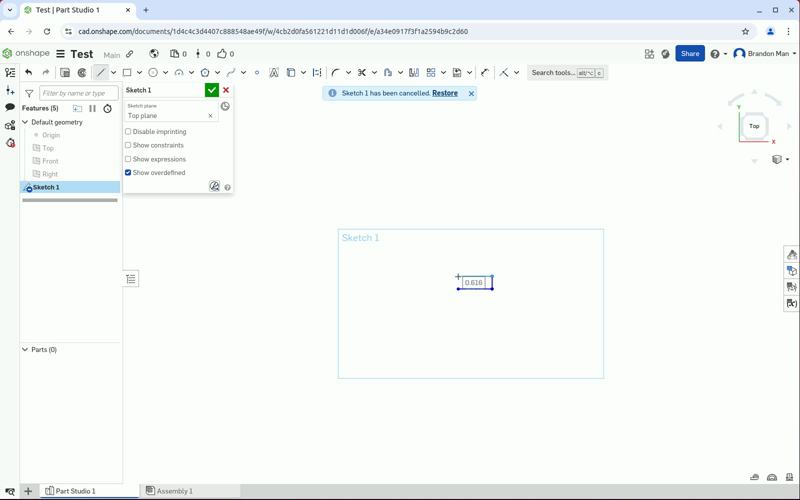
scroll(6)
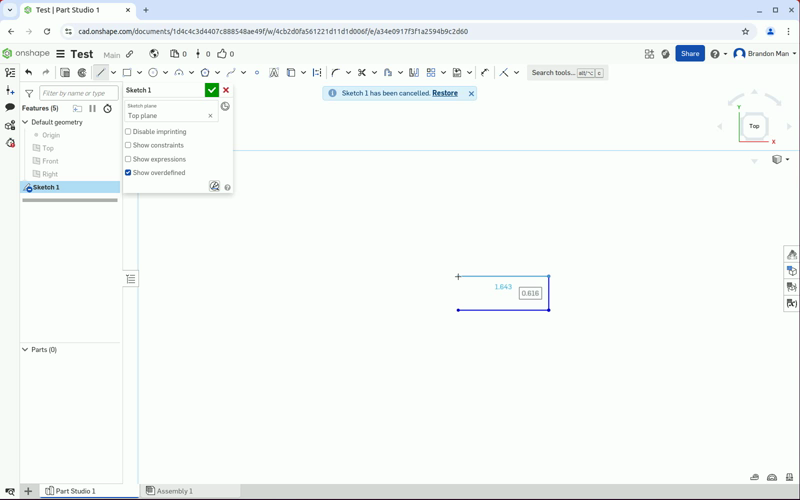
click(458, 276)
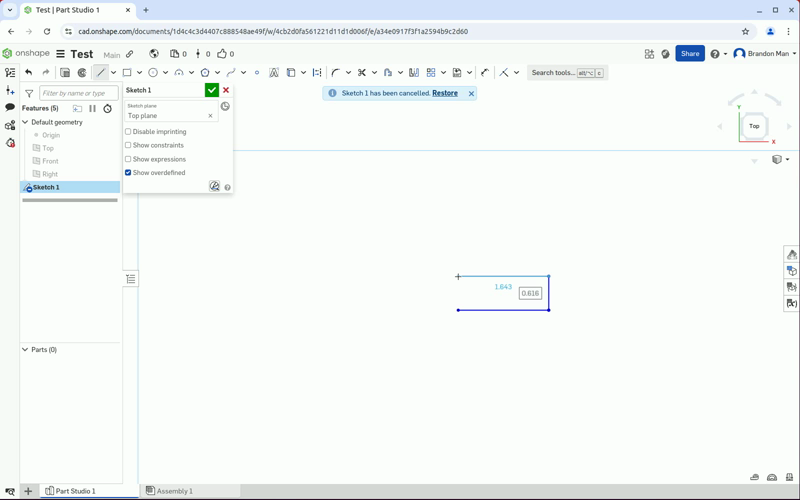
scroll(-6)
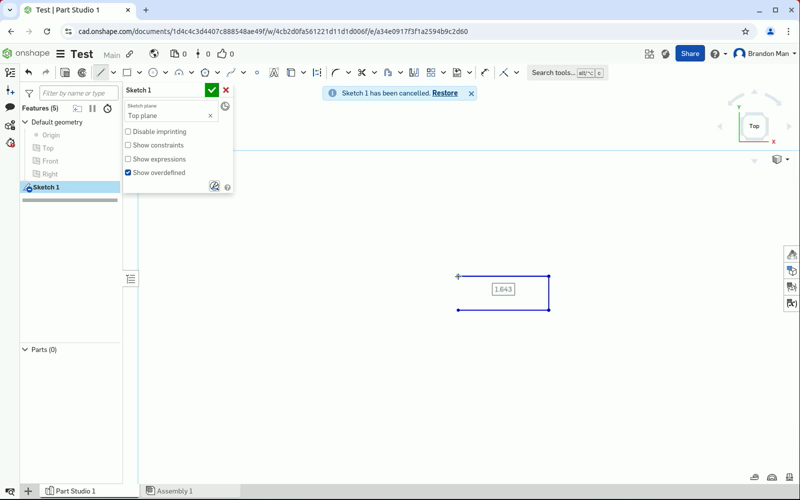
scroll(-6)
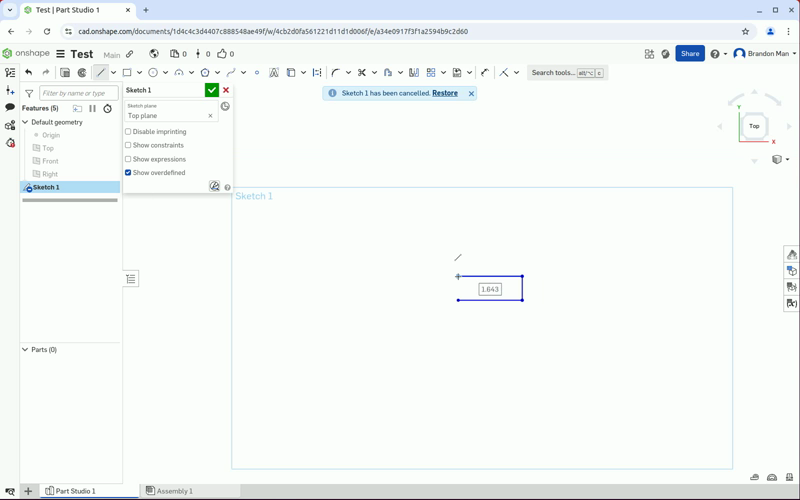
scroll(-6)
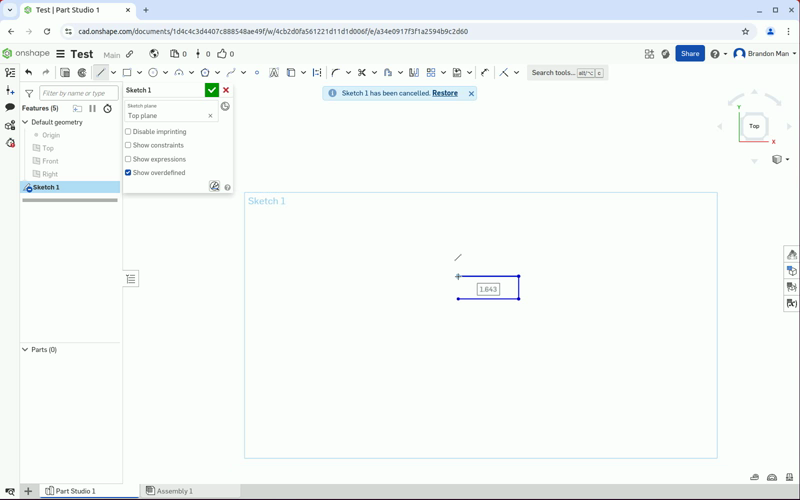
scroll(-6)
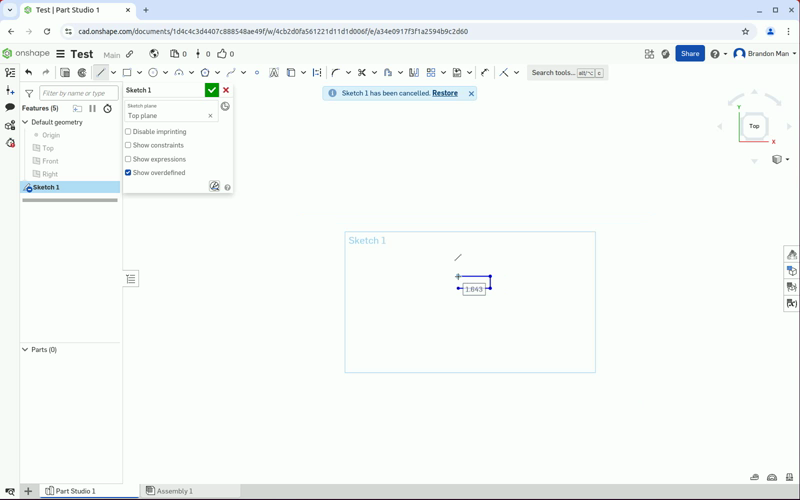
scroll(-6)
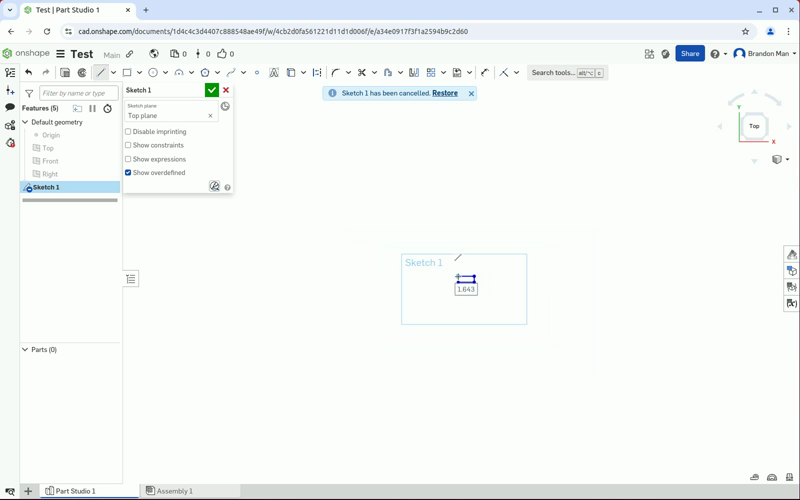
scroll(-6)
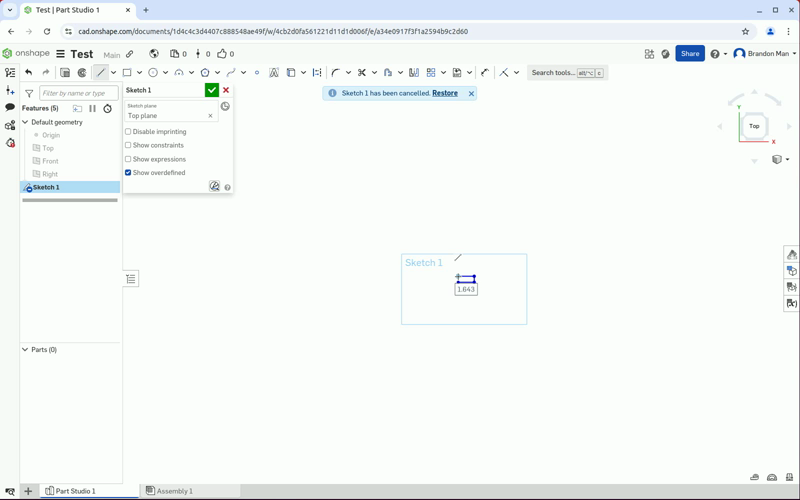
scroll(-6)
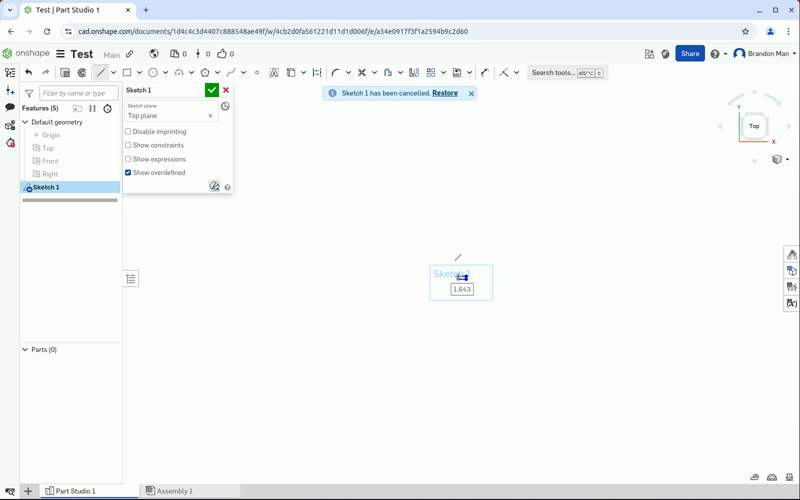
key_up(shift)
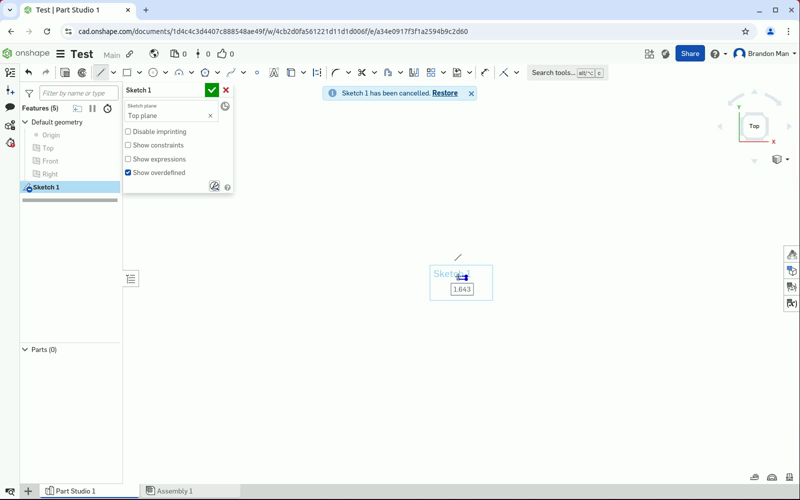
mouse_move(488, 276)
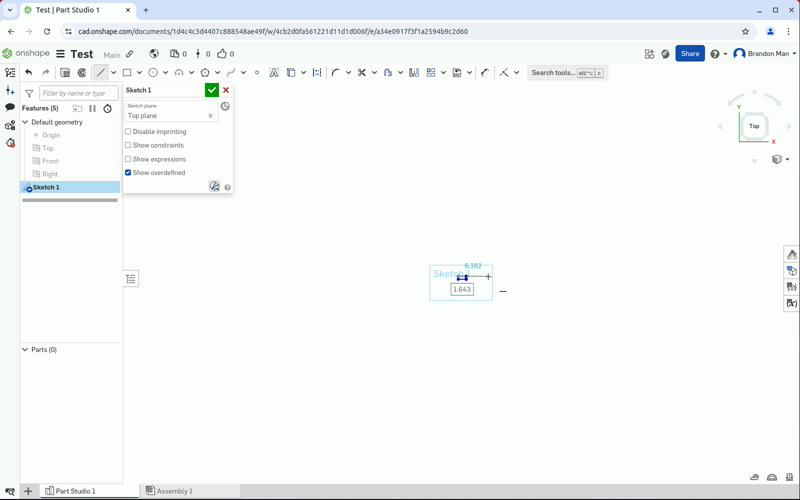
key_down(shift)
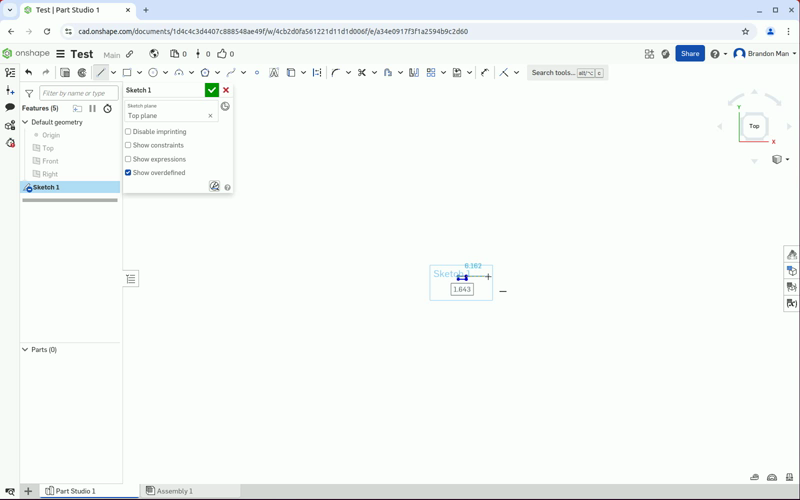
mouse_move(458, 279)
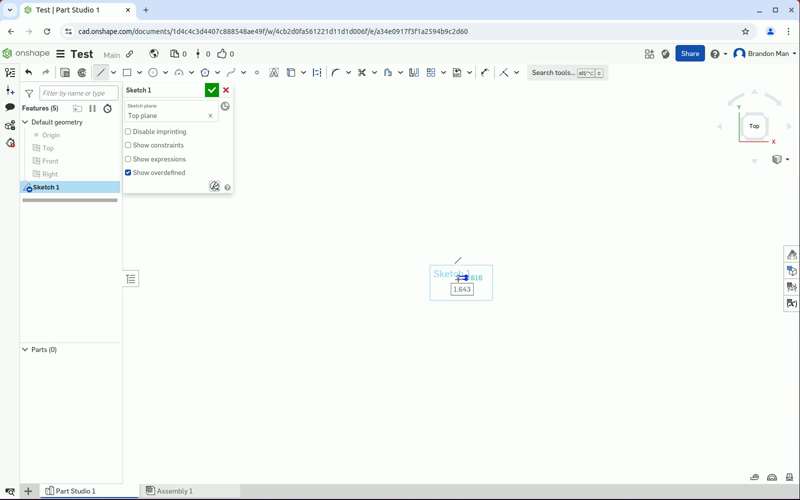
scroll(6)
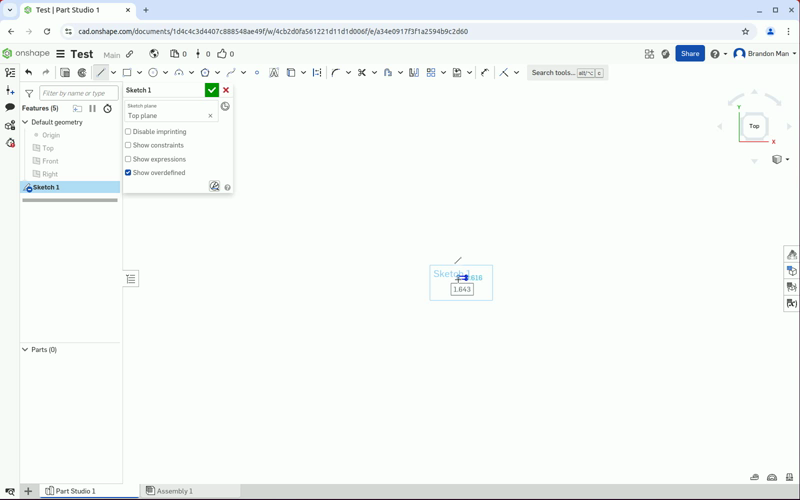
scroll(6)
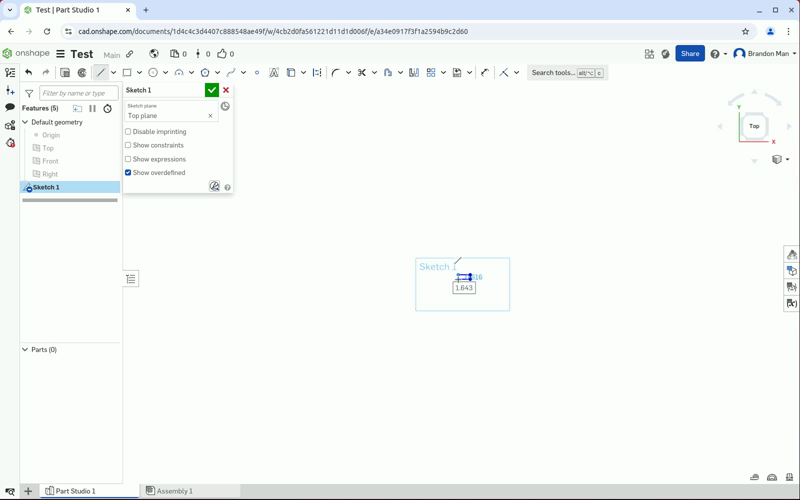
scroll(6)
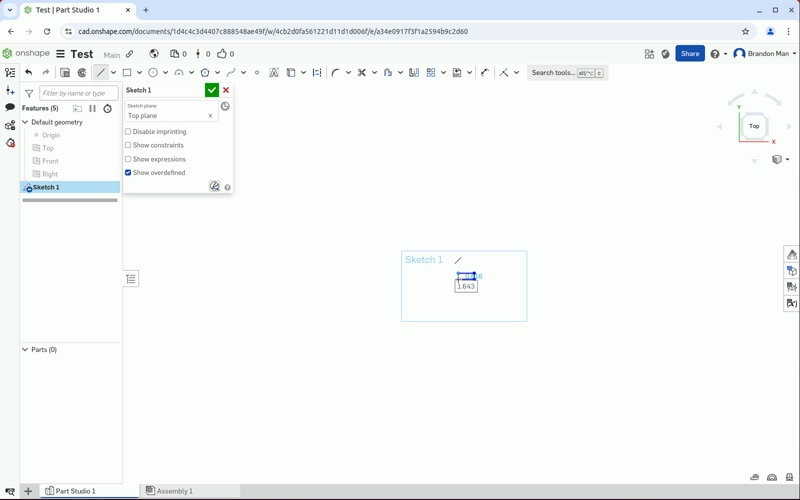
scroll(6)
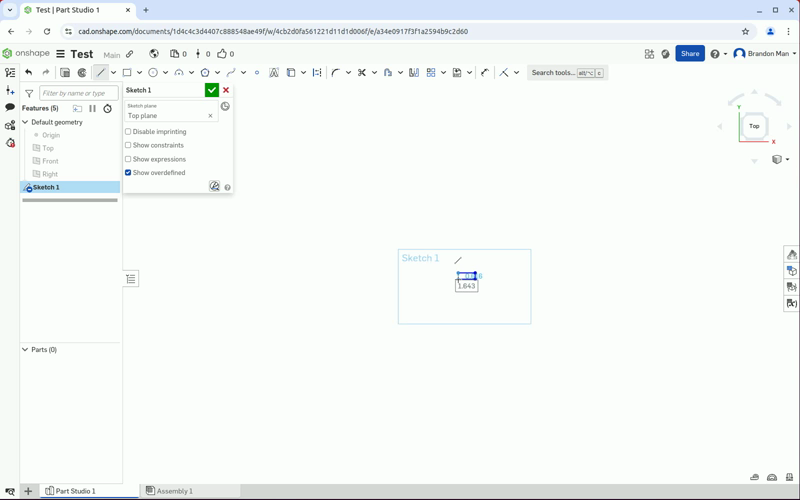
scroll(6)
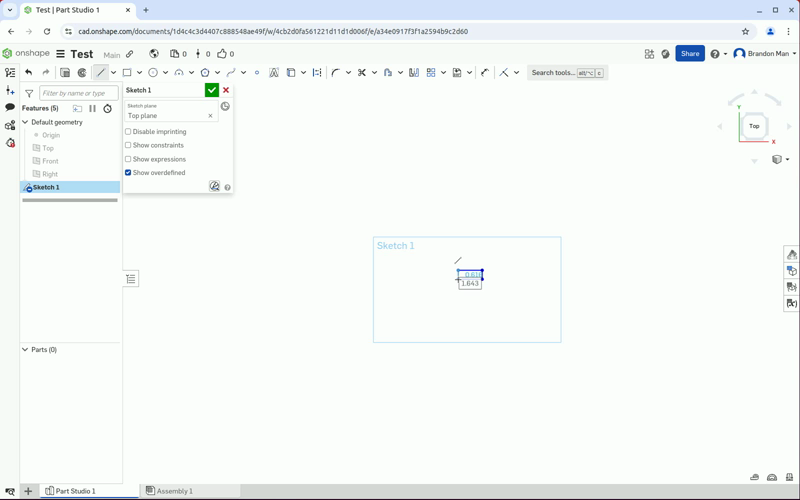
scroll(6)
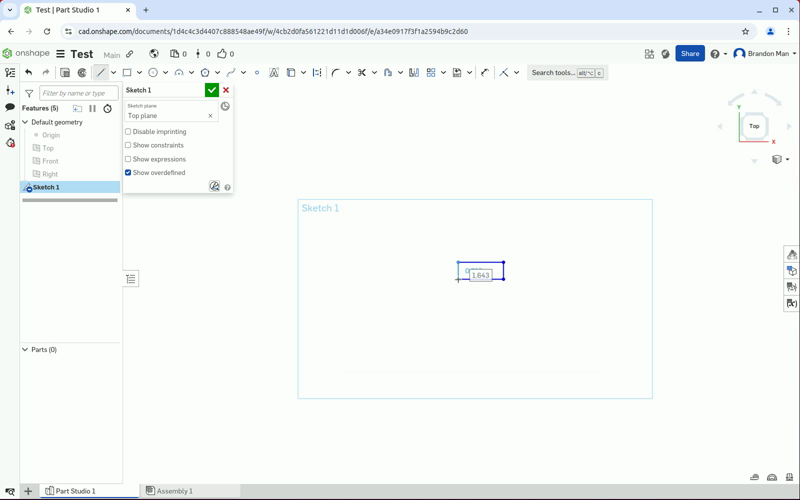
scroll(6)
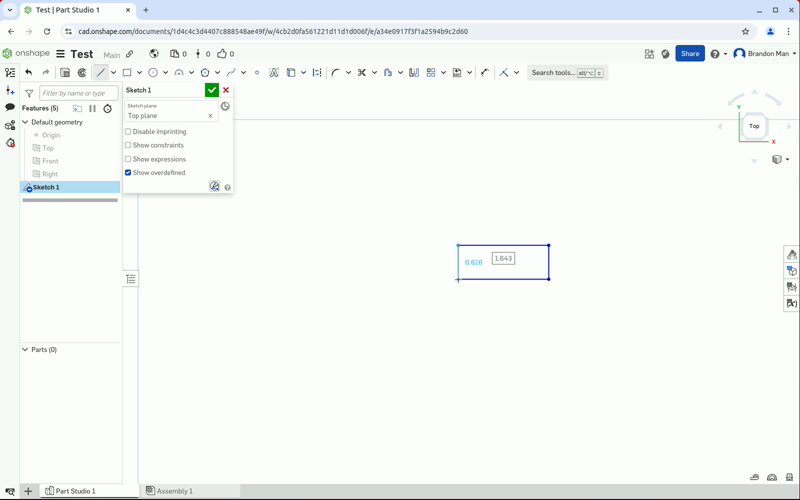
key_up(shift)
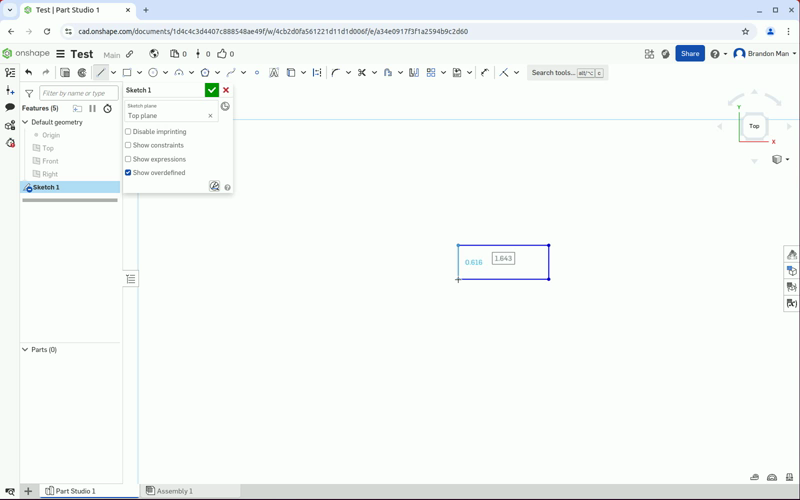
click(458, 279)
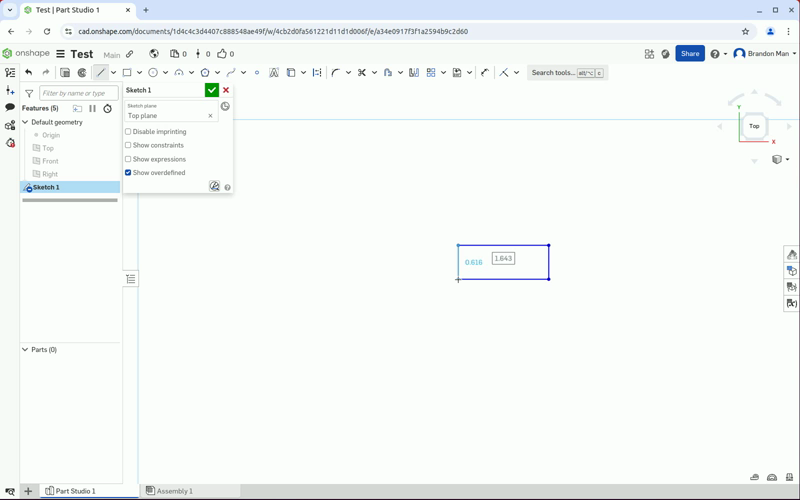
scroll(-6)
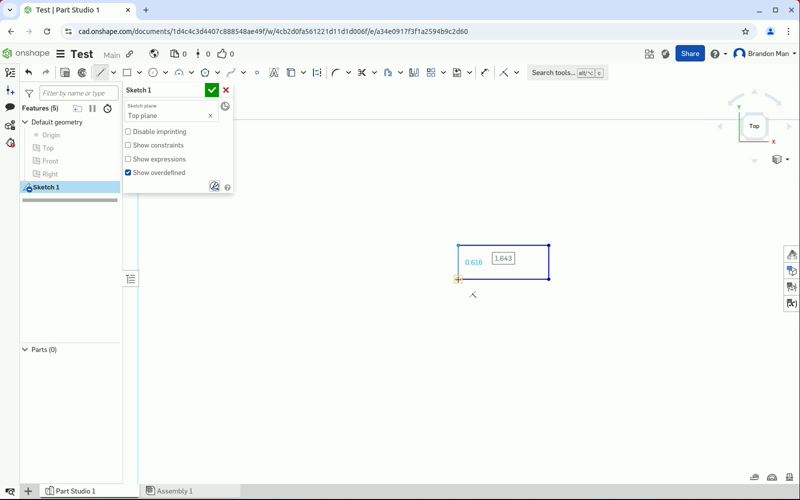
scroll(-6)
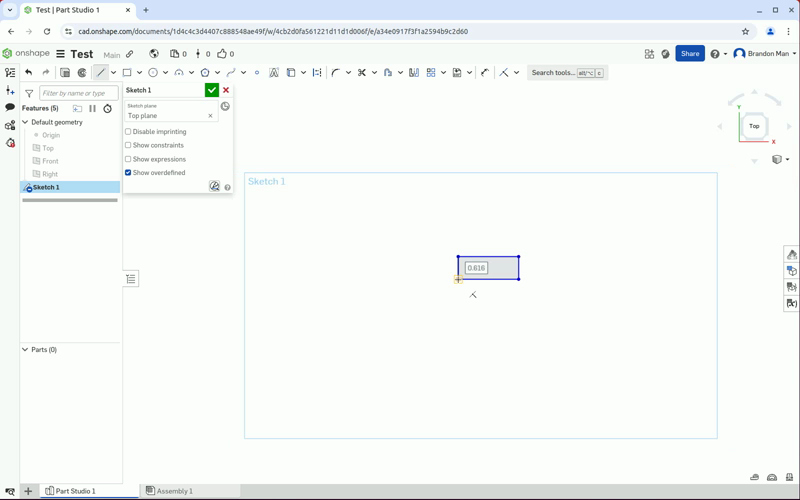
scroll(-6)
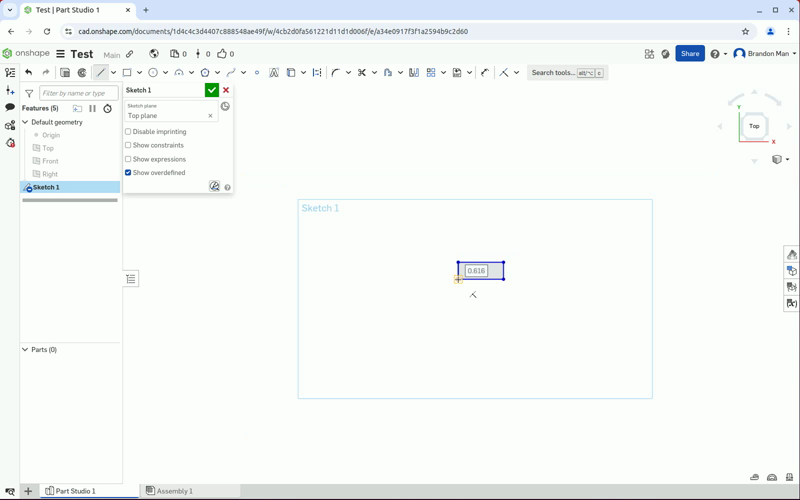
scroll(-6)
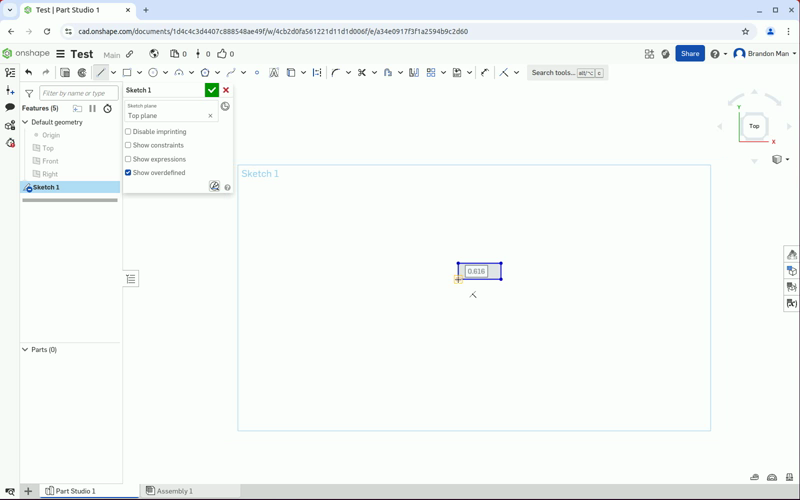
scroll(-6)
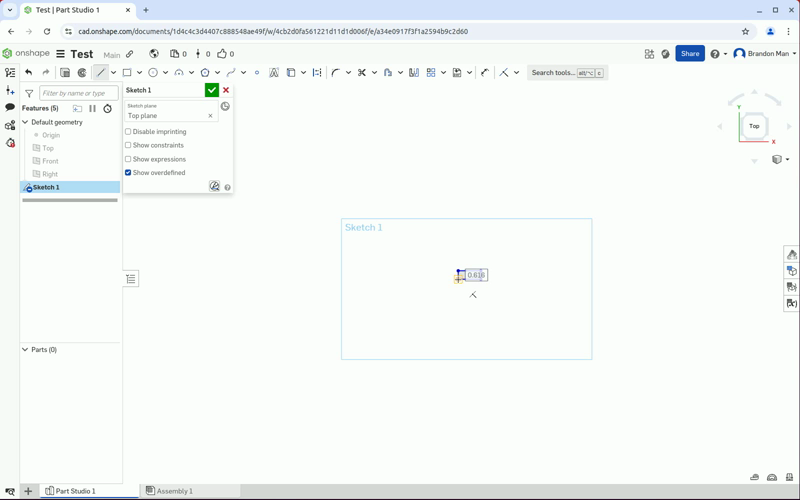
scroll(-6)
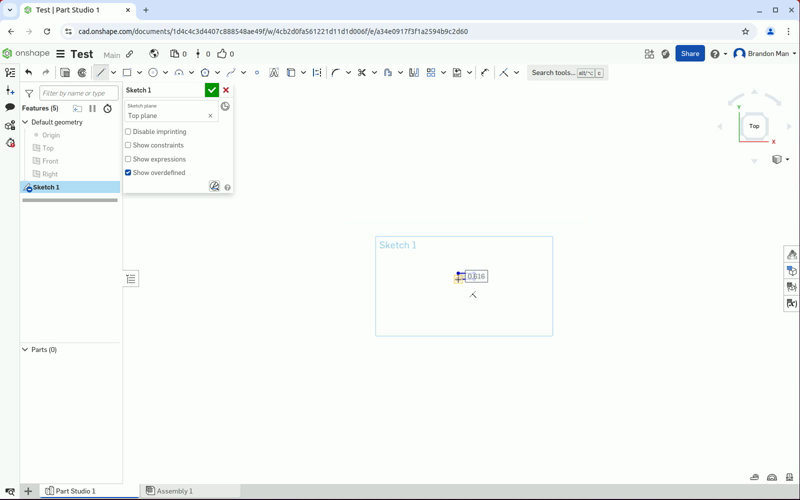
scroll(-6)
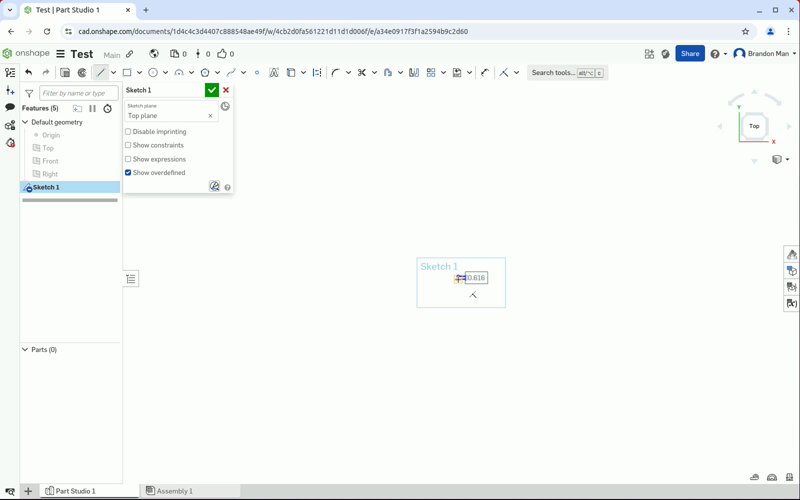
key(esc)
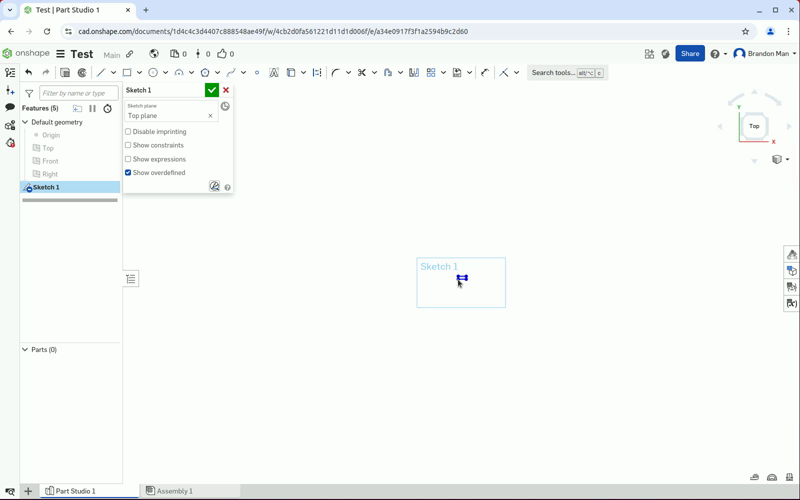
mouse_move(465, 278)
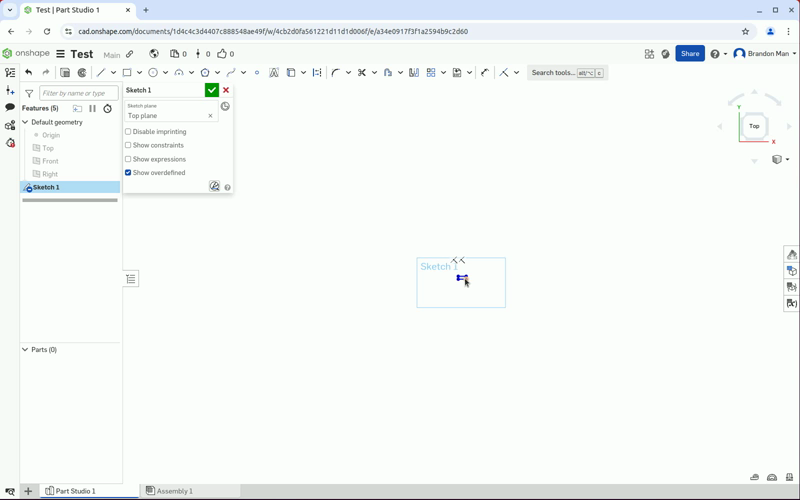
scroll(6)
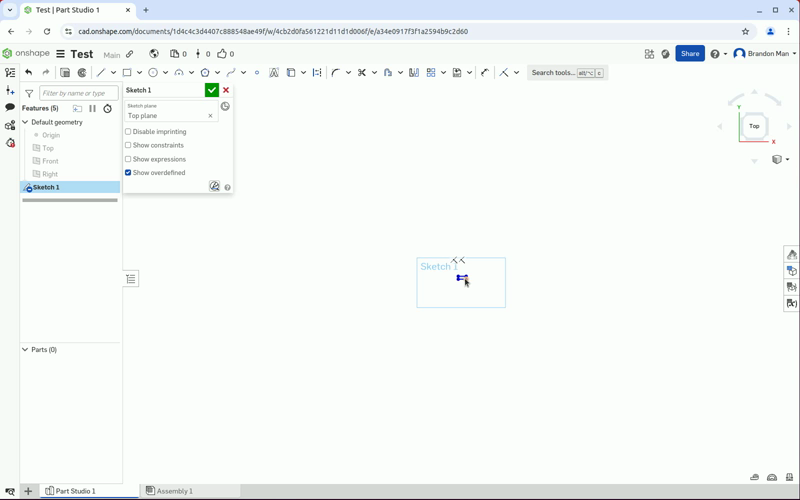
scroll(6)
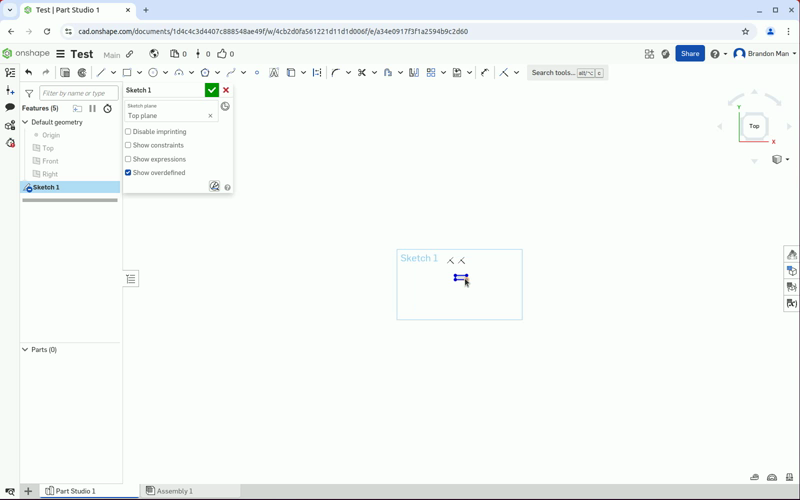
scroll(6)
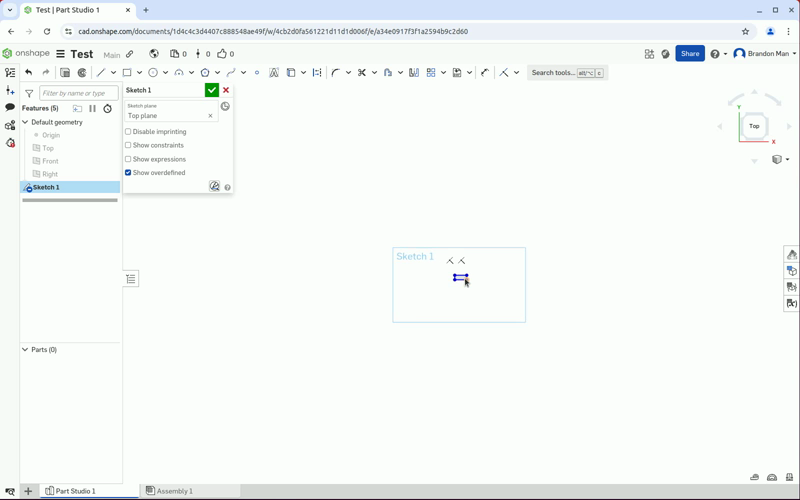
scroll(6)
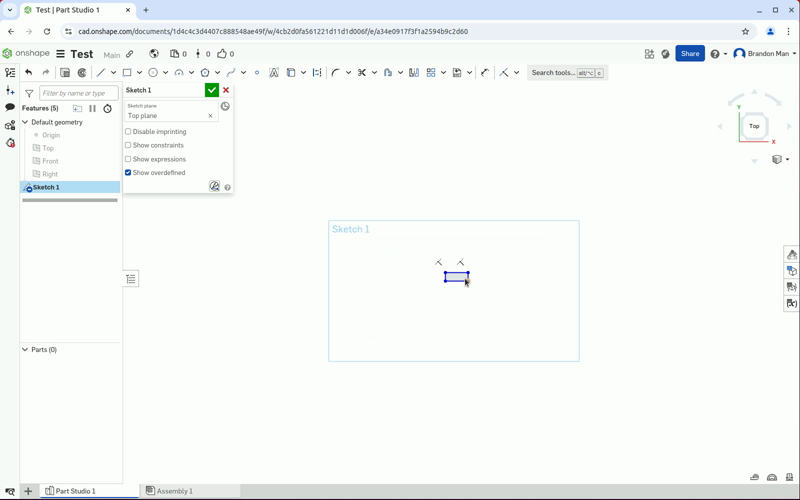
scroll(6)
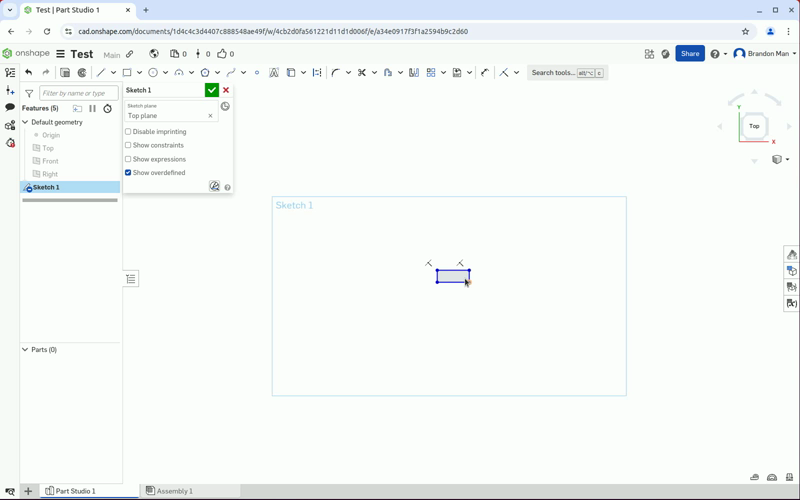
scroll(6)
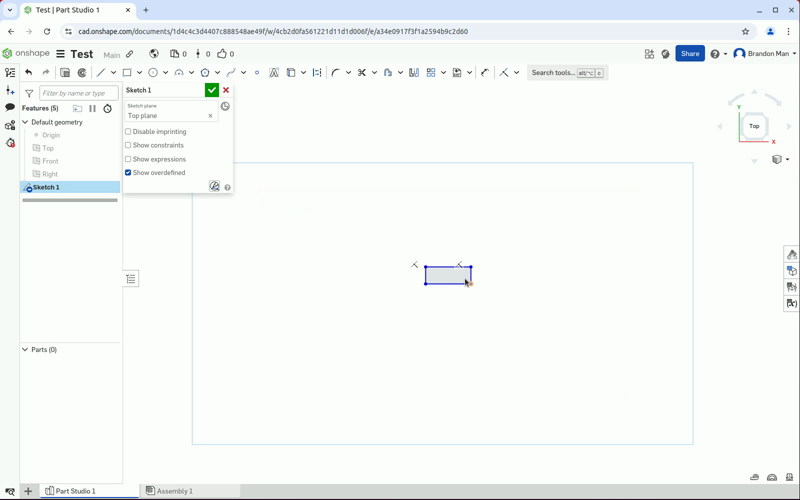
scroll(6)
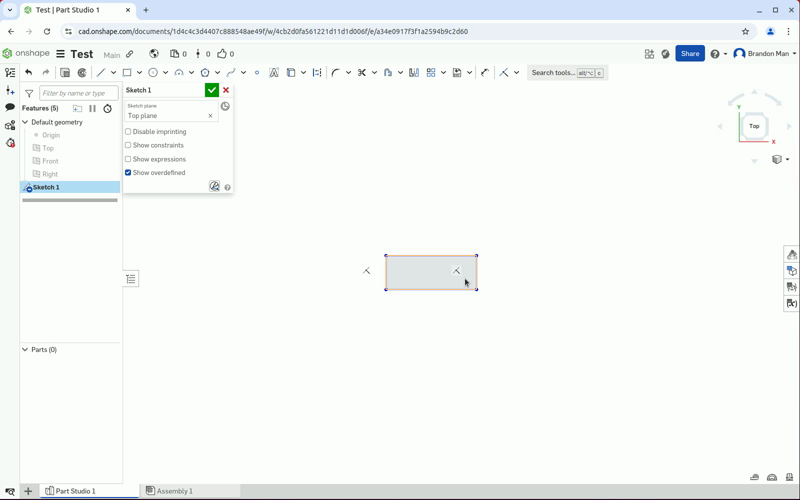
click(465, 278)
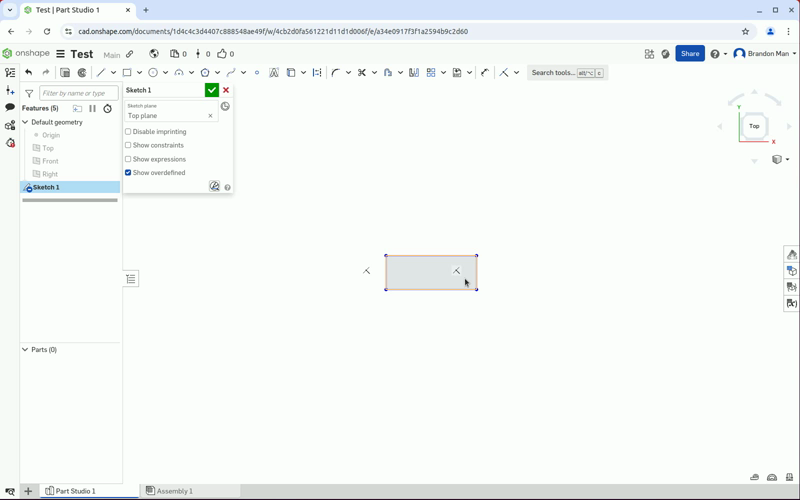
scroll(-6)
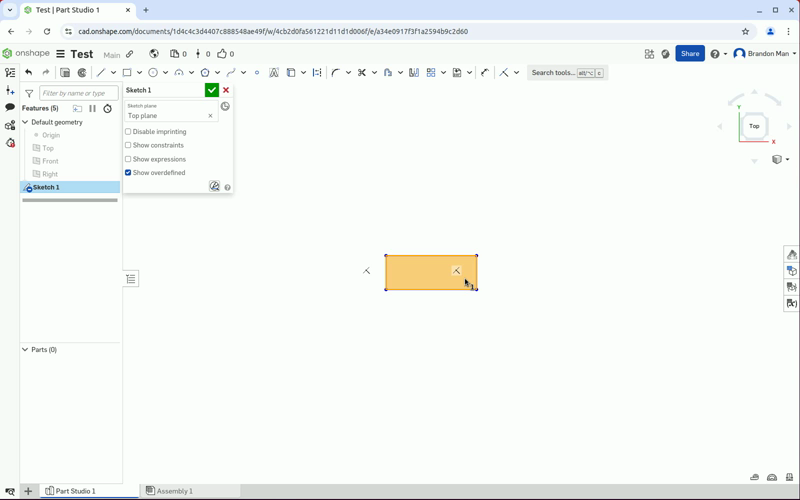
scroll(-6)
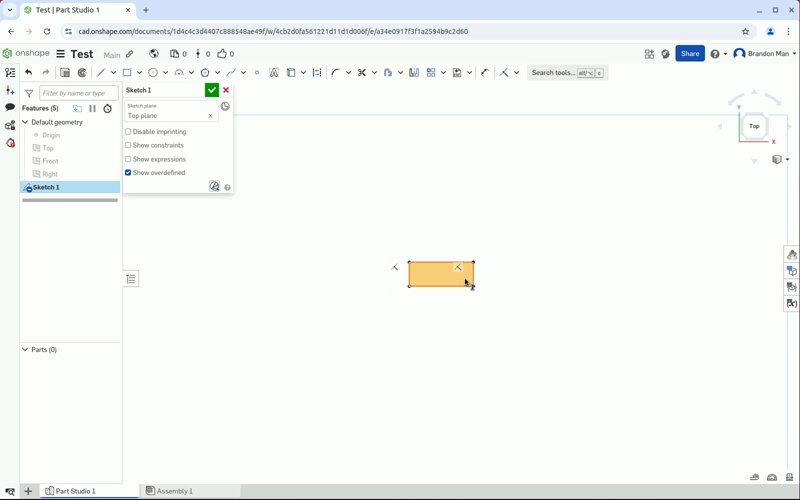
scroll(-6)
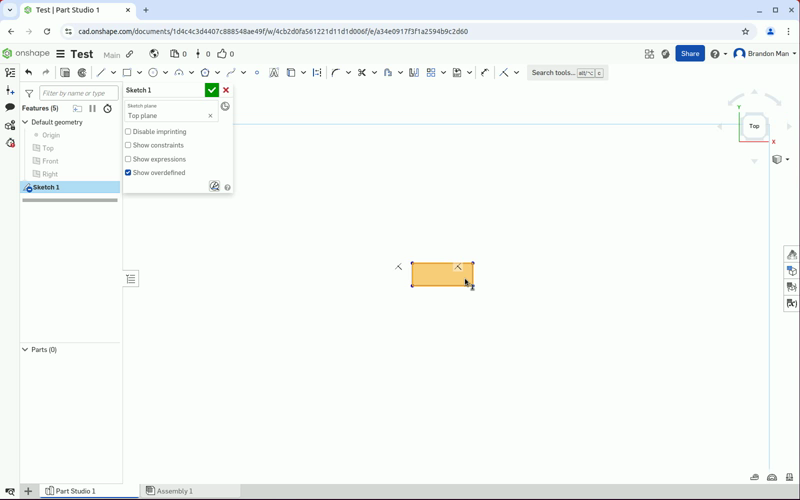
scroll(-6)
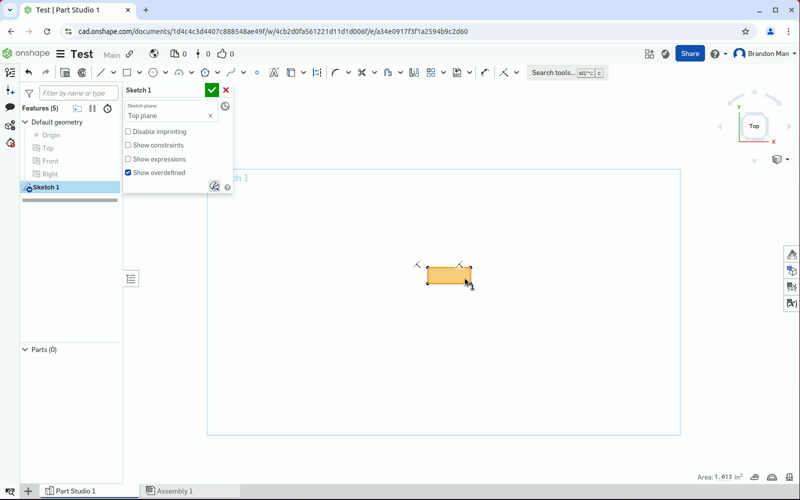
scroll(-6)
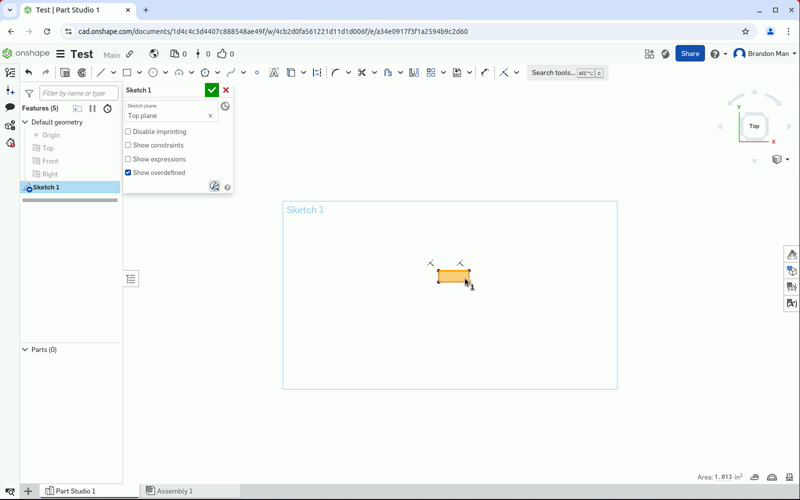
scroll(-6)
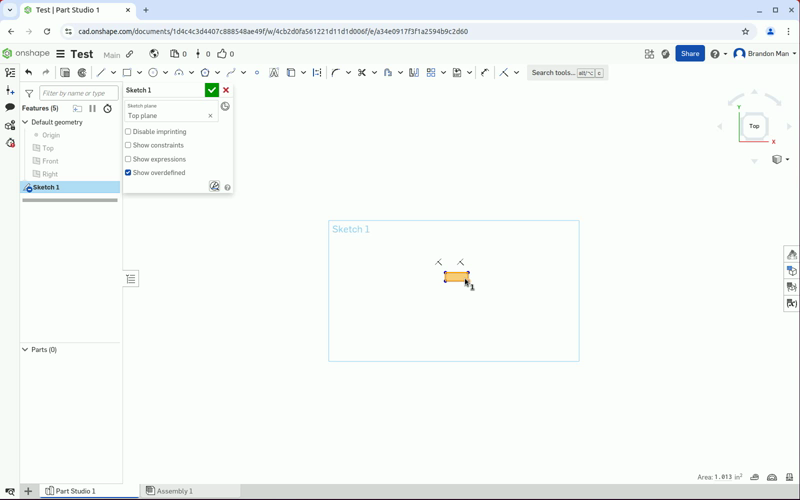
scroll(-6)
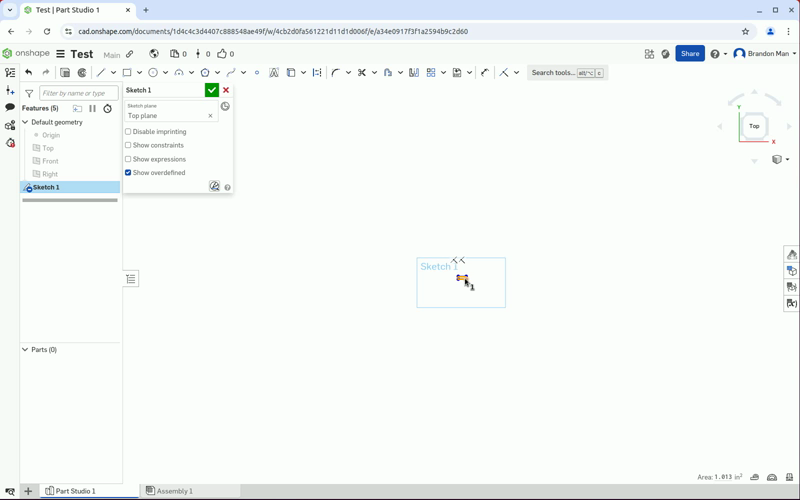
mouse_move(73, 352)
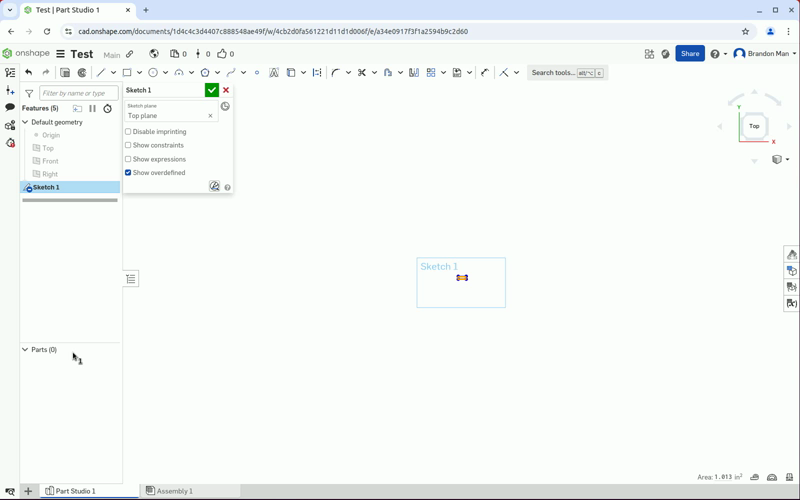
key(shift+y)
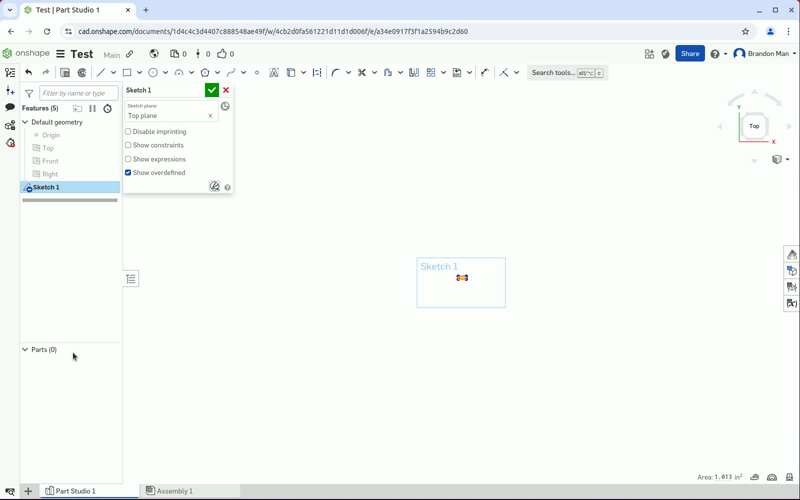
key(shift+e)
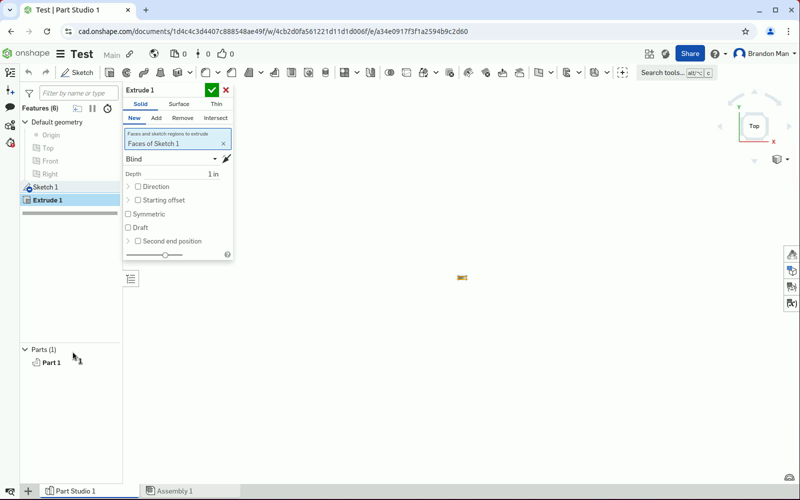
mouse_move(143, 106)
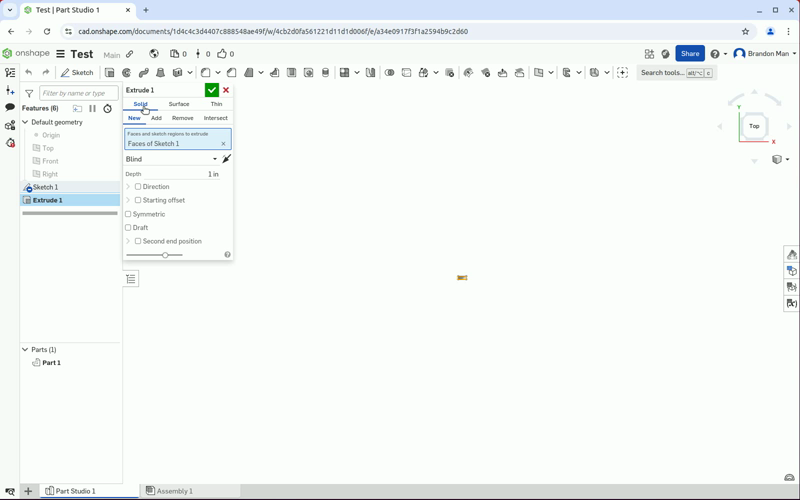
click(143, 106)
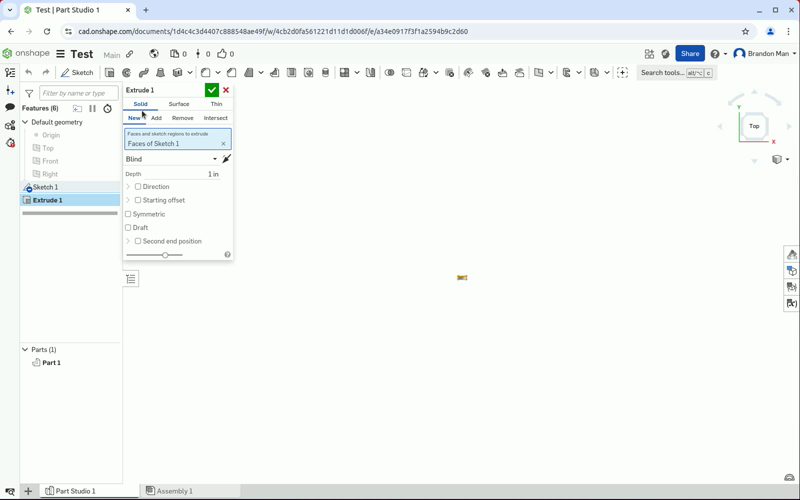
mouse_move(137, 120)
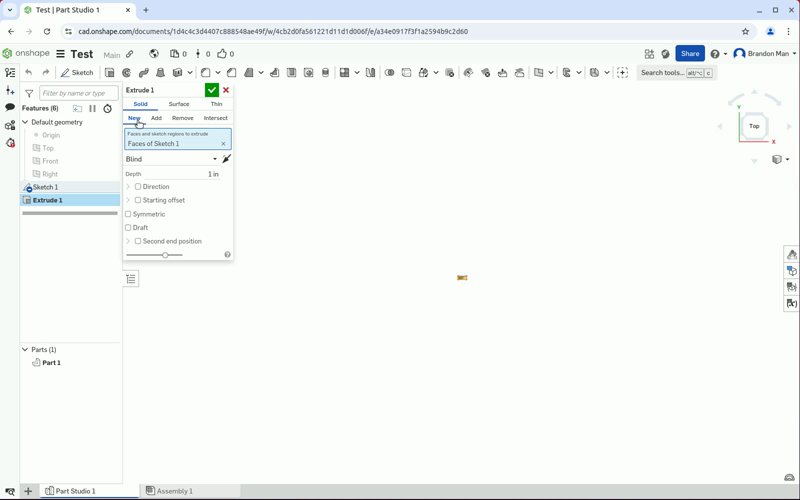
click(137, 120)
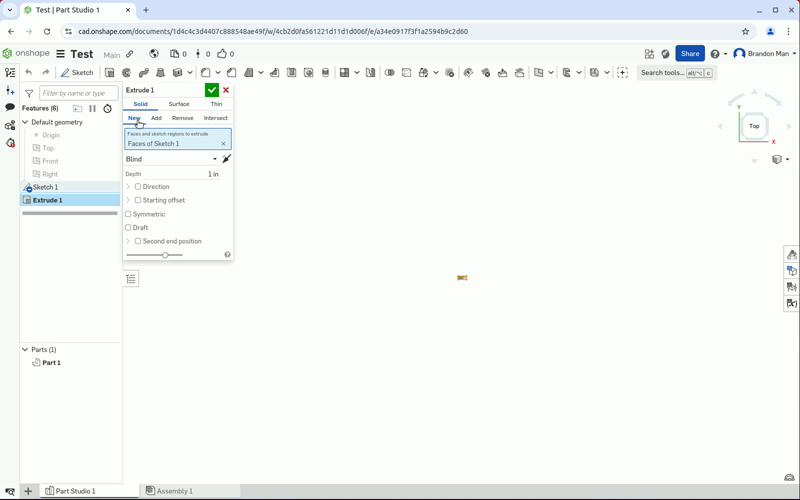
key(tab, 4)
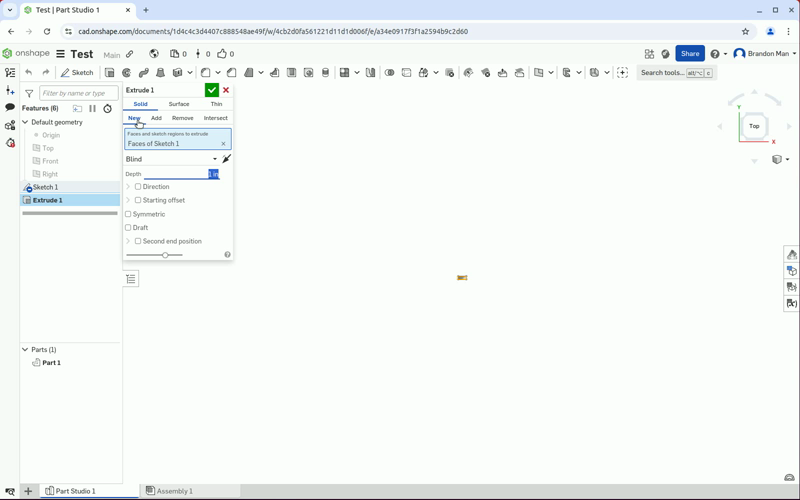
text(0.481)
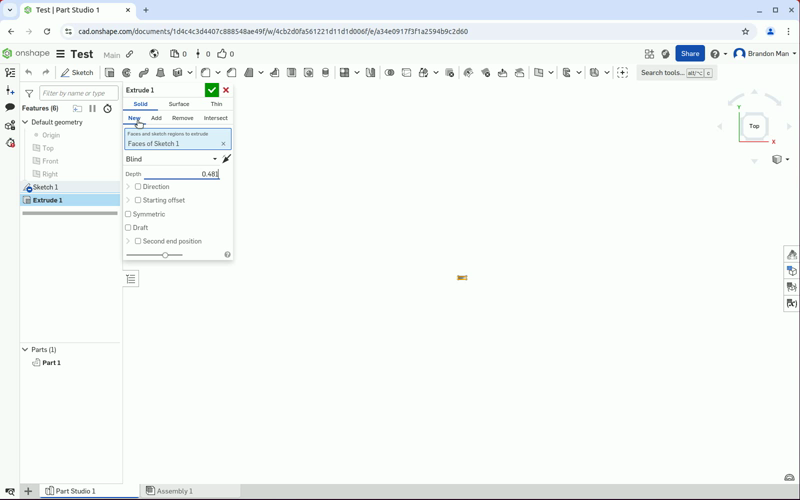
key(enter)
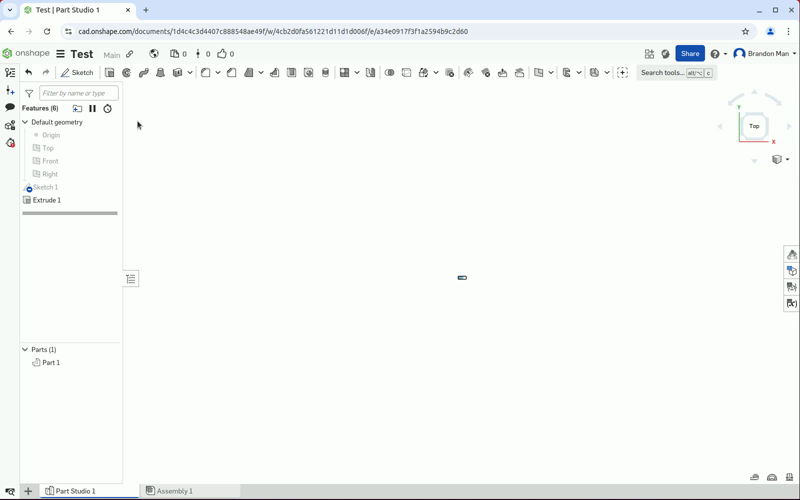
key(shift+h)
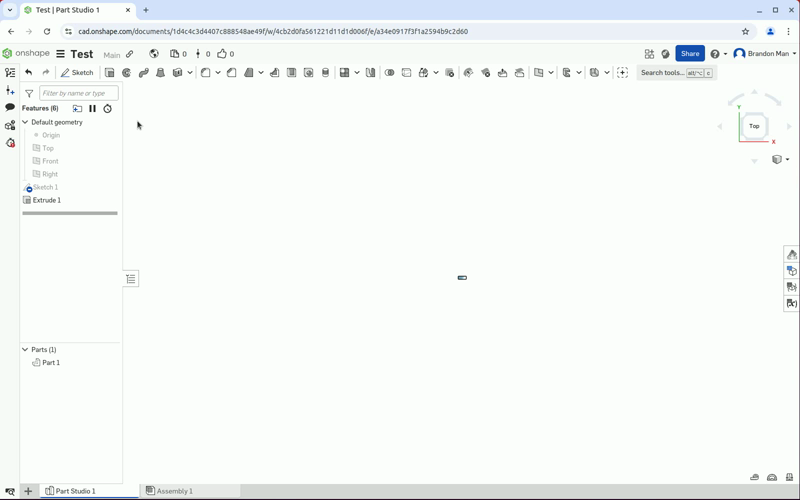
key(shift+h)
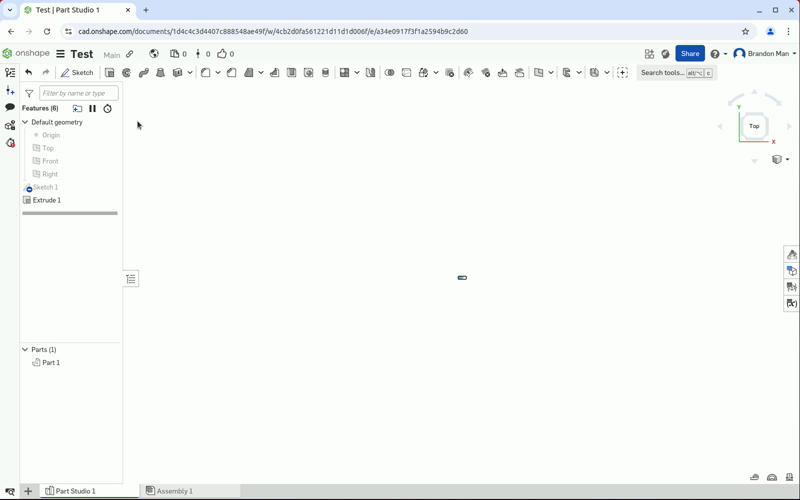
mouse_move(73, 189)
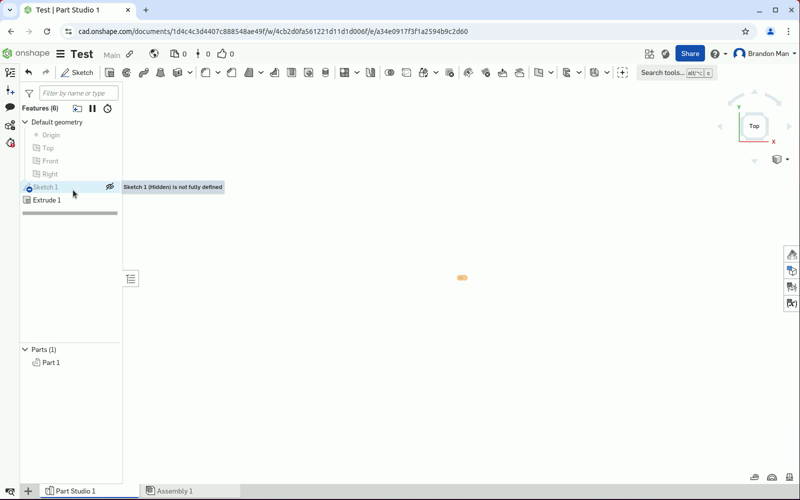
click(73, 189)
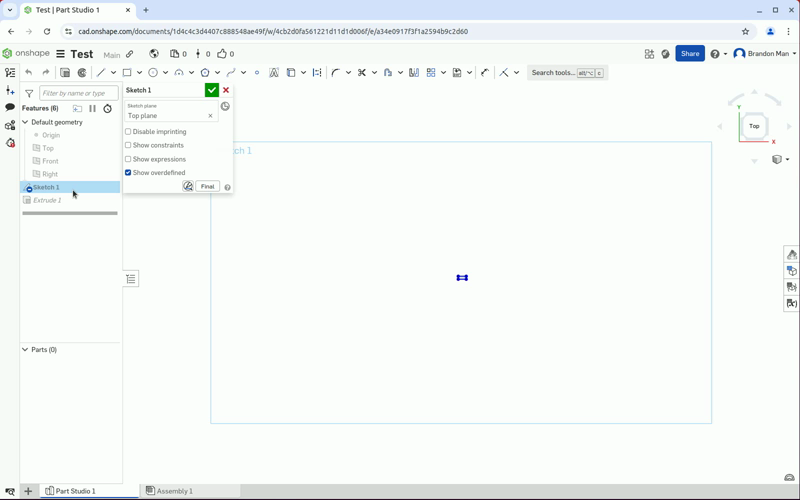
mouse_move(229, 92)
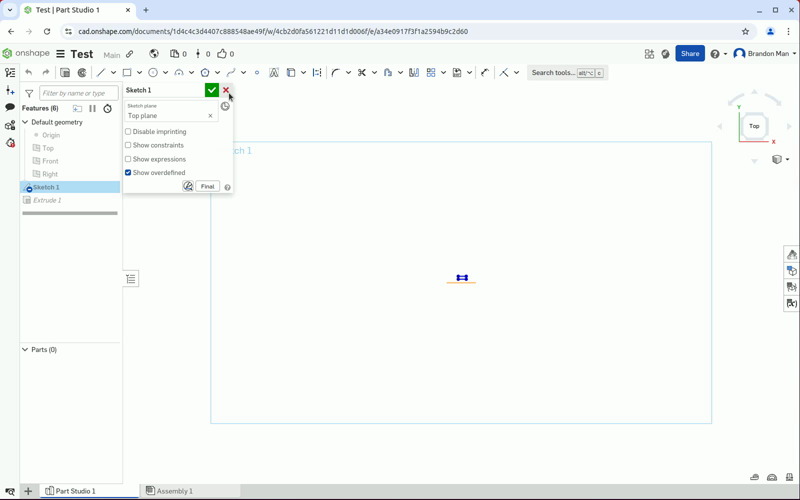
click(229, 92)
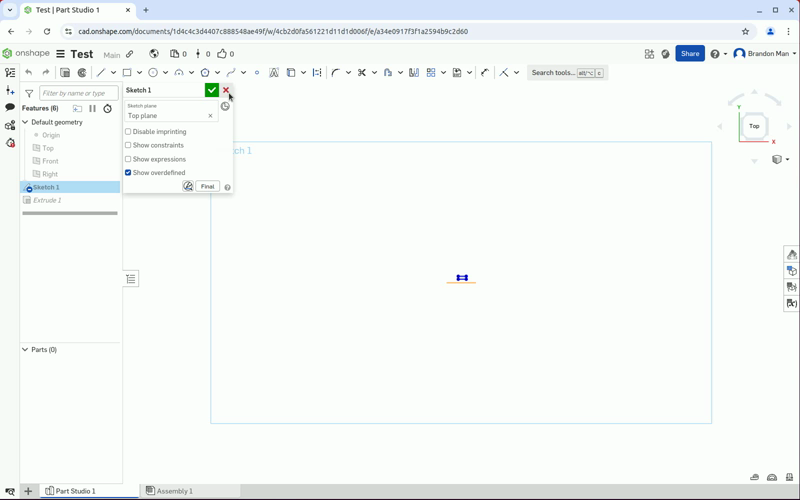
key(shift+s)
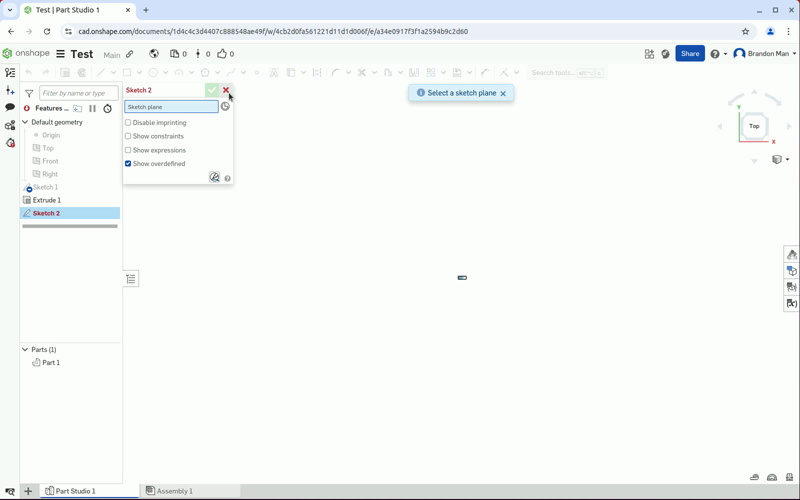
mouse_move(73, 150)
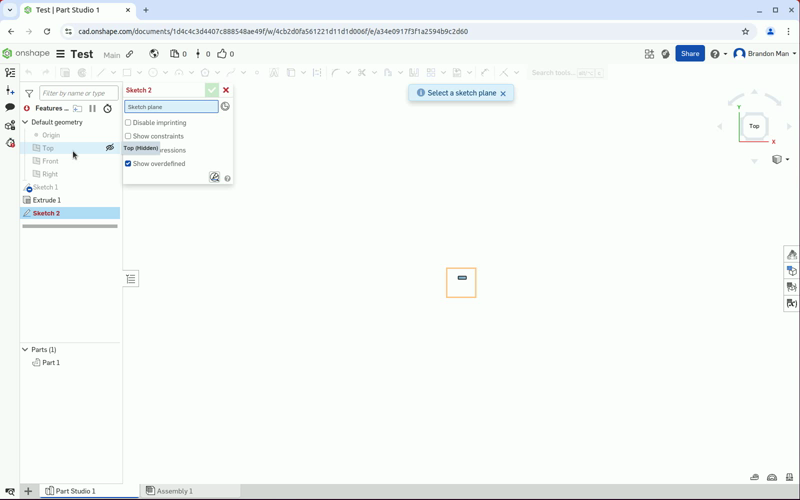
click(73, 150)
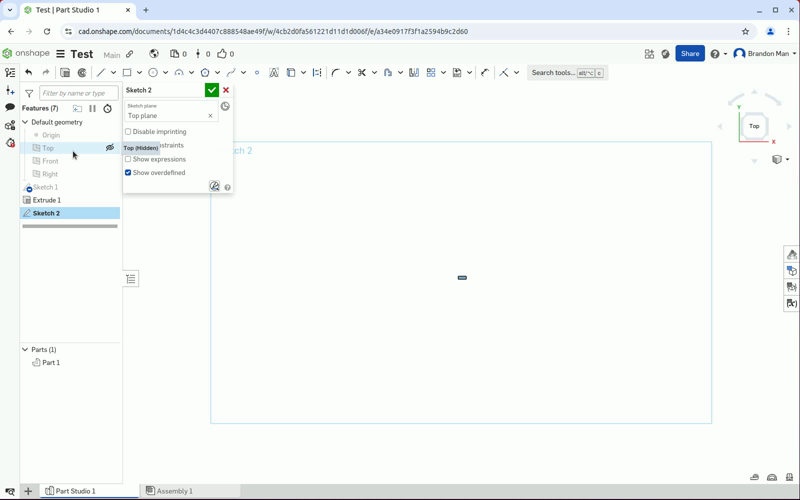
mouse_move(73, 352)
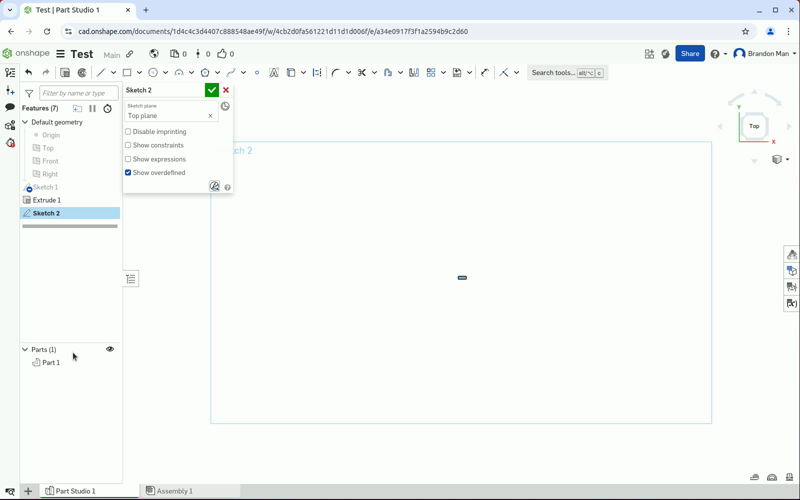
key(y)
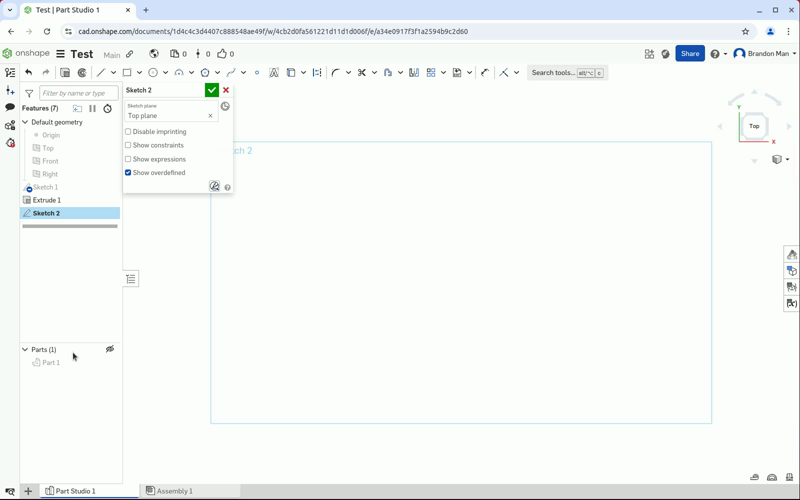
key(l)
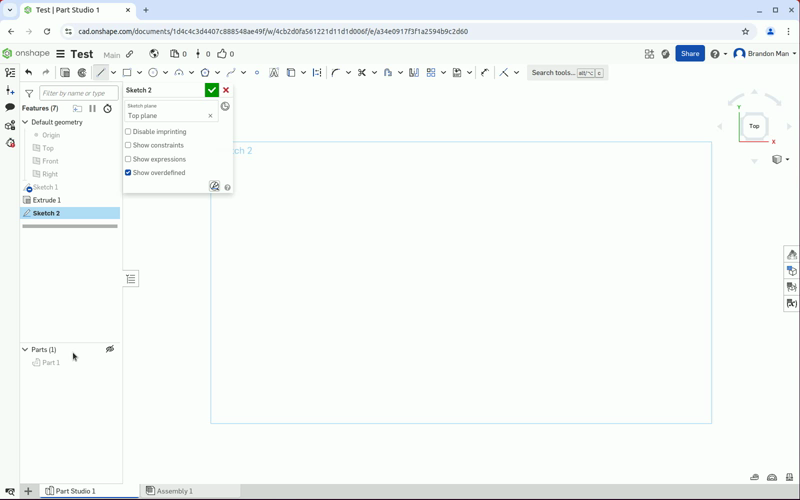
key_down(shift)
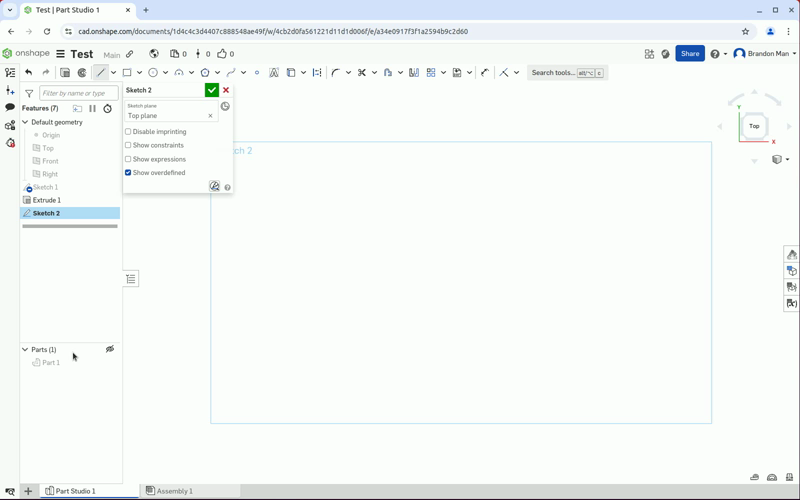
mouse_move(451, 273)
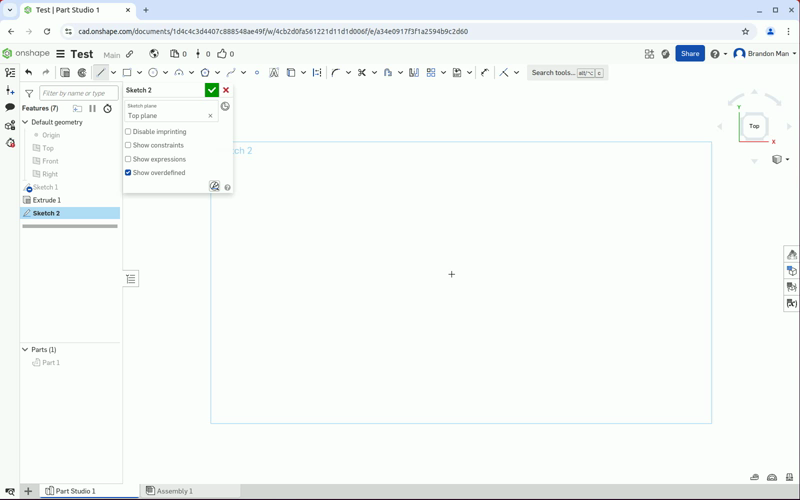
click(451, 273)
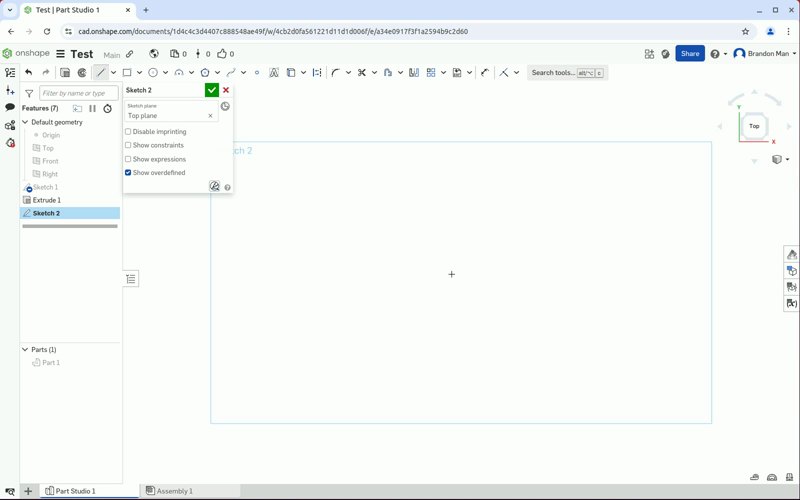
key_up(shift)
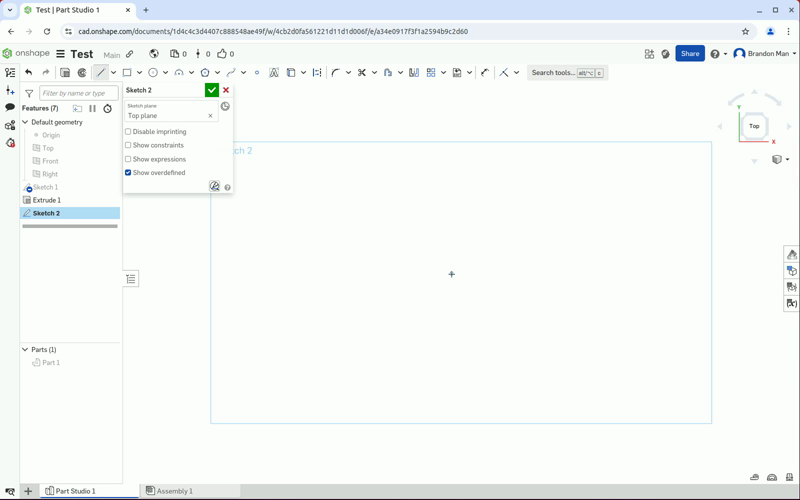
key_down(shift)
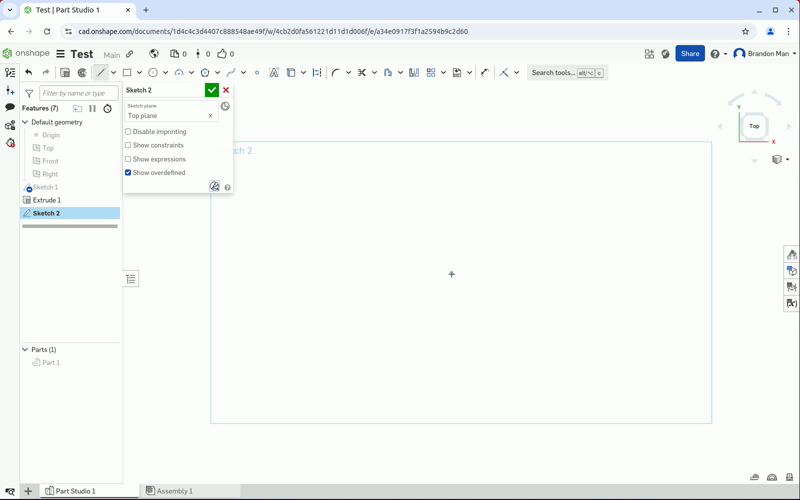
mouse_move(481, 273)
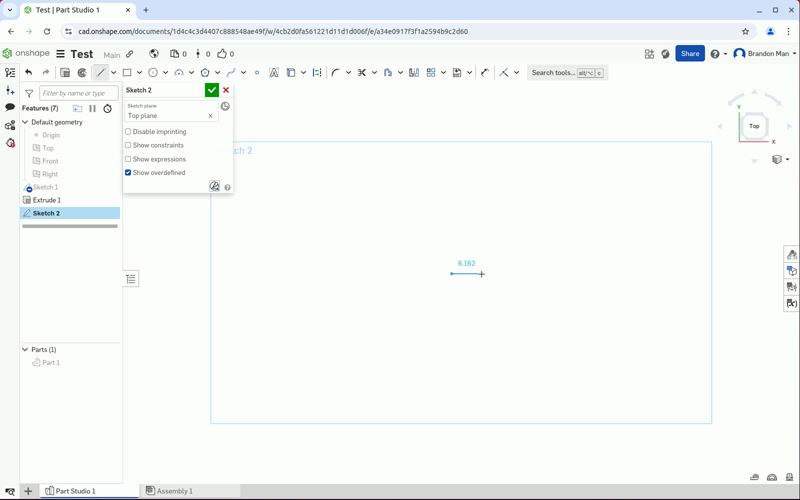
mouse_move(459, 276)
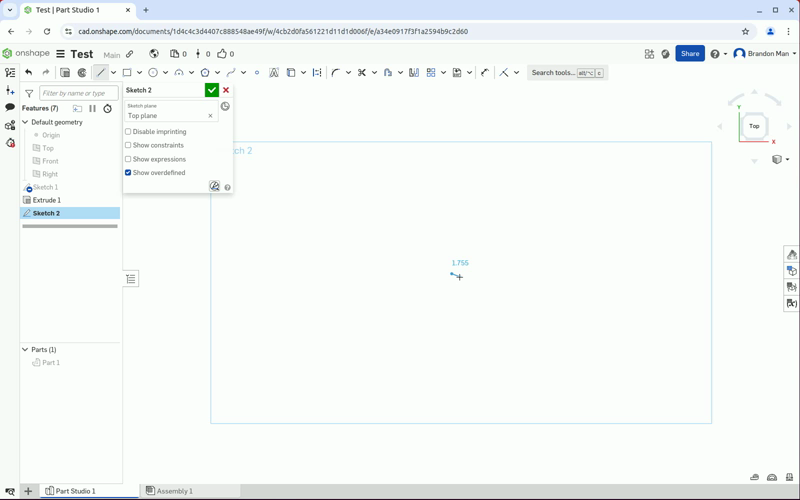
click(459, 276)
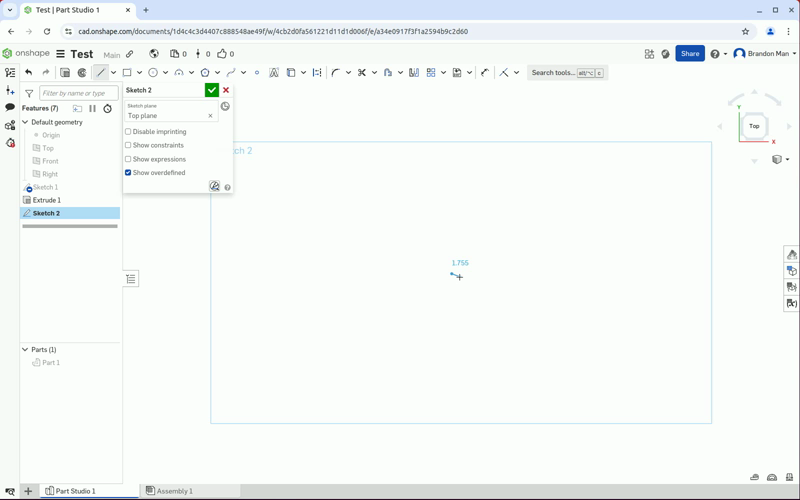
key_up(shift)
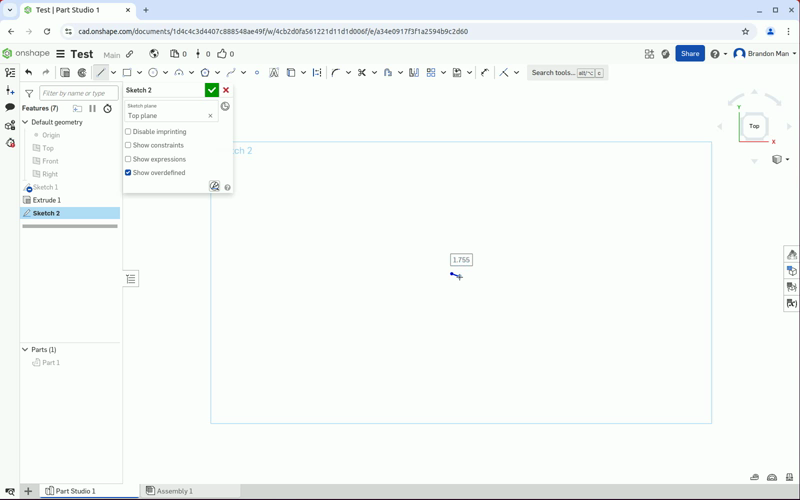
key_down(shift)
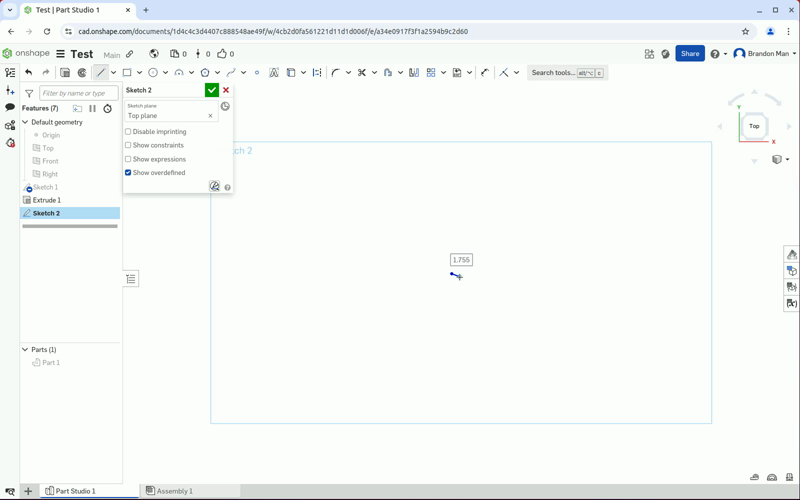
mouse_move(489, 276)
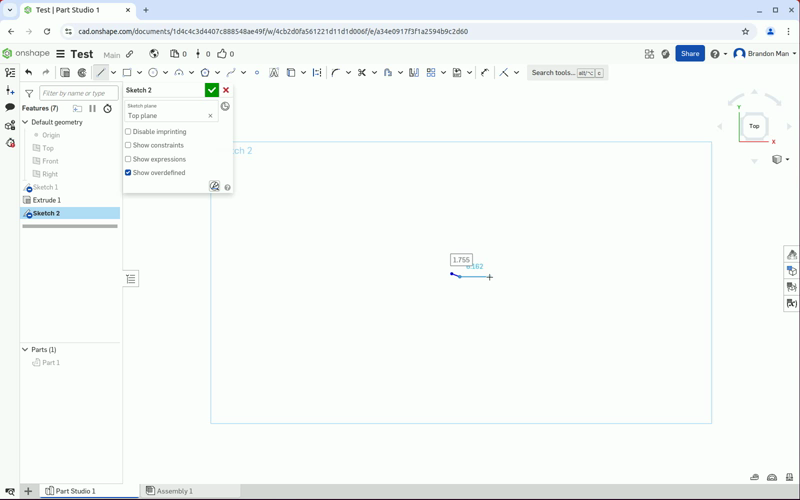
mouse_move(467, 276)
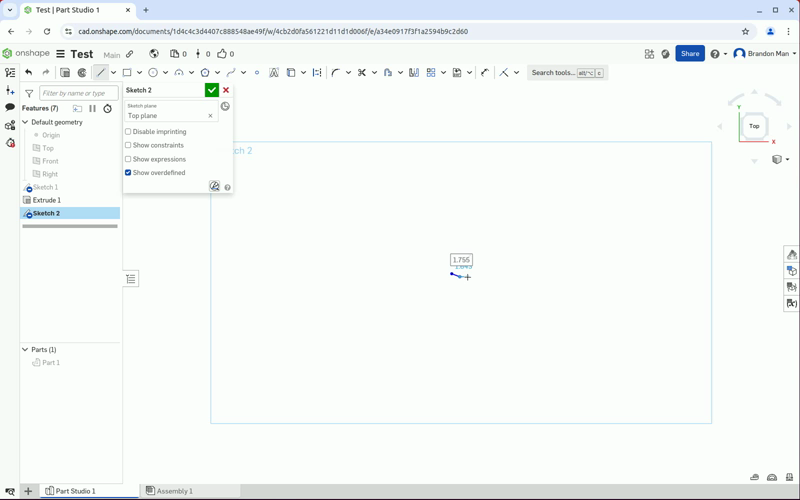
click(467, 276)
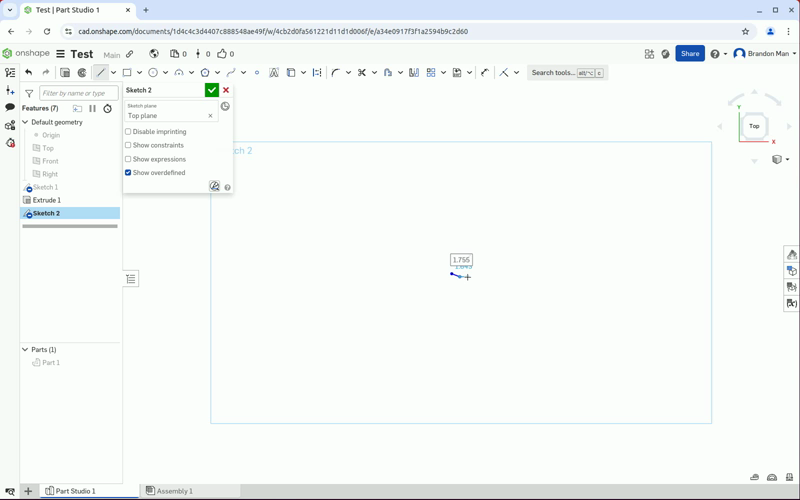
key_up(shift)
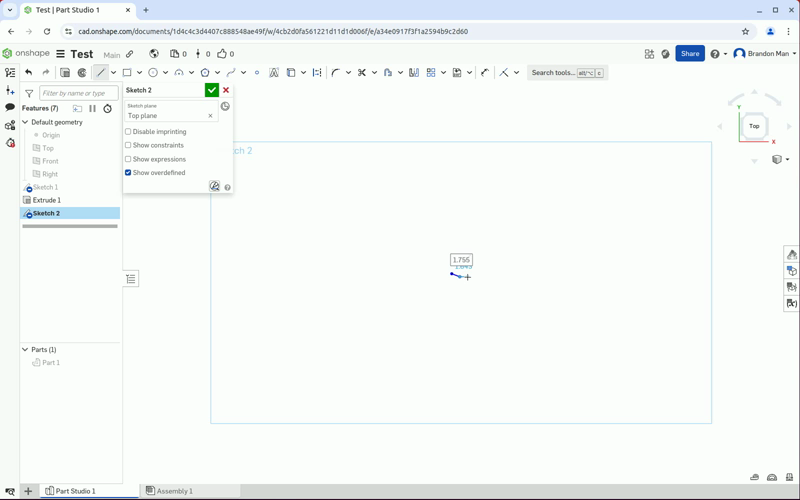
mouse_move(497, 276)
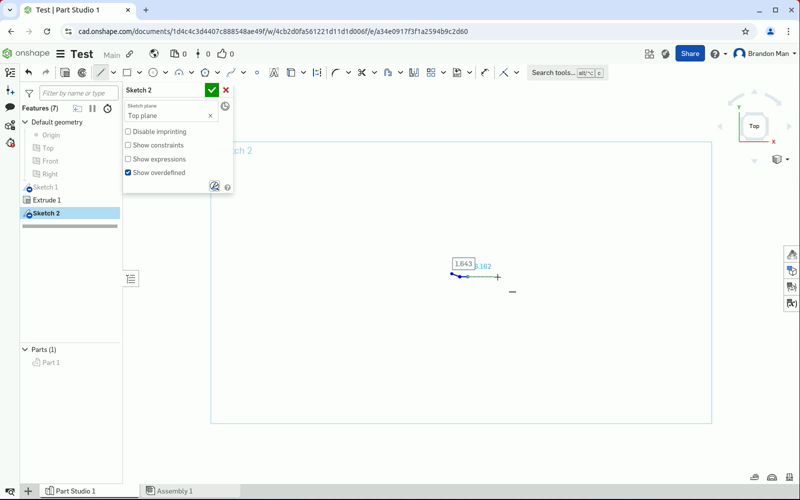
key_down(shift)
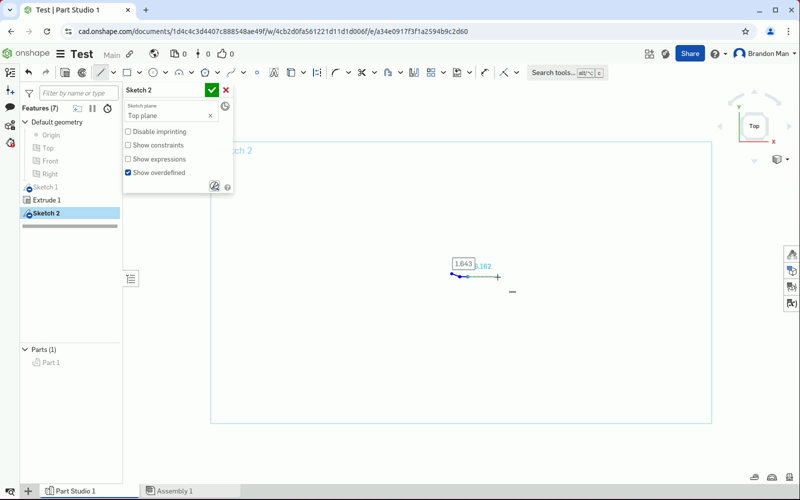
mouse_move(451, 273)
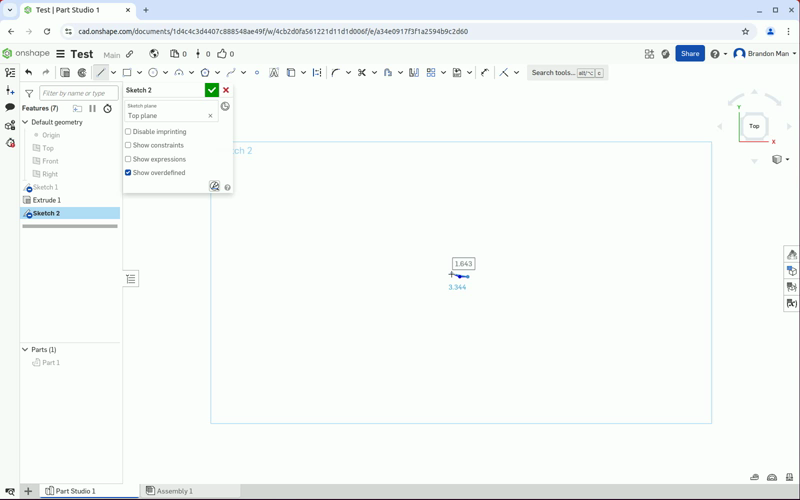
key_up(shift)
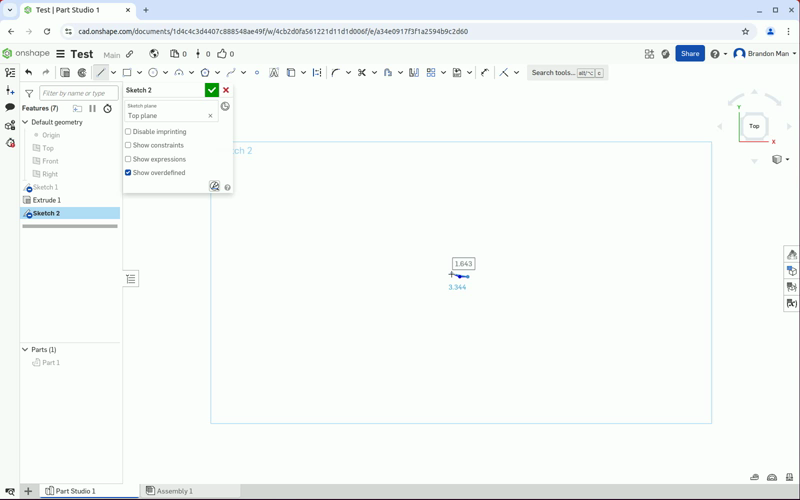
click(451, 273)
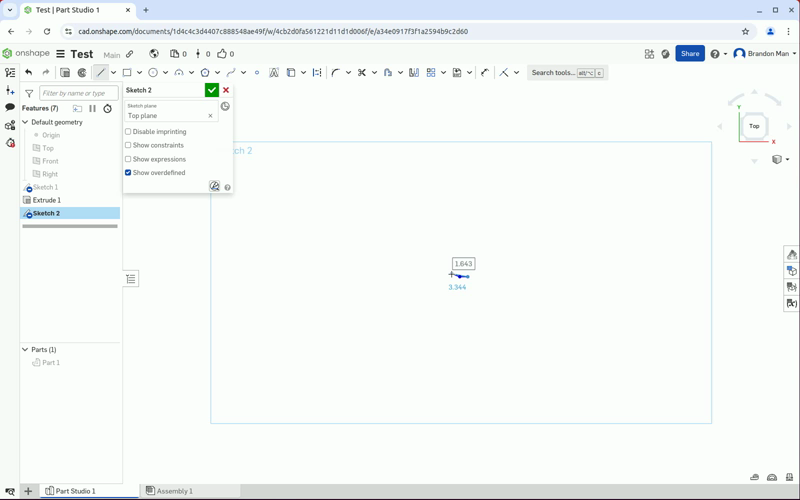
key(esc)
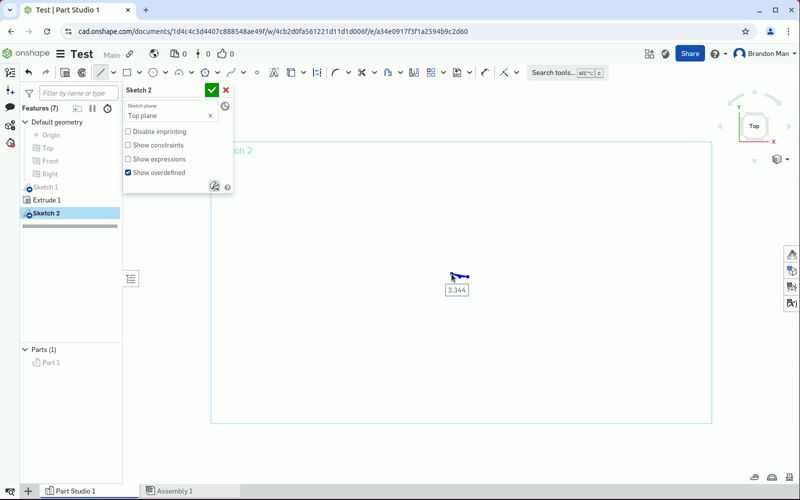
mouse_move(458, 276)
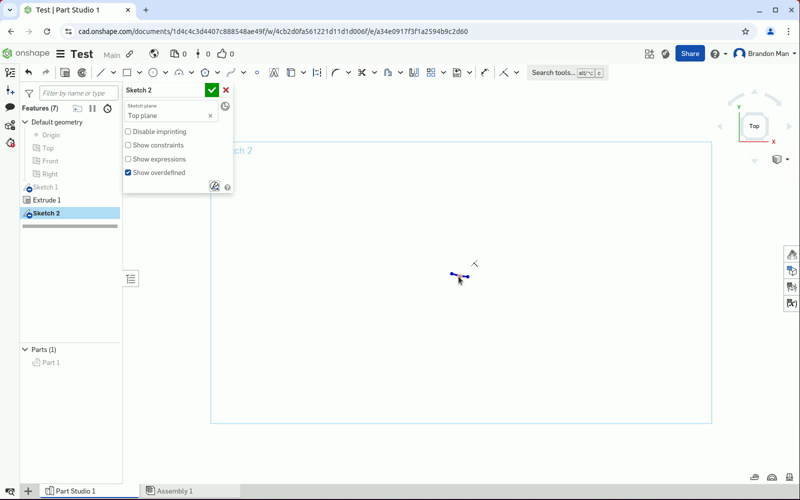
scroll(6)
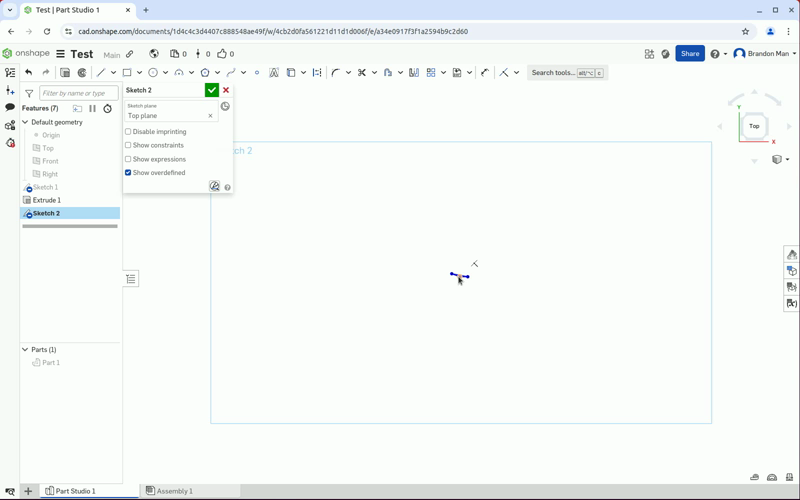
scroll(6)
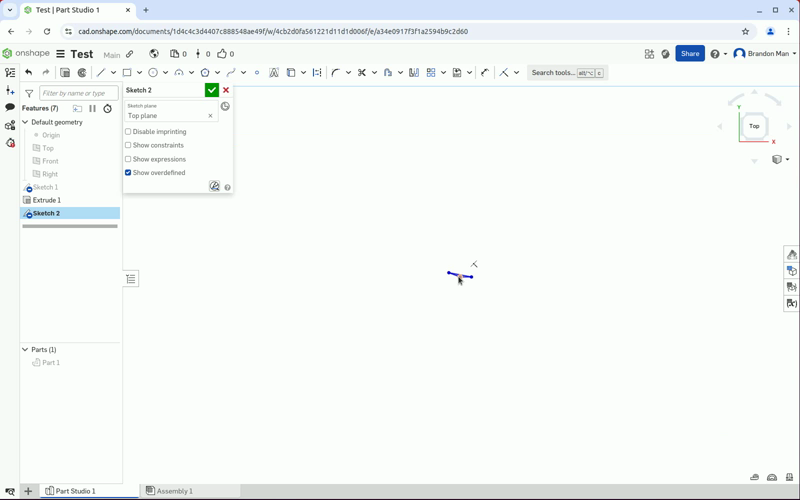
scroll(6)
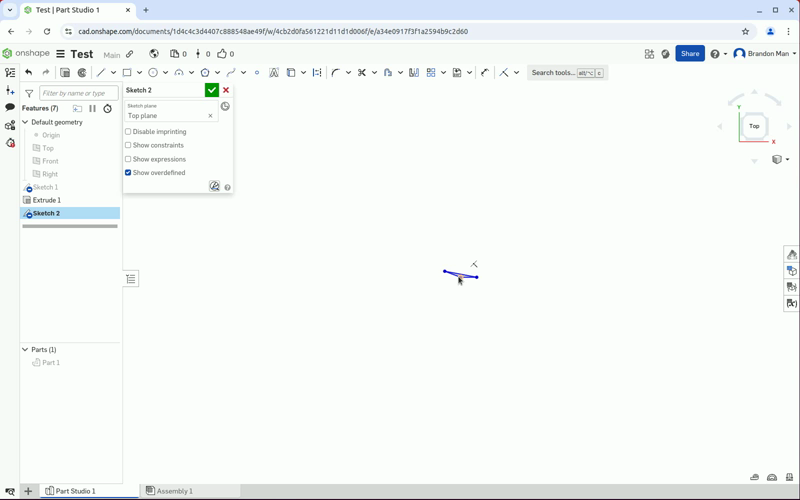
scroll(6)
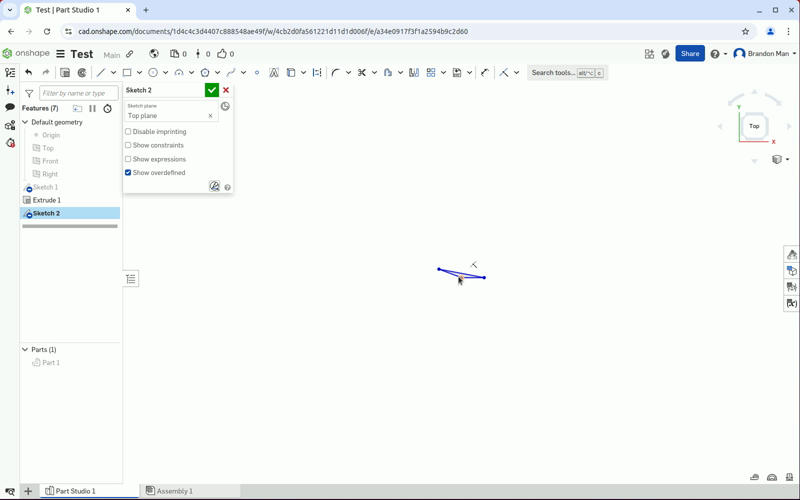
scroll(6)
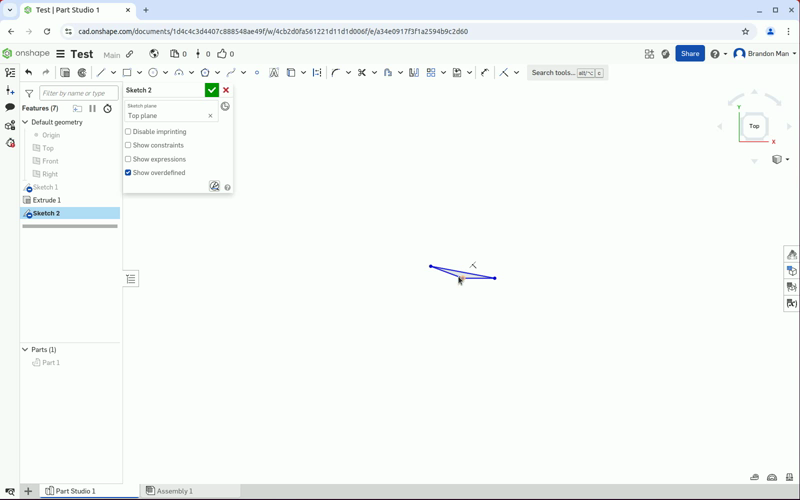
scroll(6)
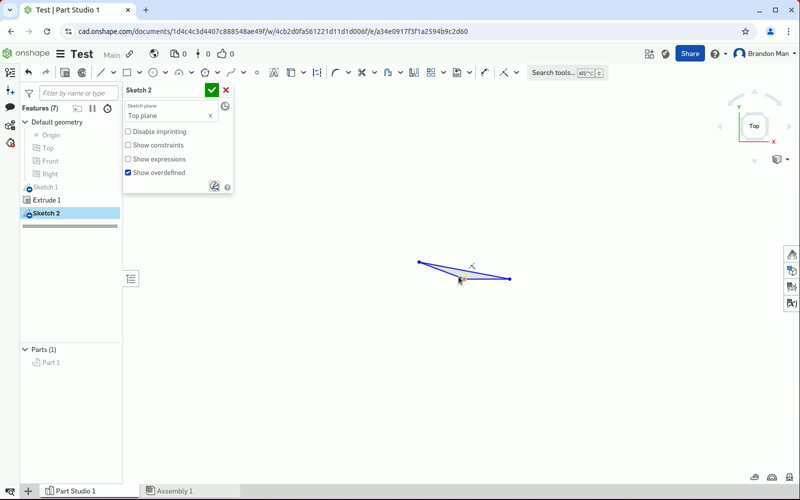
scroll(6)
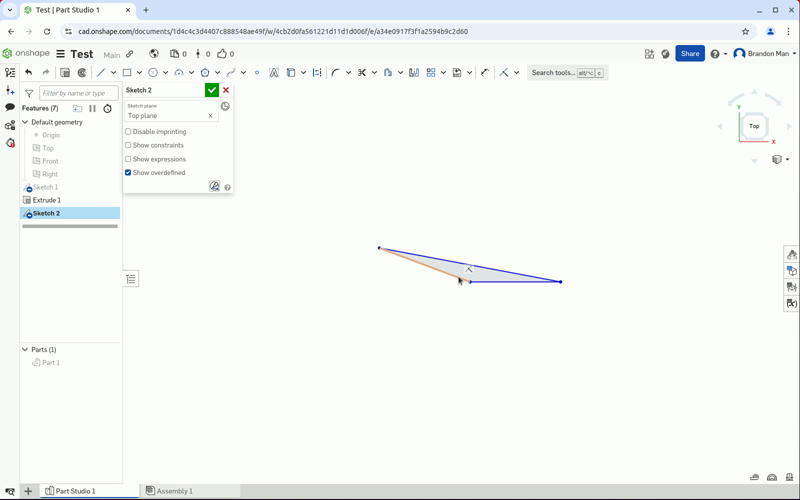
click(458, 276)
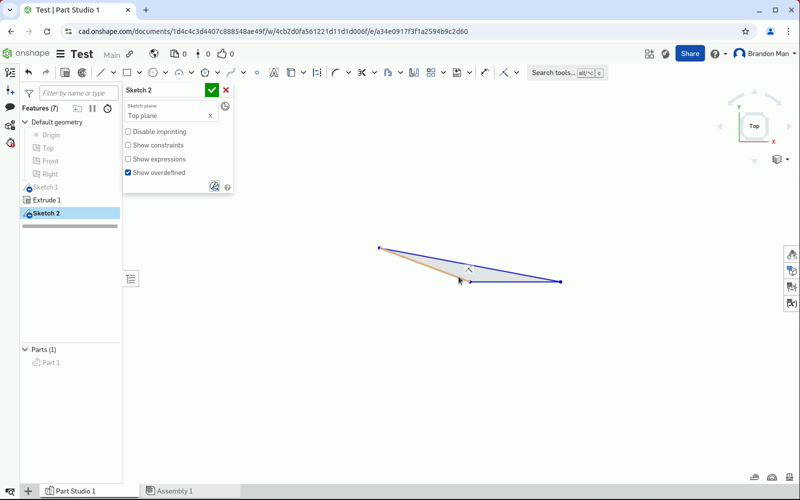
scroll(-6)
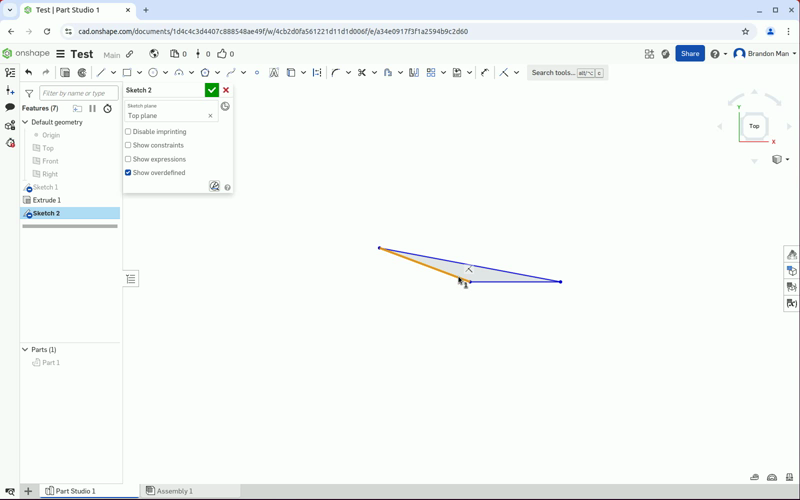
scroll(-6)
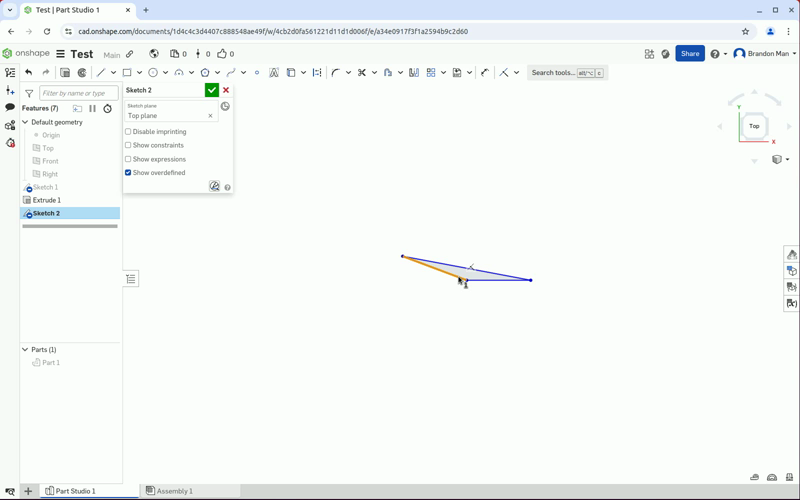
scroll(-6)
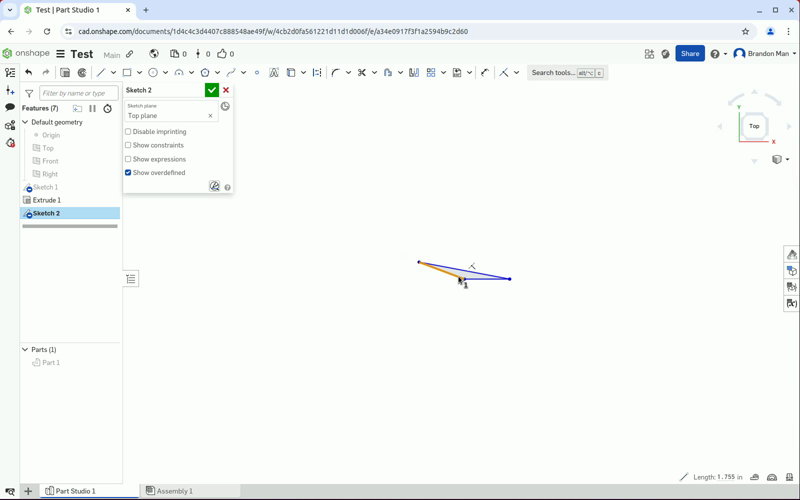
scroll(-6)
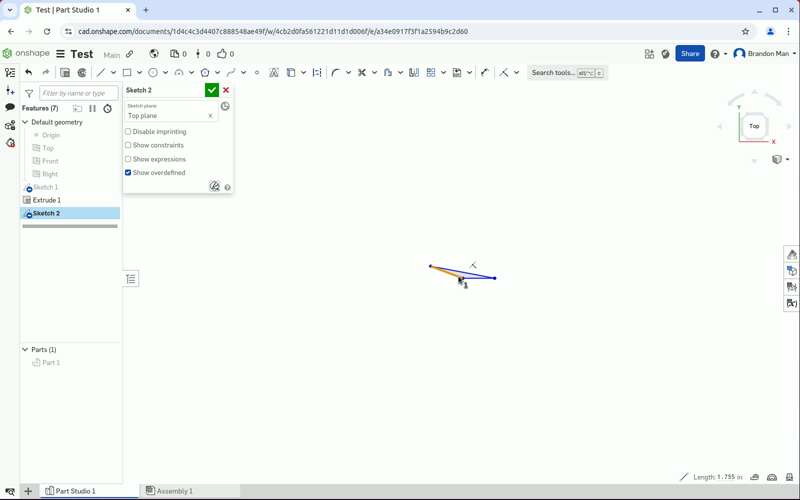
scroll(-6)
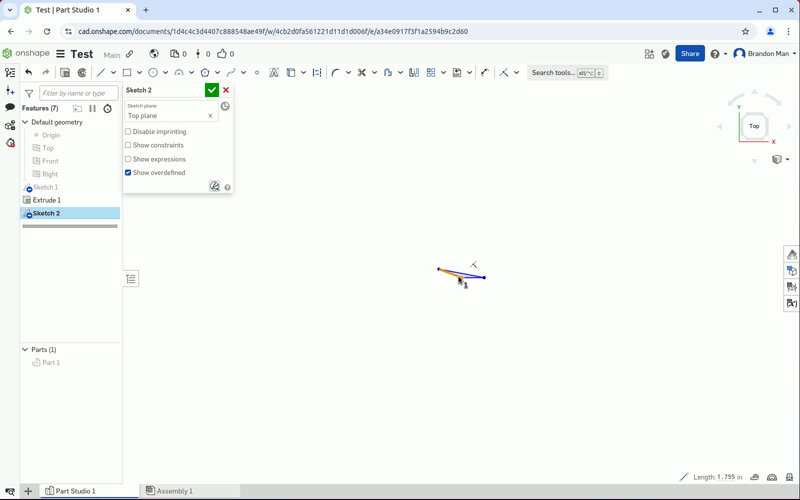
scroll(-6)
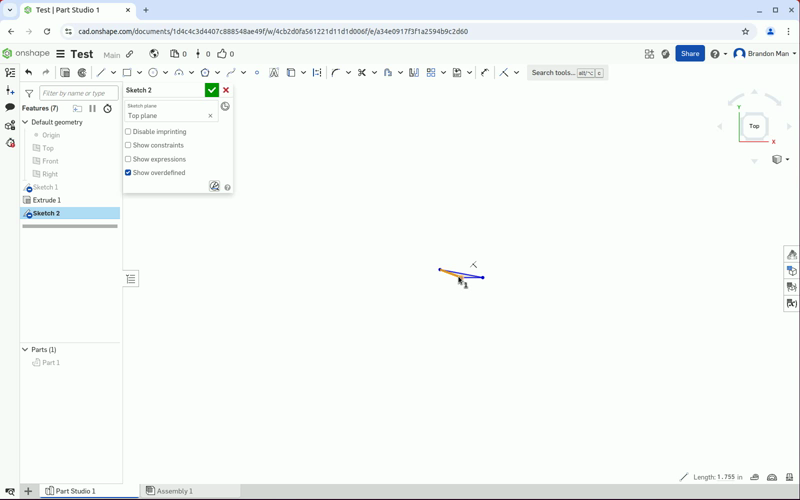
scroll(-6)
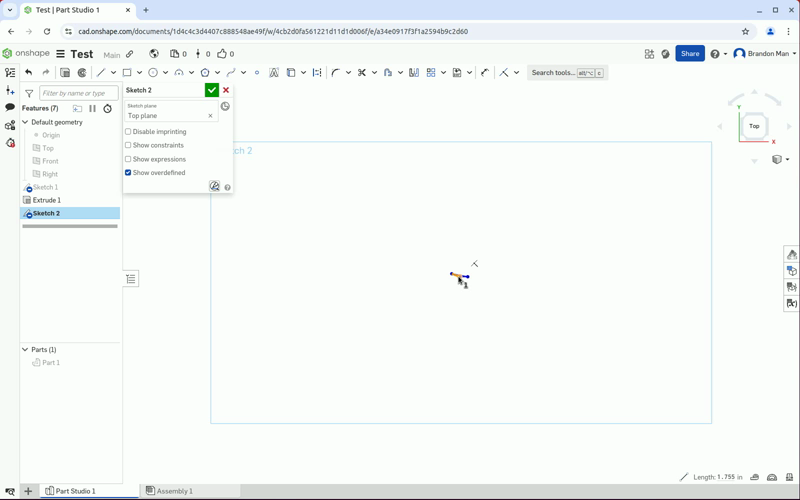
mouse_move(73, 352)
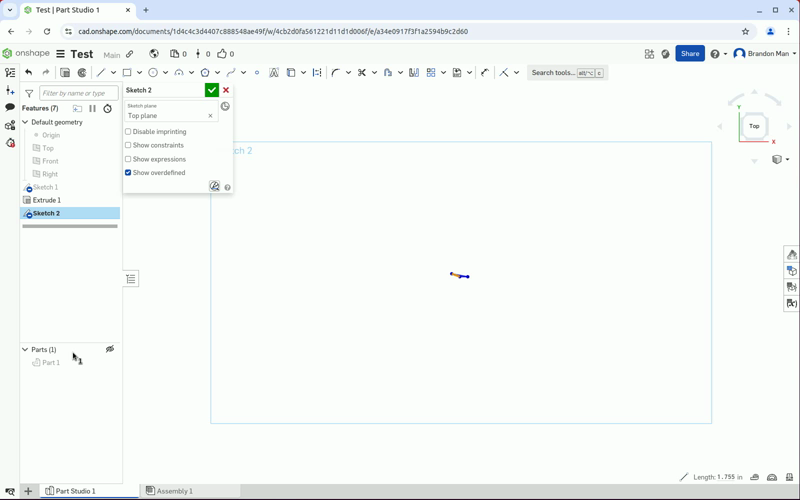
key(shift+y)
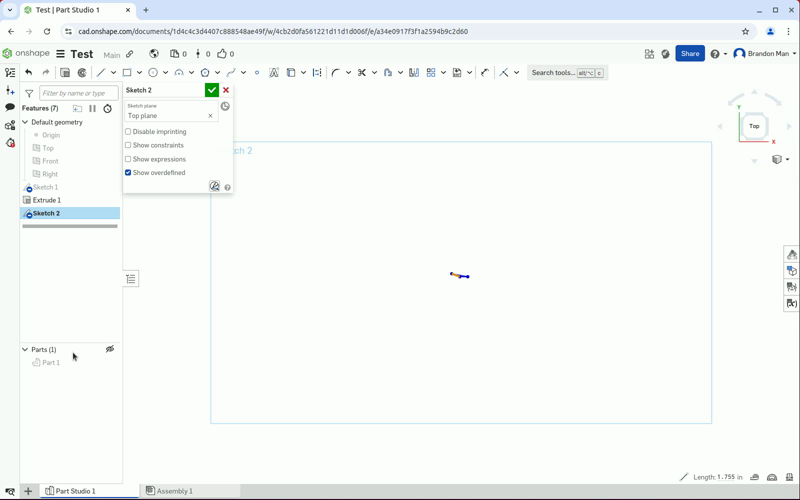
key(shift+e)
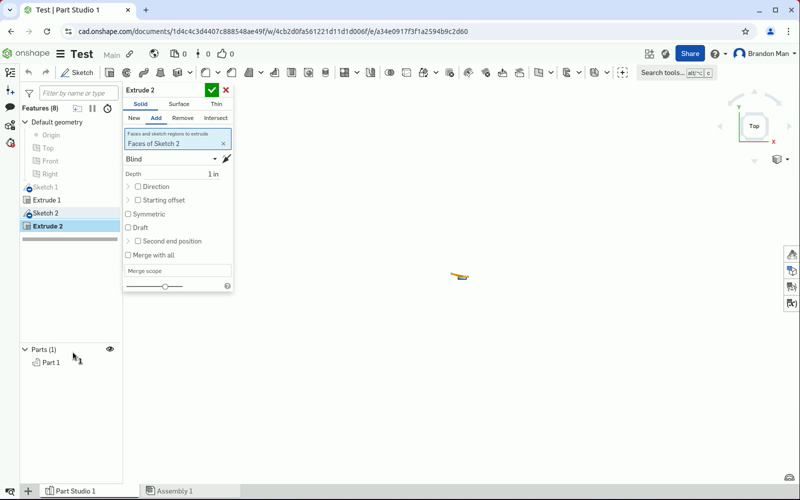
mouse_move(143, 106)
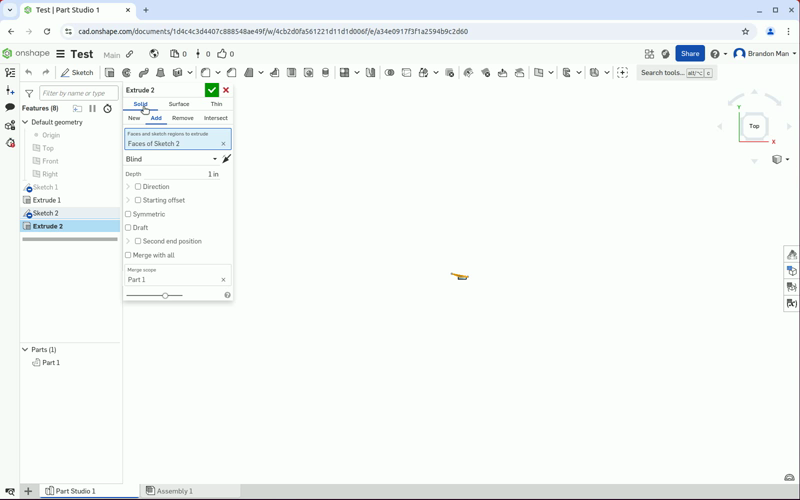
click(143, 106)
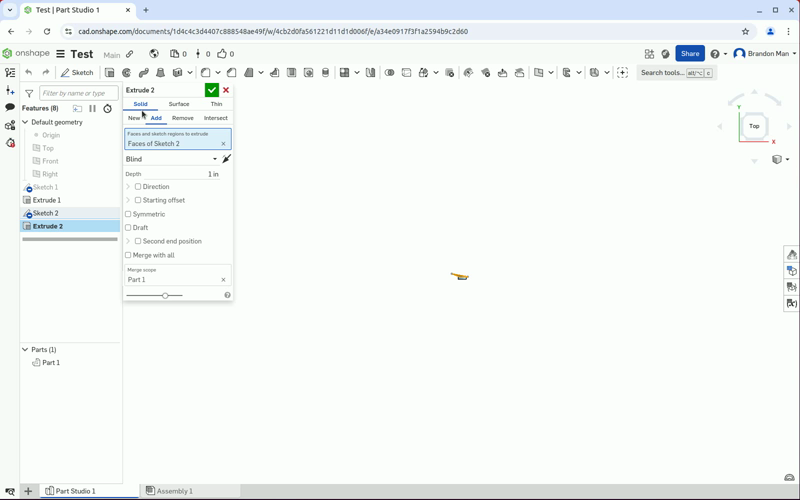
mouse_move(137, 120)
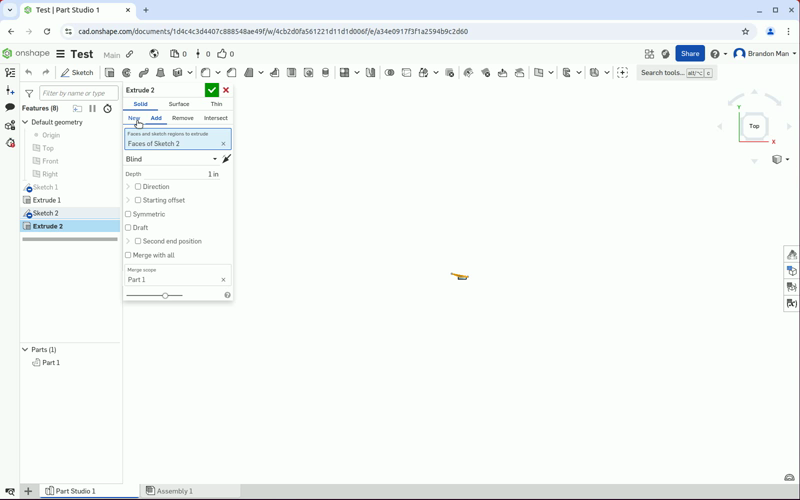
click(137, 120)
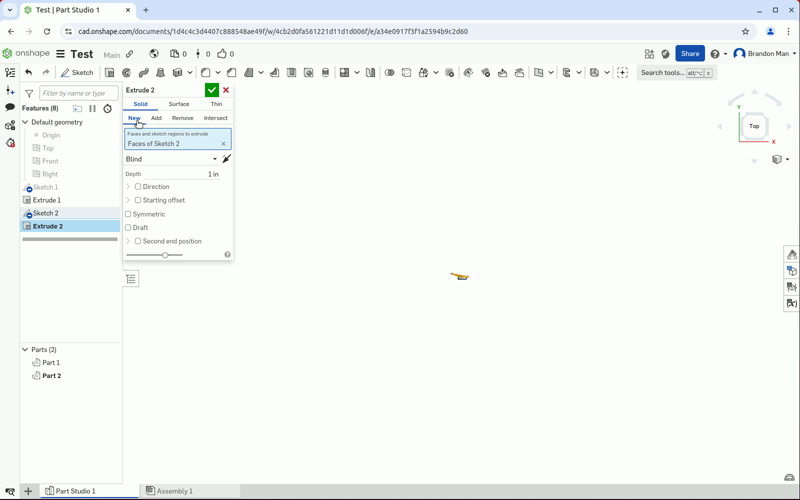
key(tab, 4)
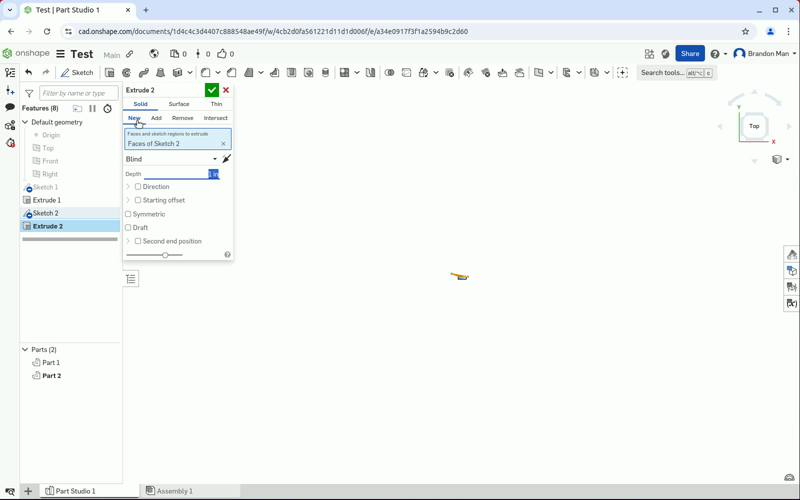
text(0.481)
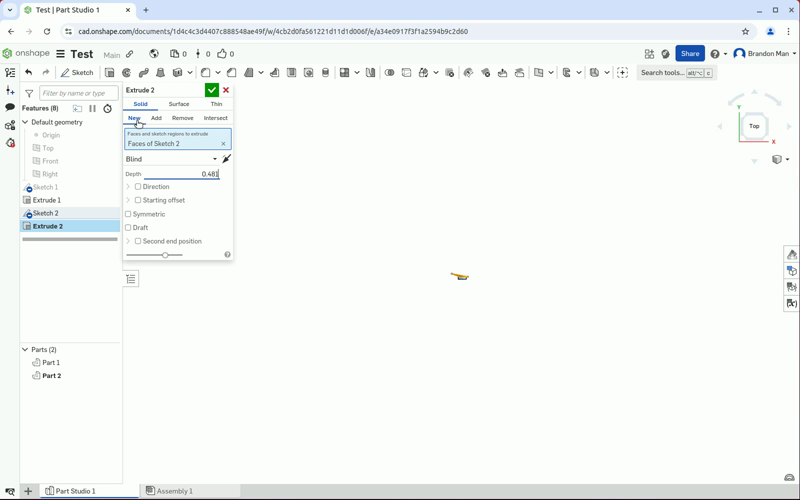
key(enter)
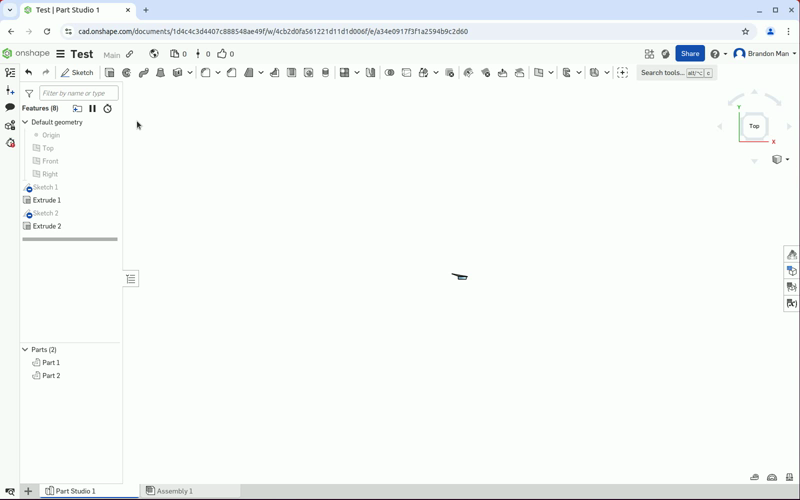
key(shift+h)
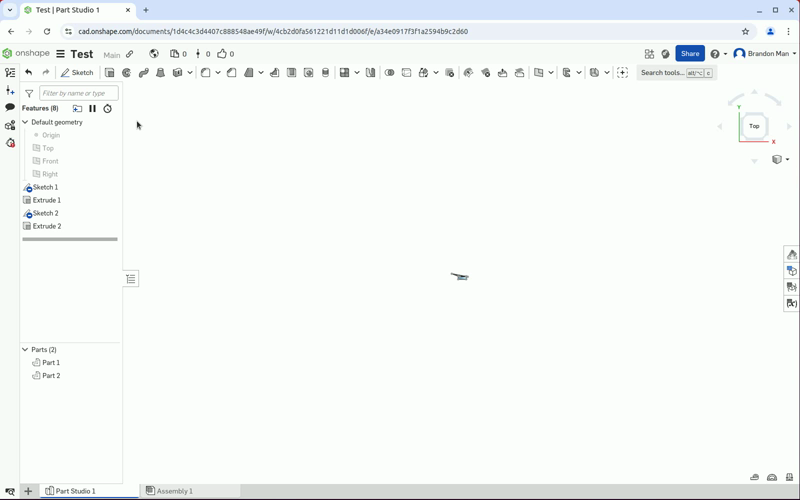
key(shift+h)
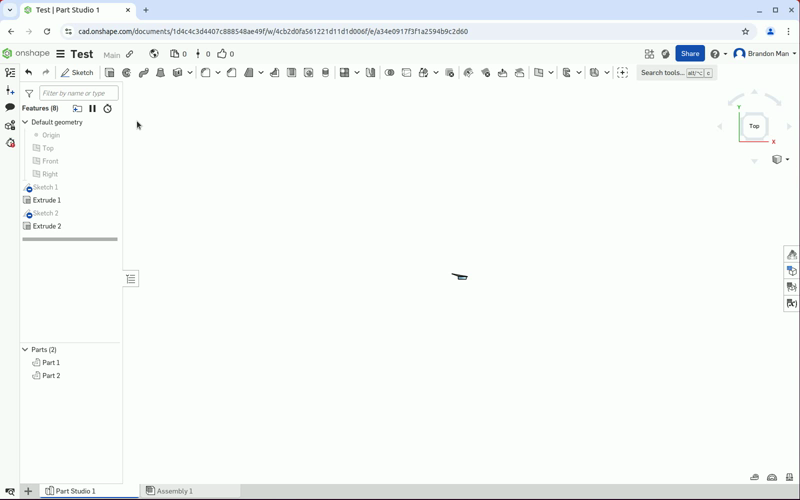
mouse_move(73, 189)
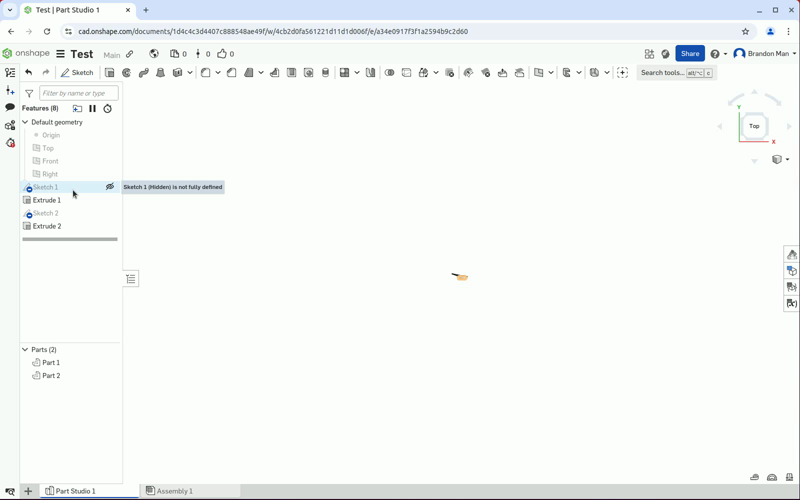
click(73, 189)
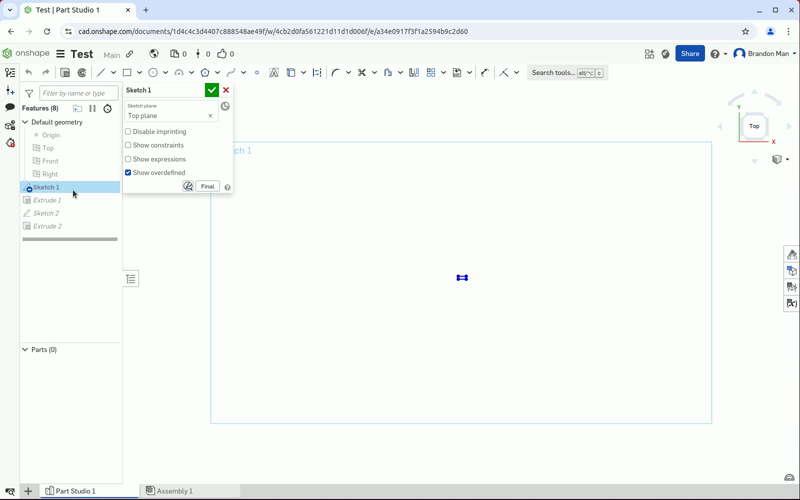
mouse_move(229, 92)
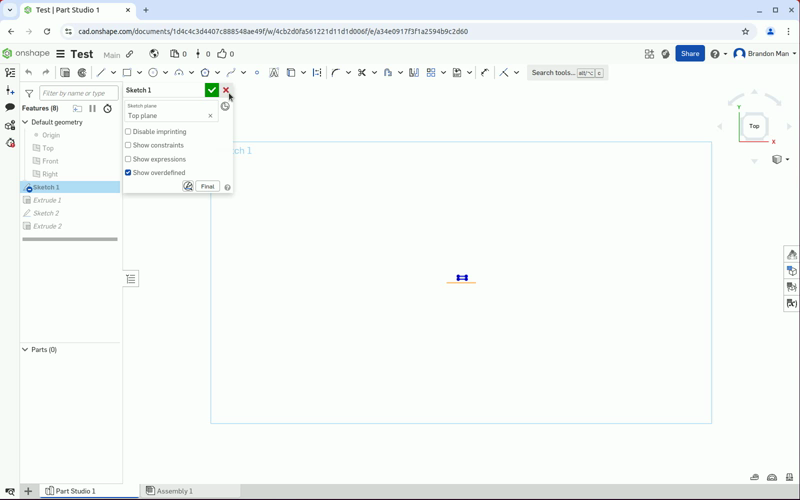
click(229, 92)
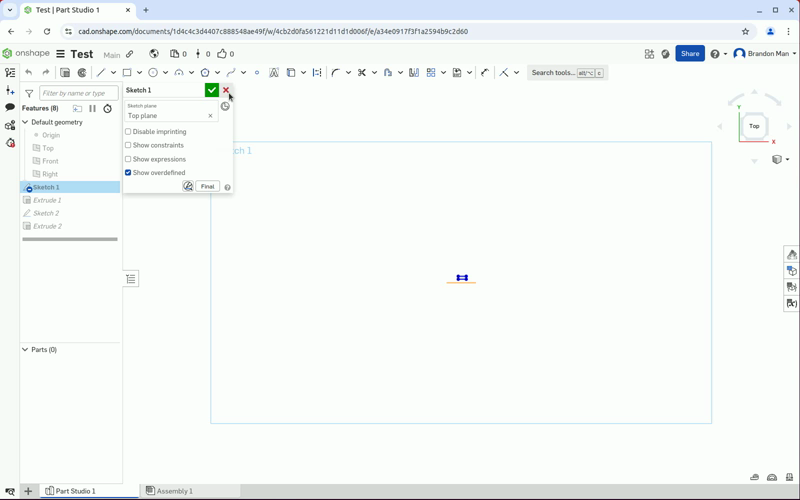
key(shift+s)
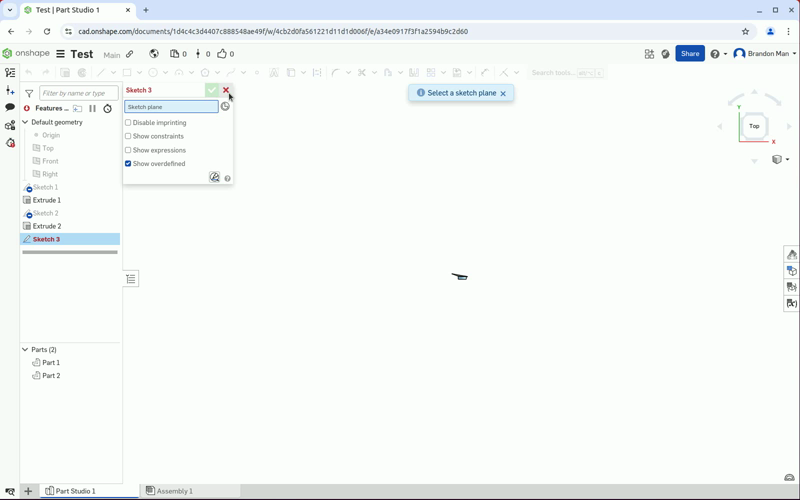
mouse_move(73, 150)
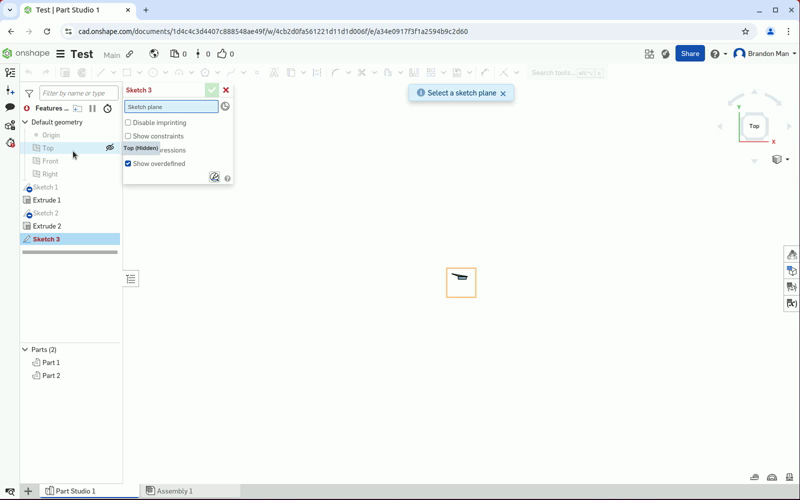
click(73, 150)
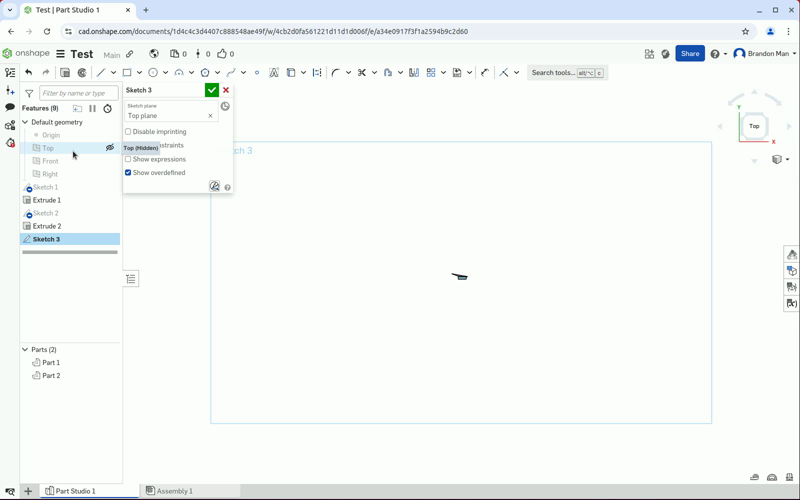
mouse_move(73, 352)
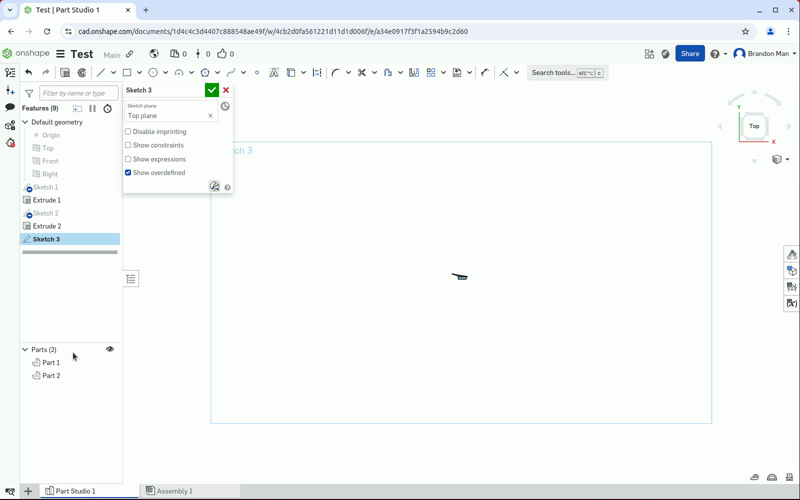
key(y)
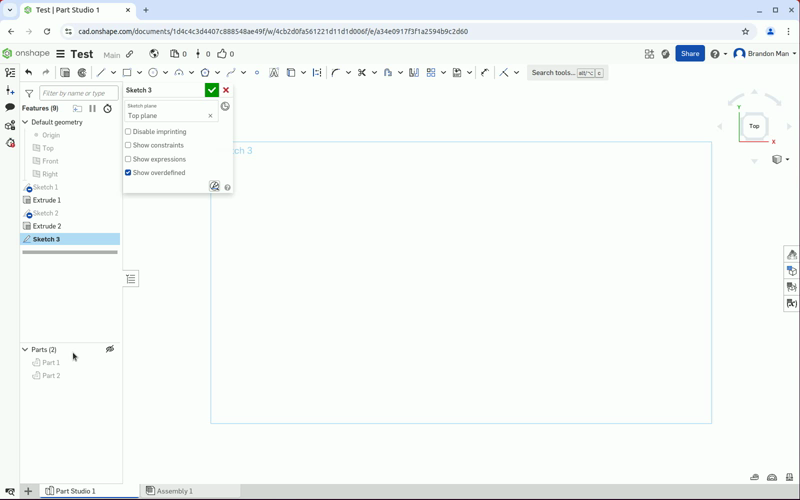
key(l)
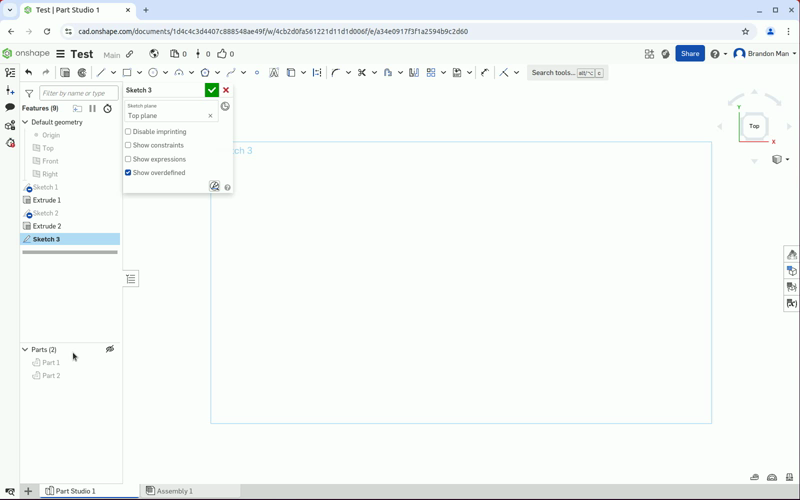
key_down(shift)
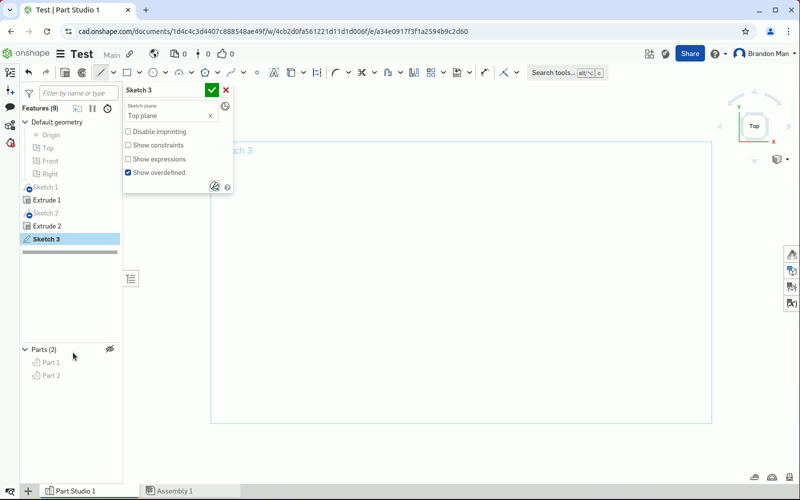
mouse_move(451, 276)
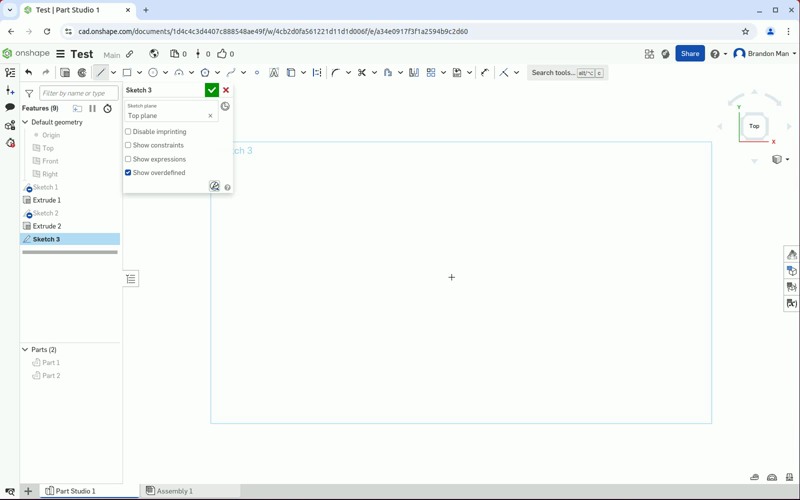
click(451, 276)
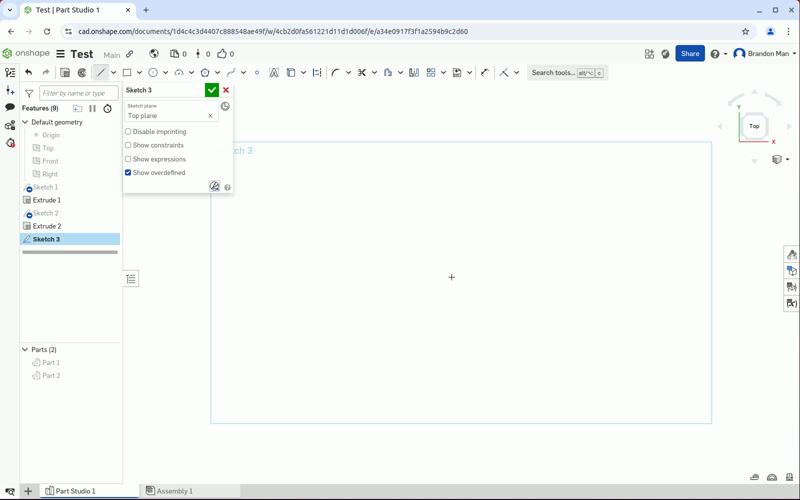
key_up(shift)
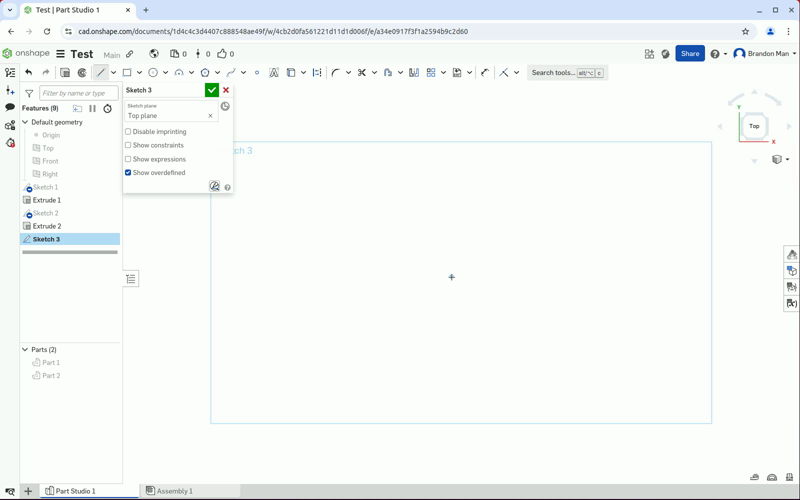
key_down(shift)
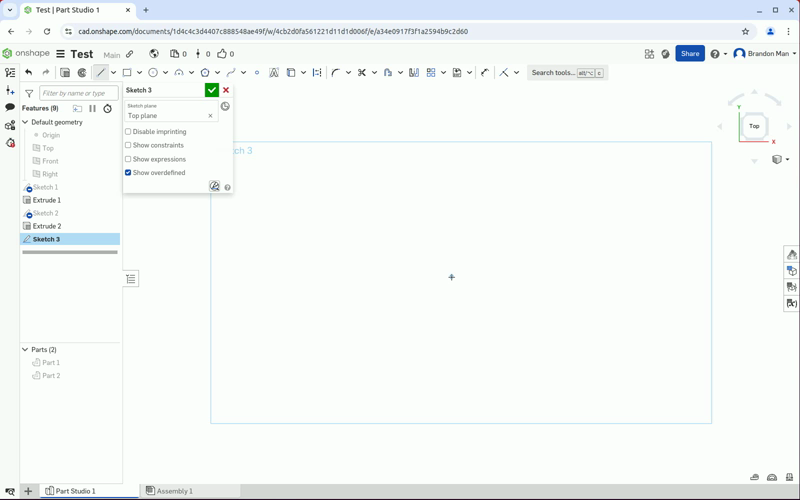
mouse_move(481, 276)
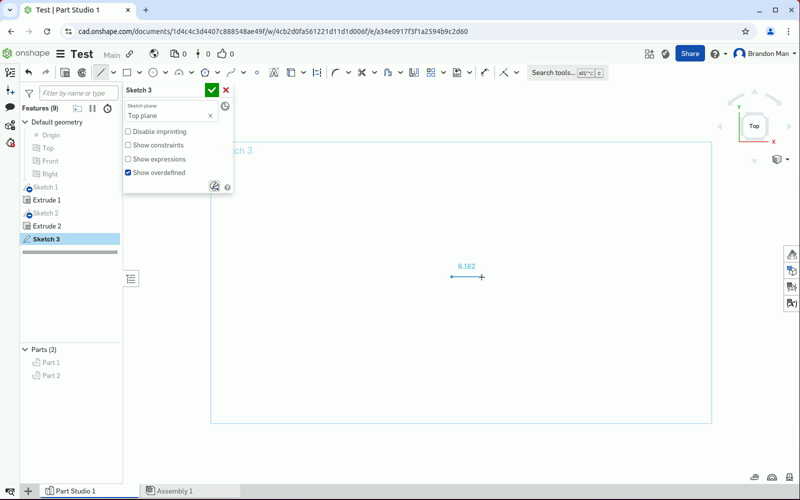
mouse_move(460, 280)
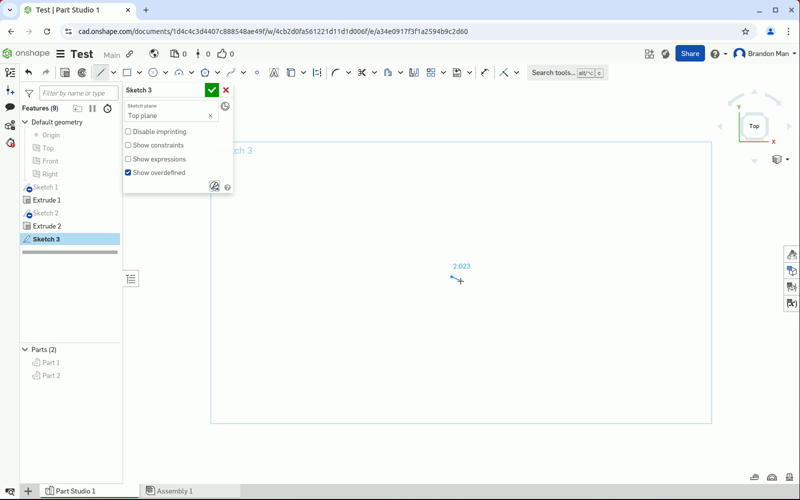
click(460, 280)
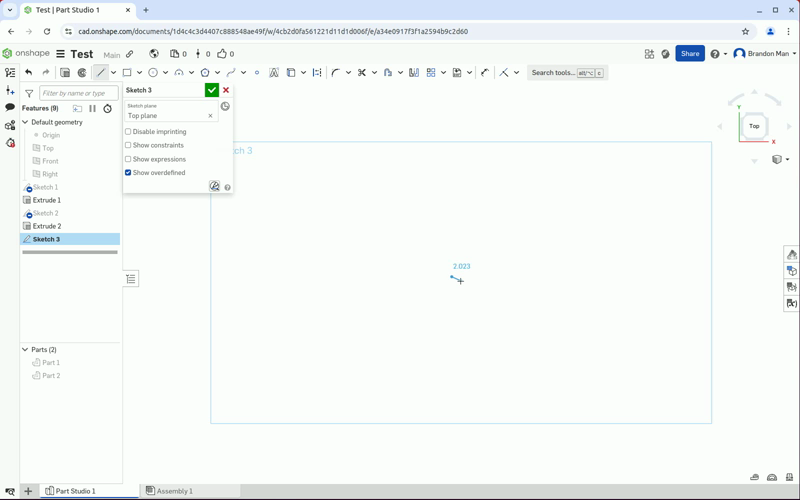
key_up(shift)
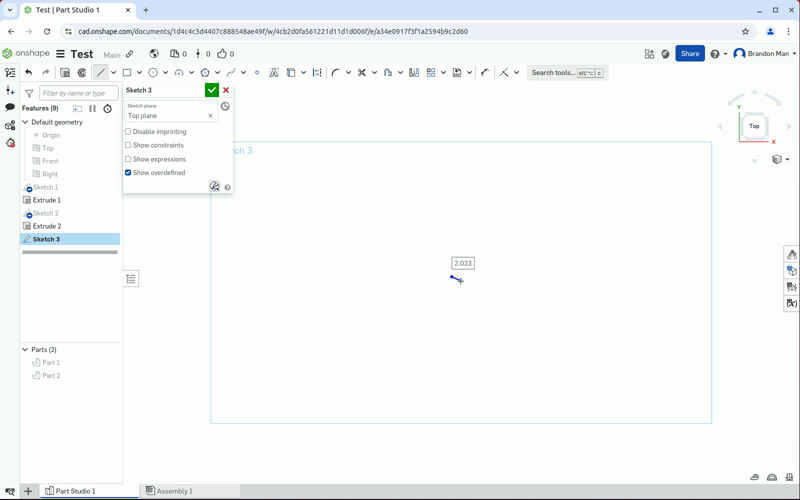
key_down(shift)
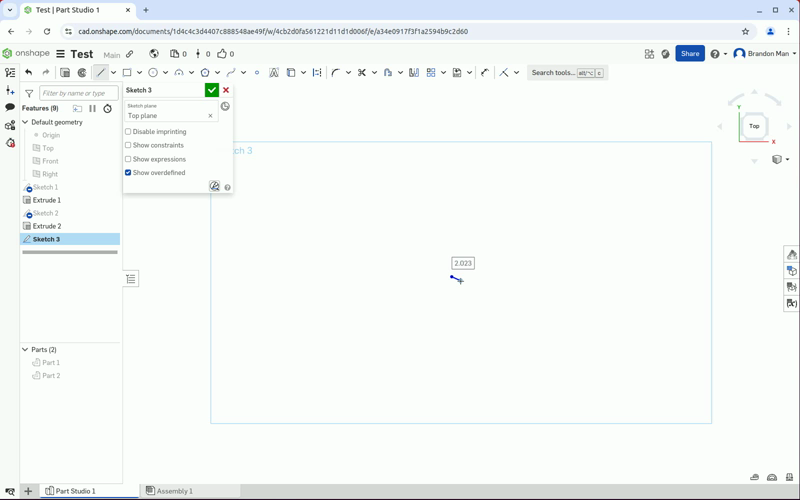
mouse_move(490, 280)
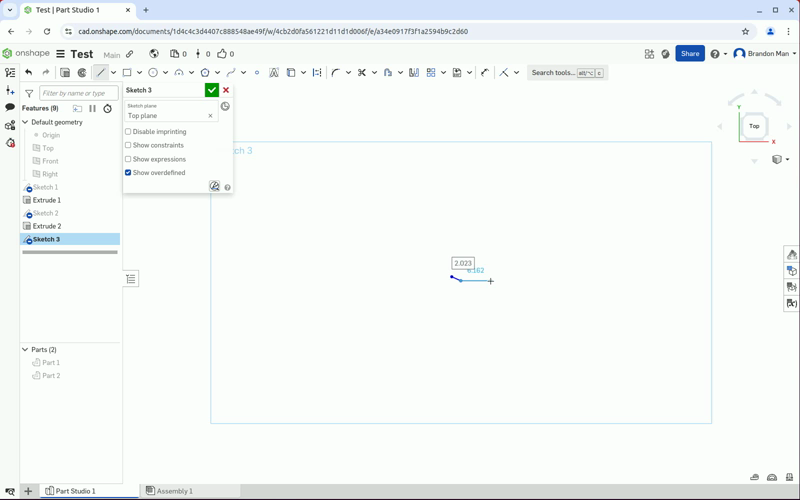
mouse_move(460, 276)
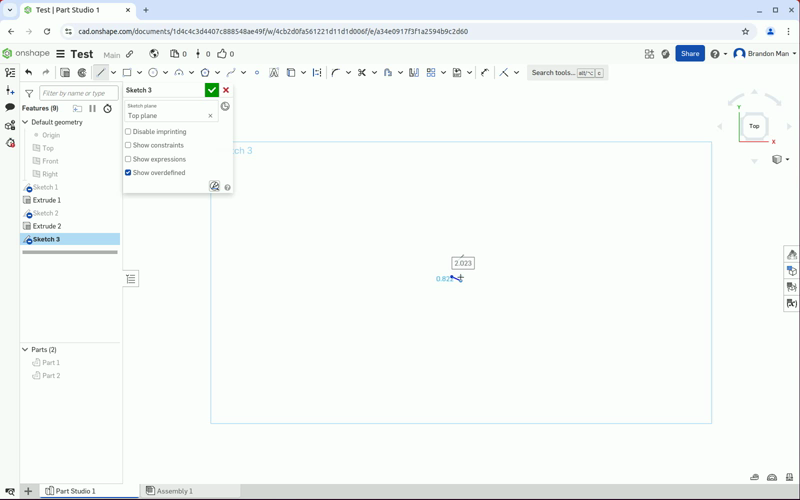
scroll(6)
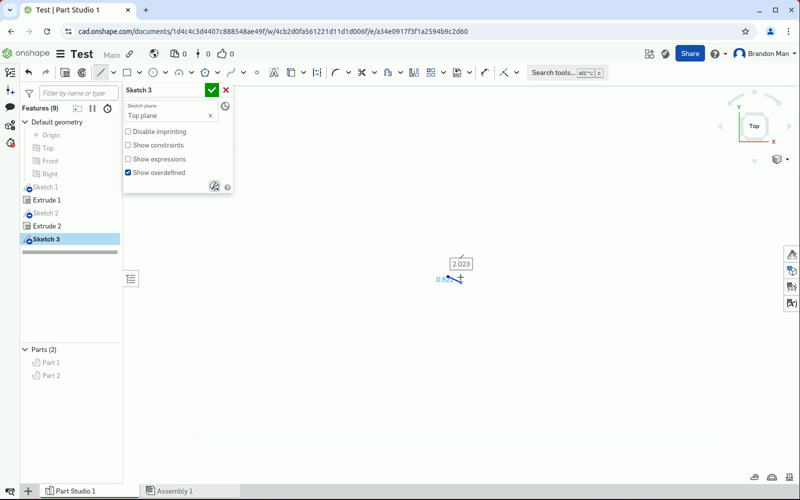
scroll(6)
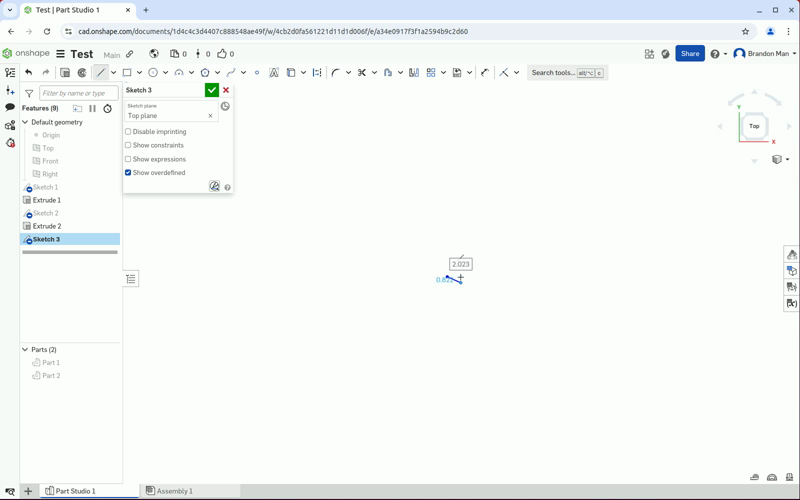
scroll(6)
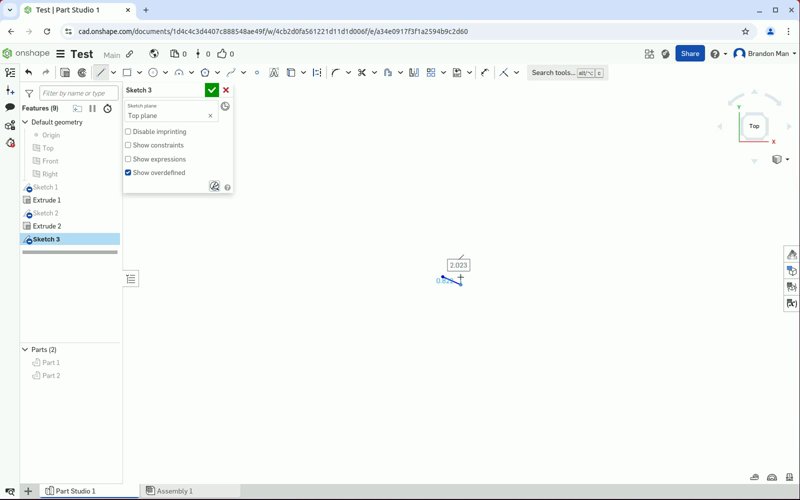
scroll(6)
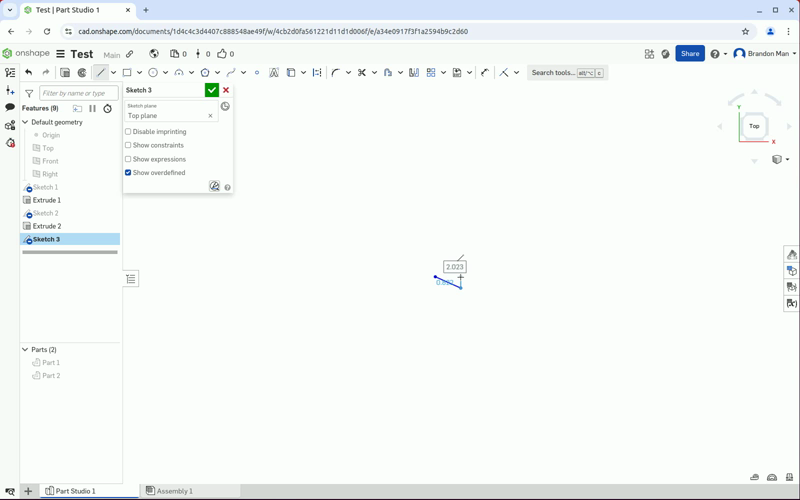
scroll(6)
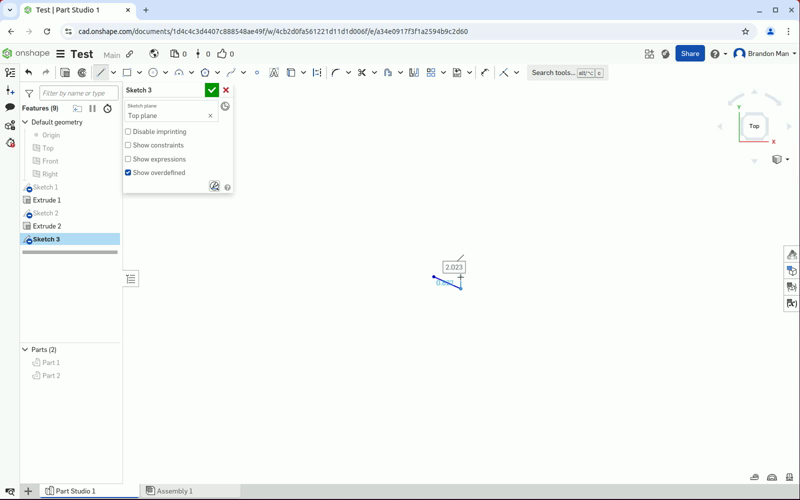
scroll(6)
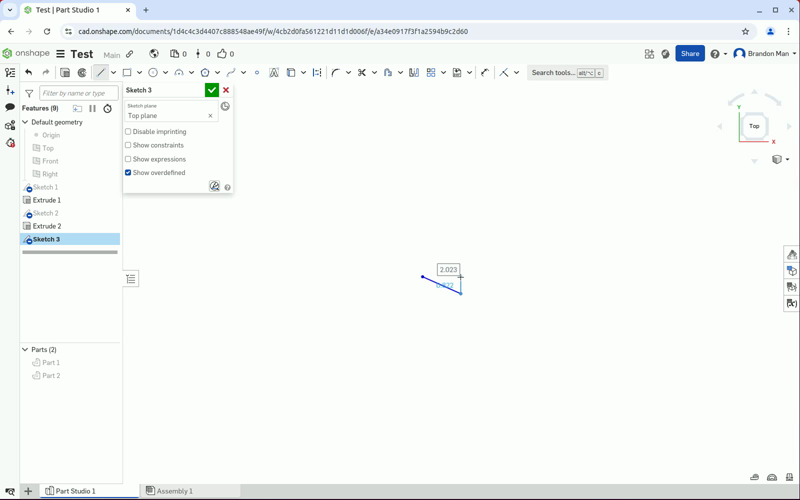
scroll(6)
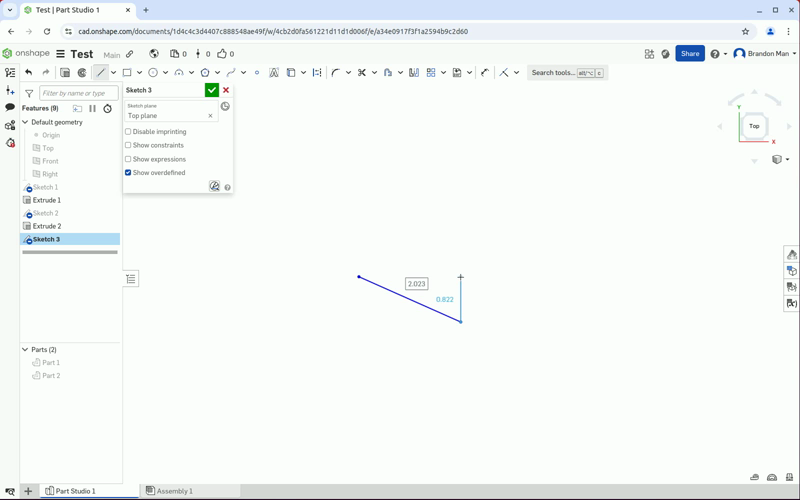
click(460, 276)
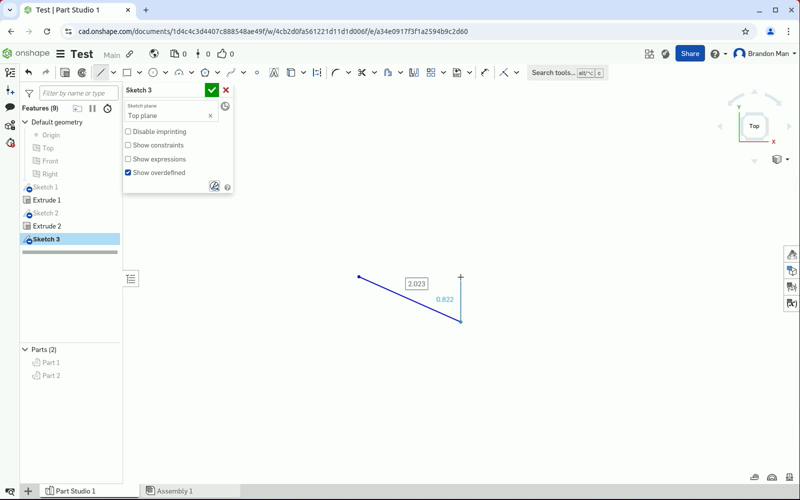
scroll(-6)
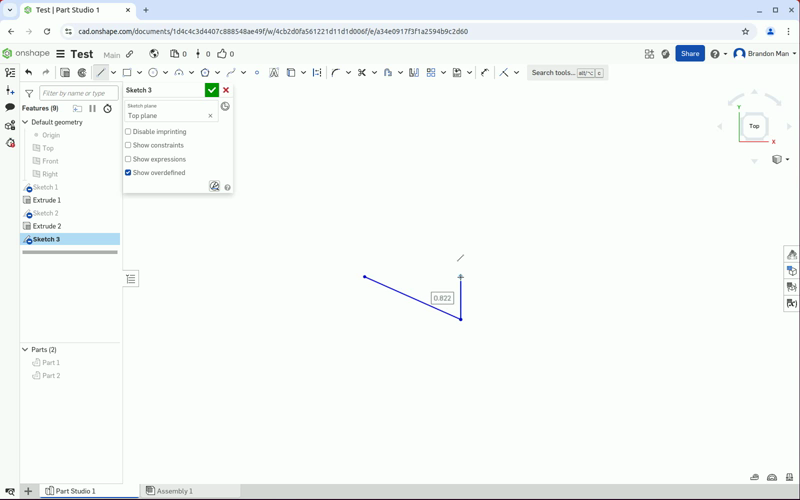
scroll(-6)
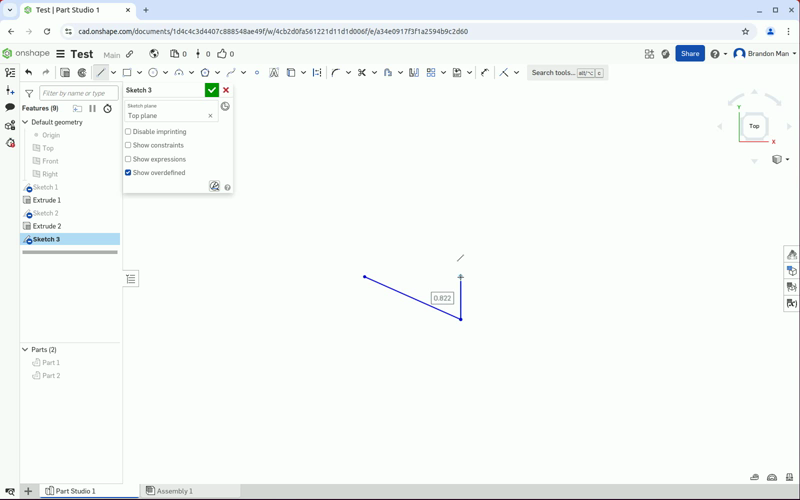
scroll(-6)
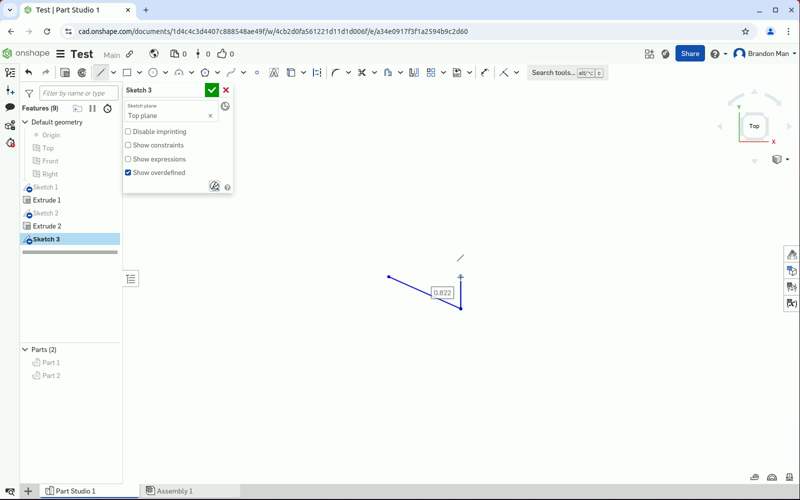
scroll(-6)
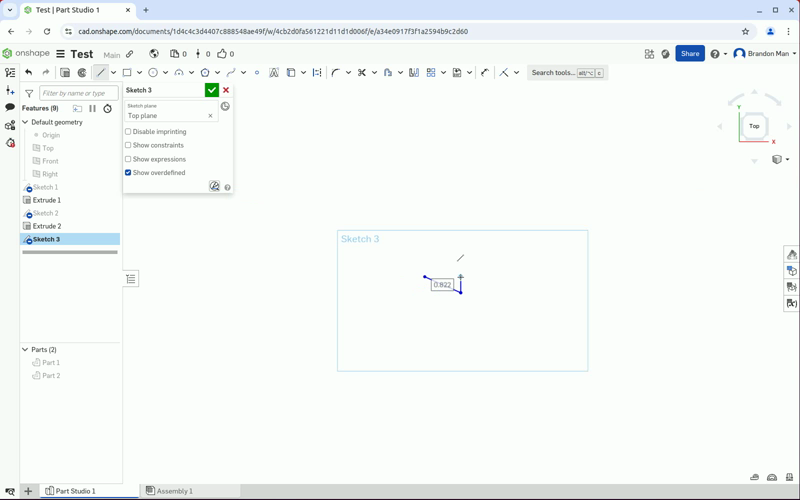
scroll(-6)
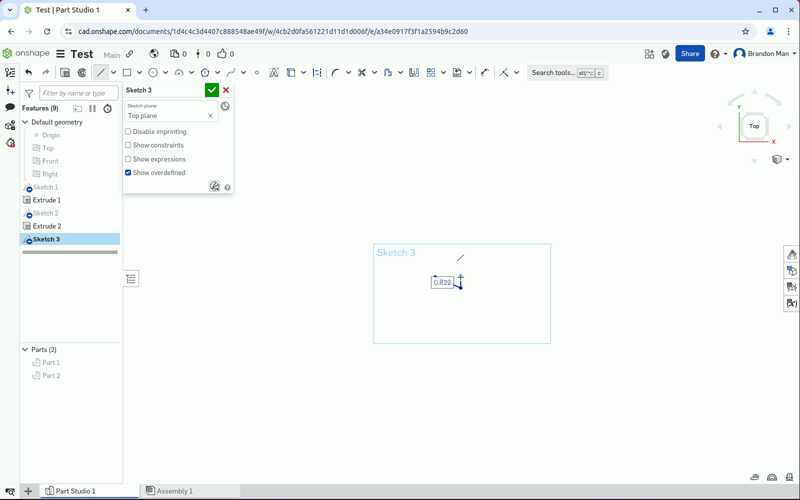
scroll(-6)
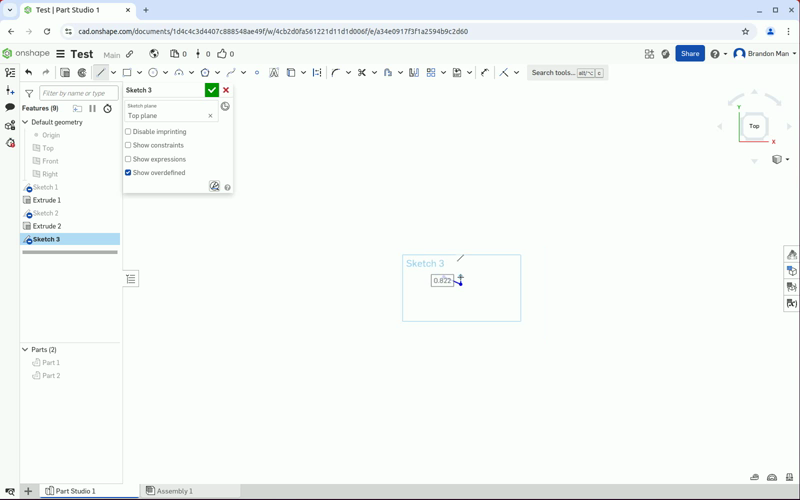
scroll(-6)
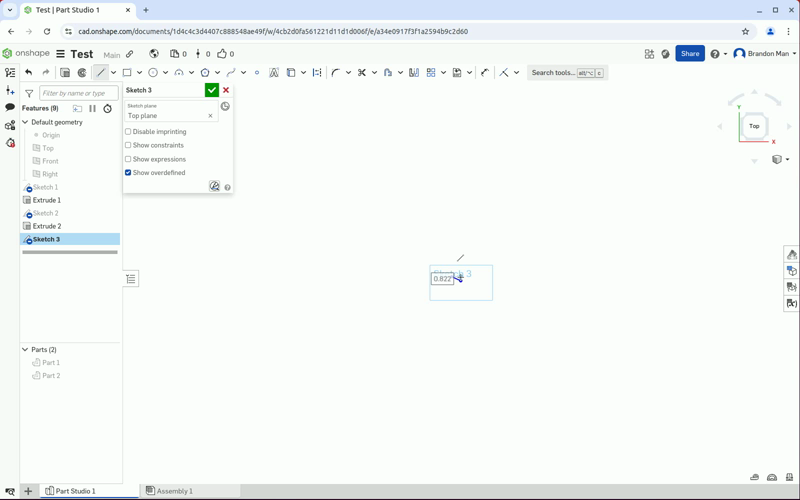
key_up(shift)
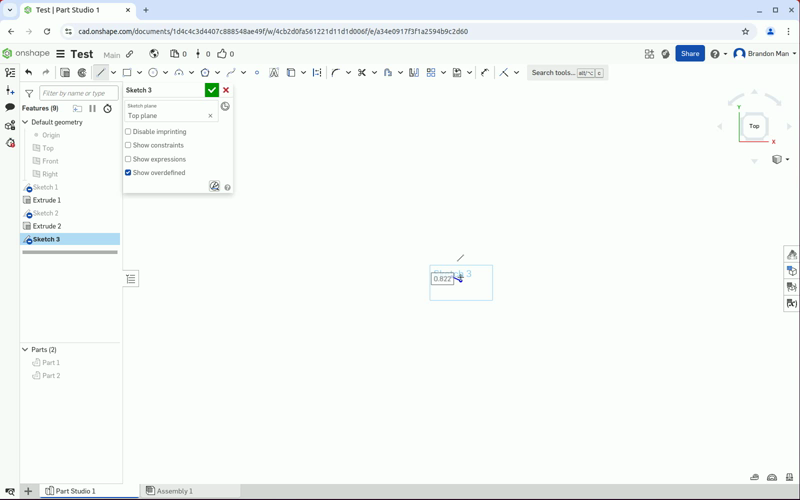
key_down(shift)
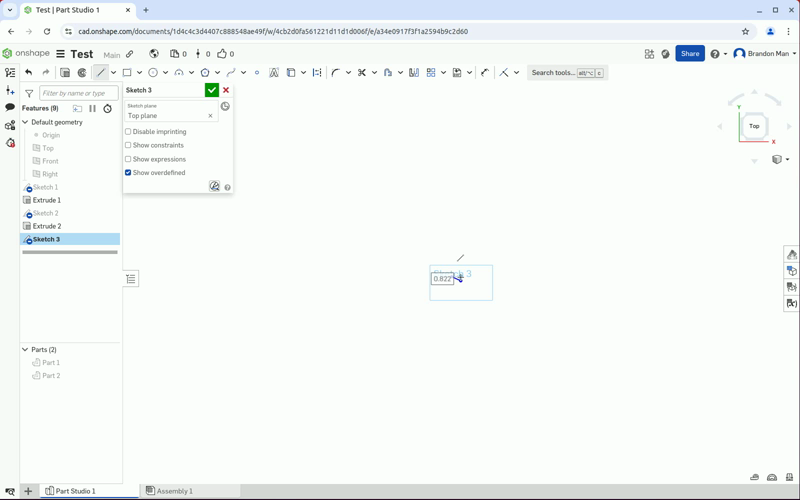
mouse_move(490, 276)
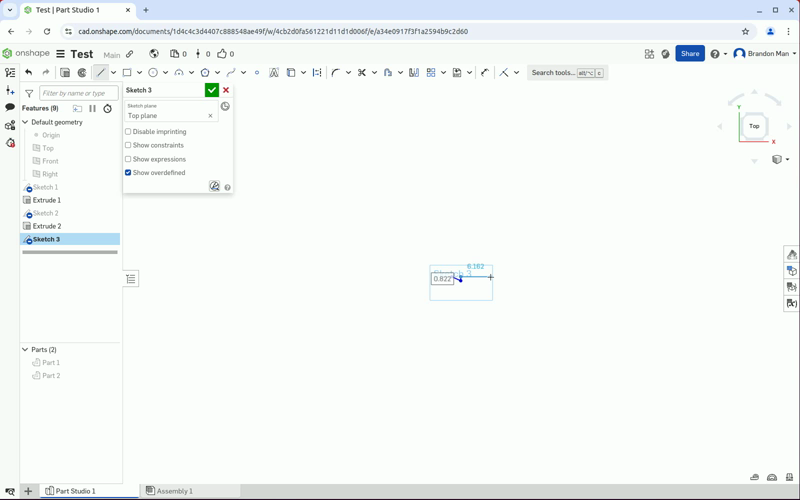
mouse_move(451, 272)
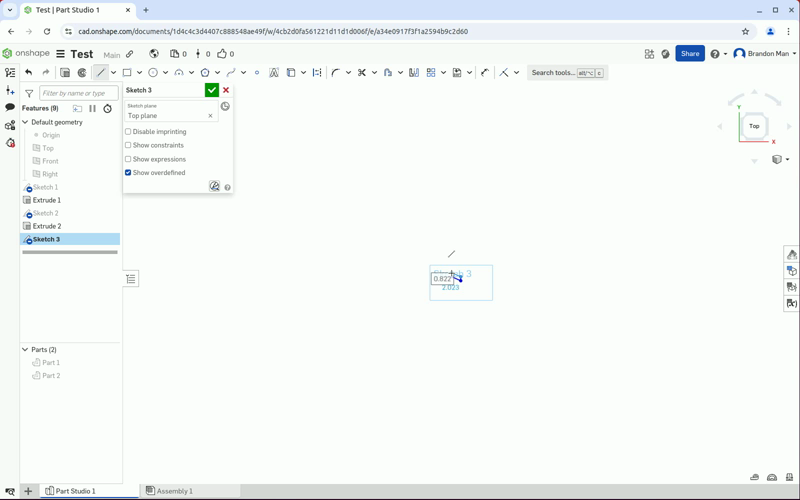
scroll(6)
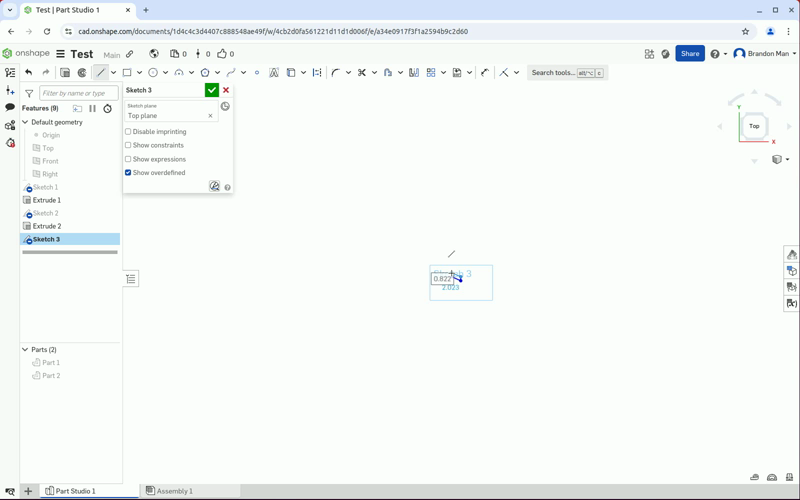
scroll(6)
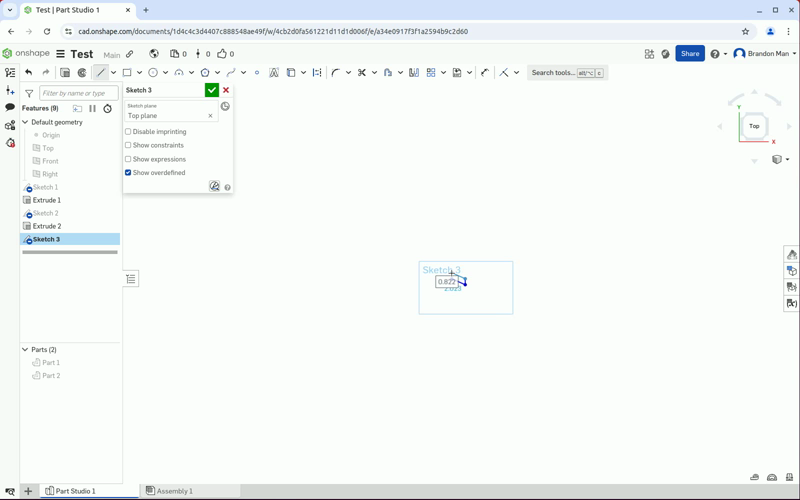
scroll(6)
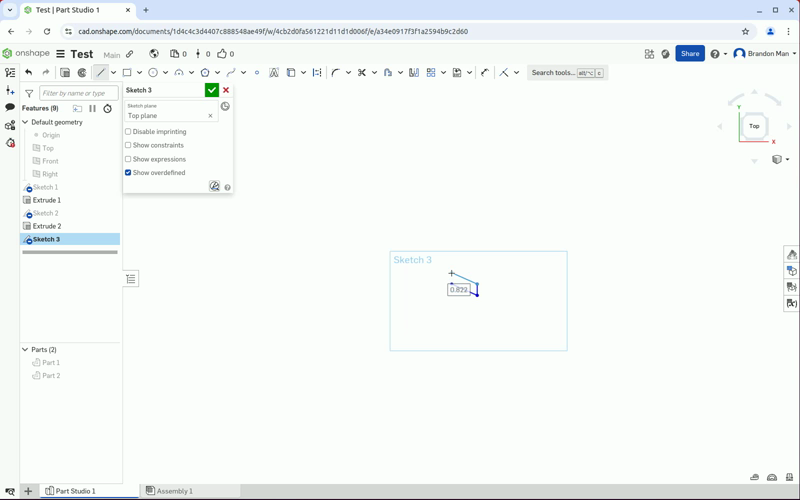
scroll(6)
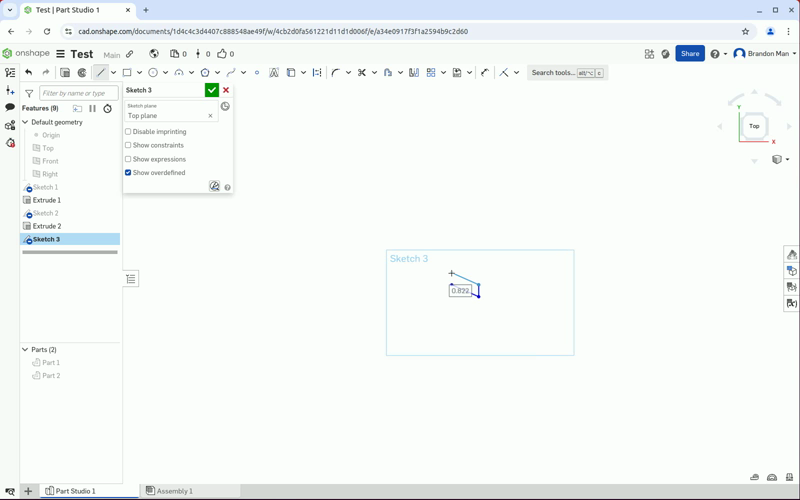
scroll(6)
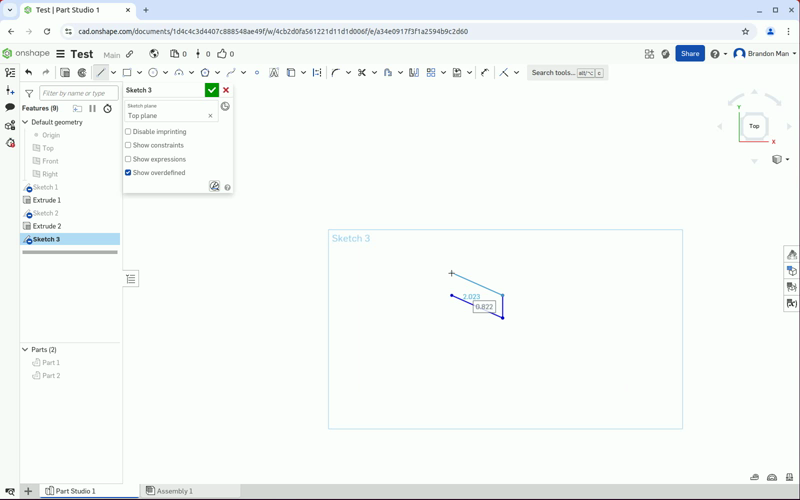
scroll(6)
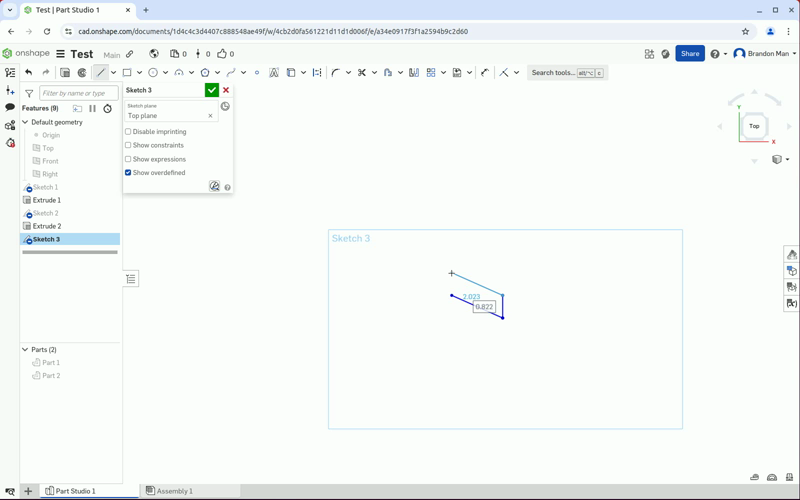
scroll(6)
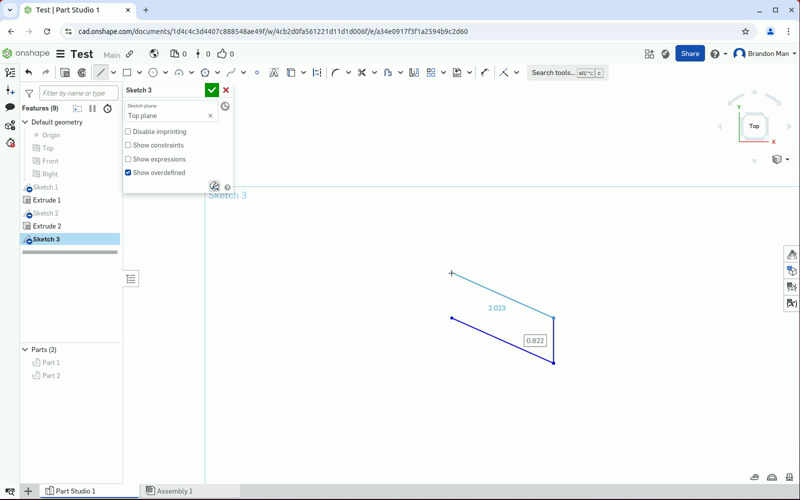
click(451, 272)
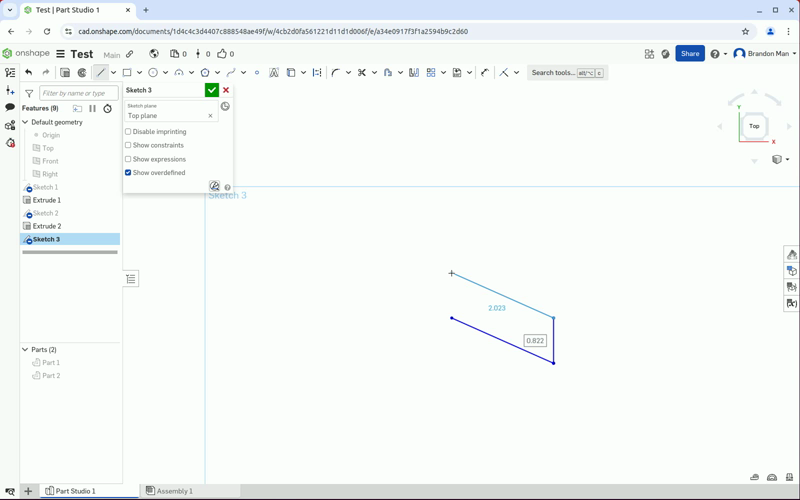
scroll(-6)
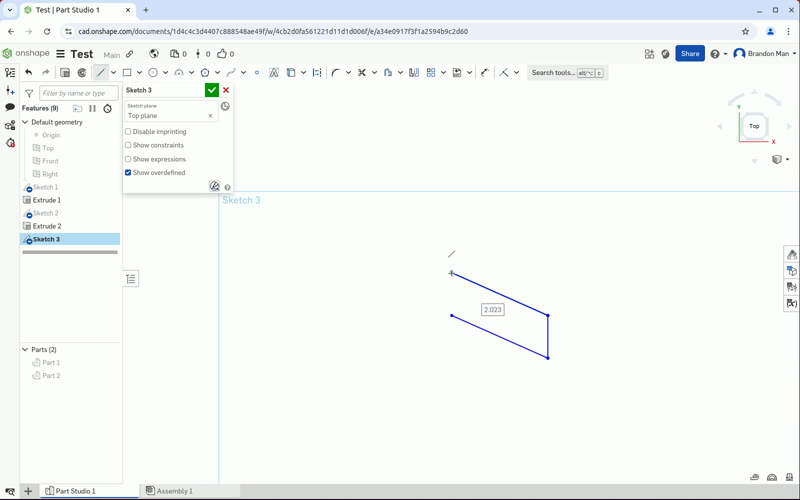
scroll(-6)
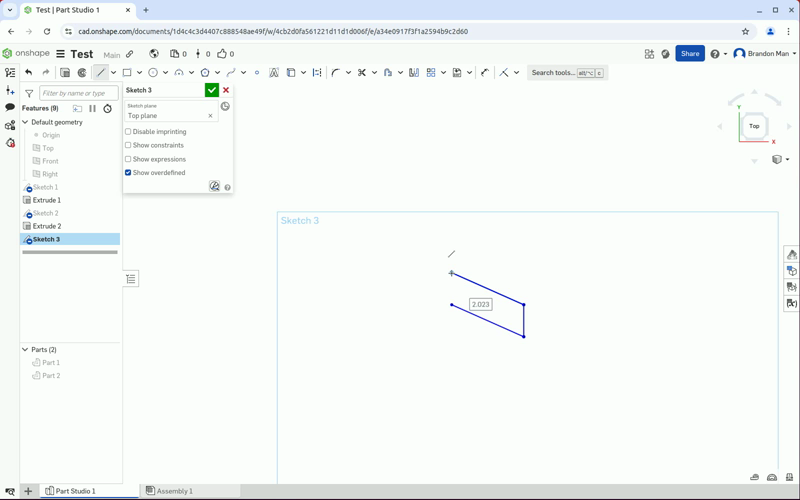
scroll(-6)
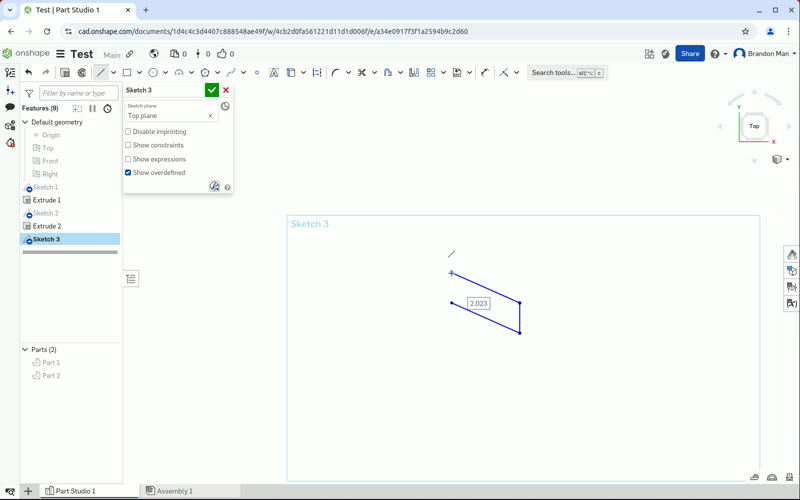
scroll(-6)
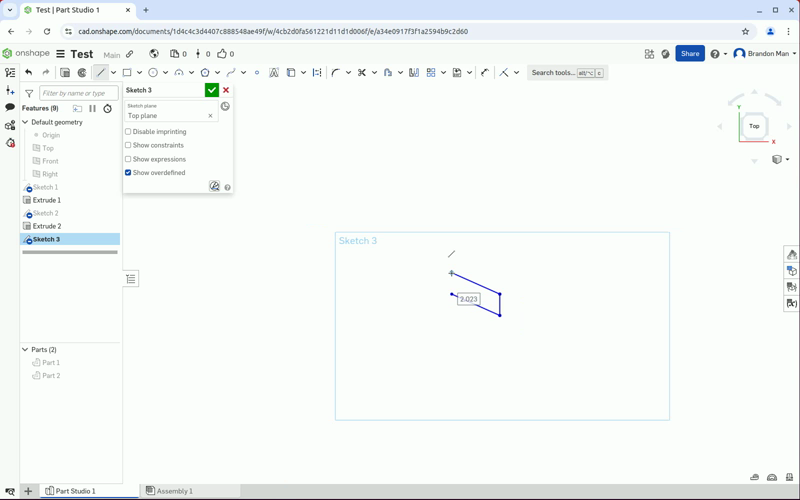
scroll(-6)
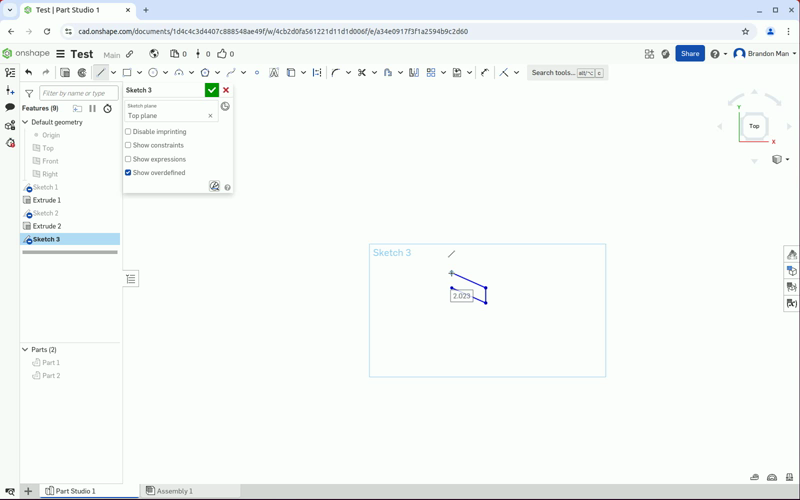
scroll(-6)
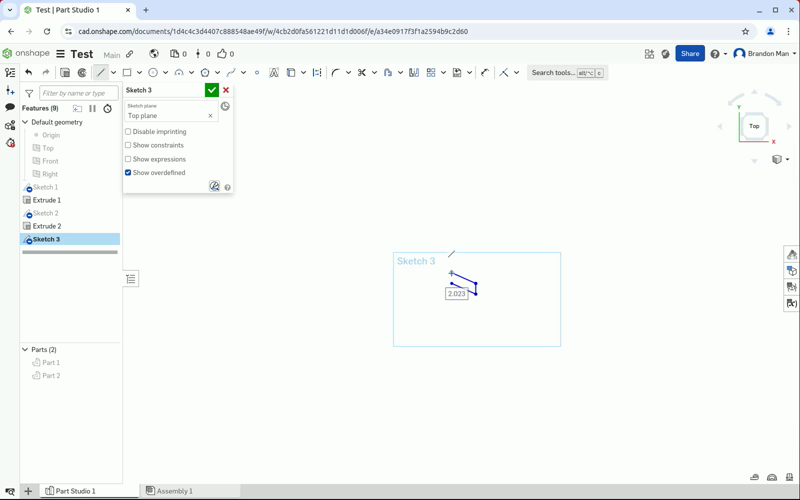
scroll(-6)
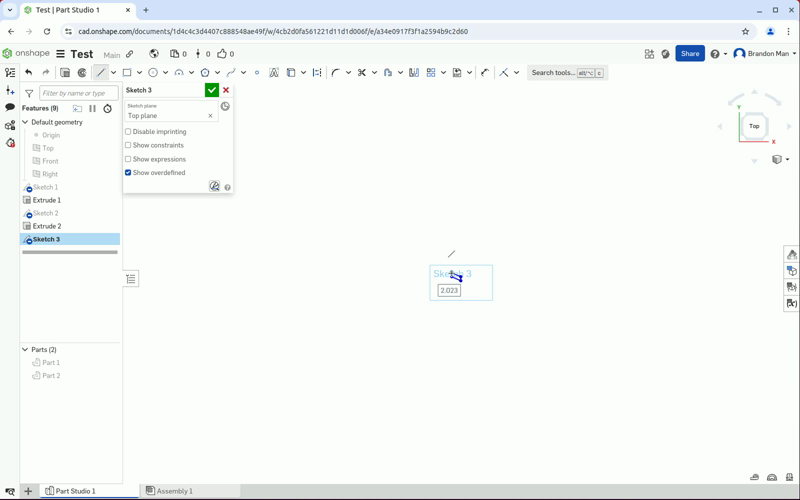
key_up(shift)
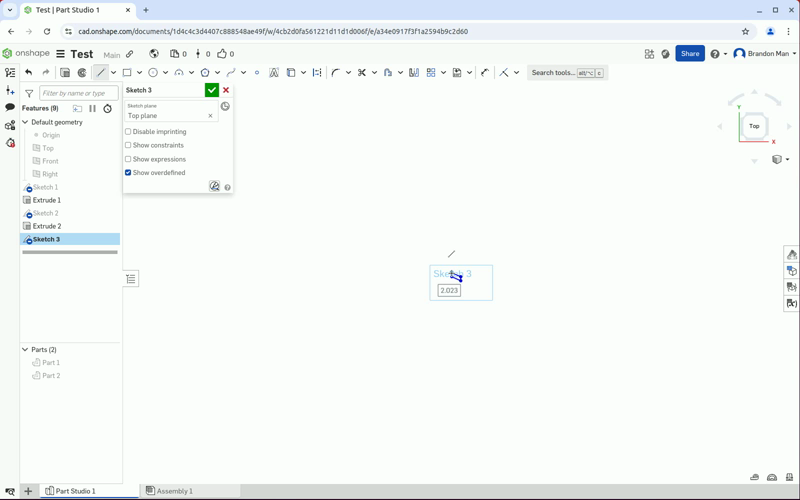
mouse_move(481, 272)
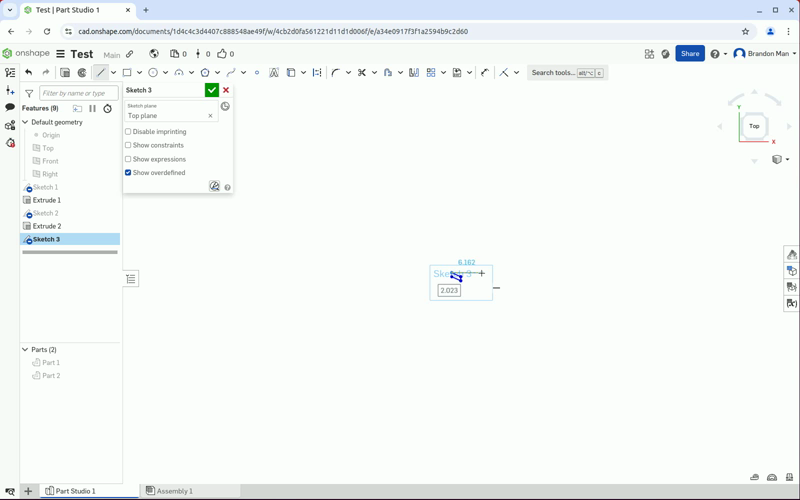
key_down(shift)
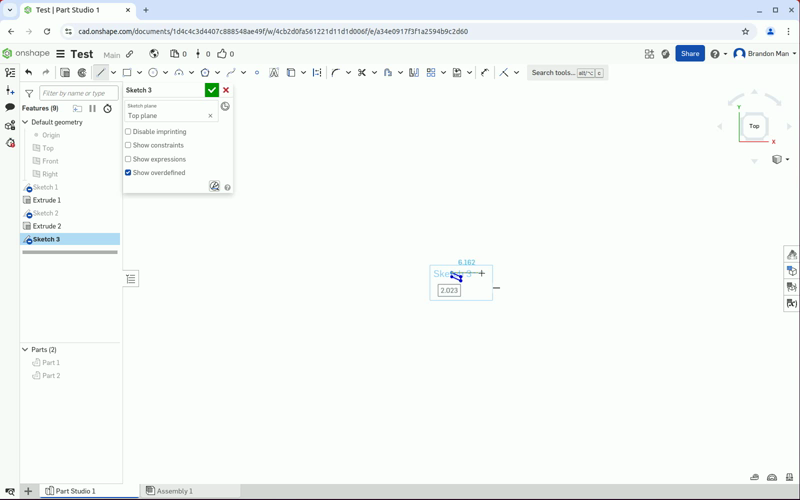
mouse_move(451, 276)
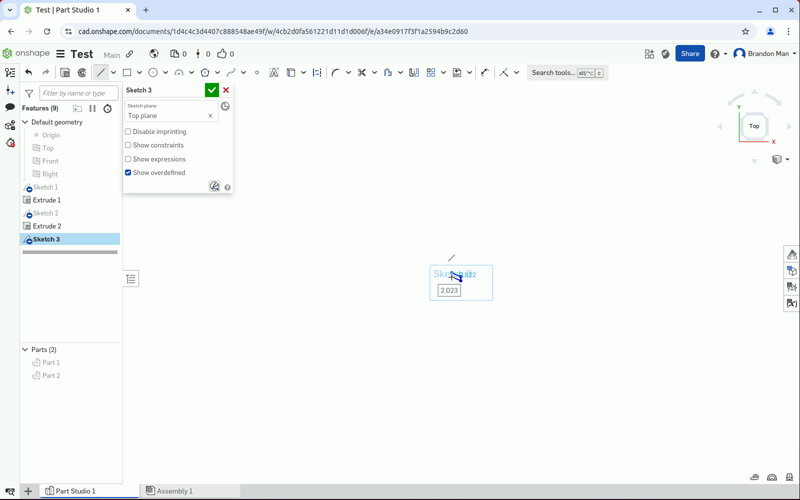
scroll(6)
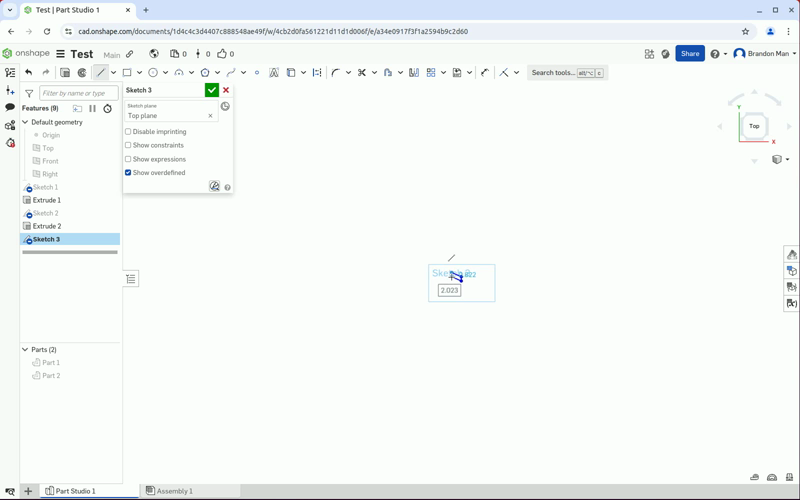
scroll(6)
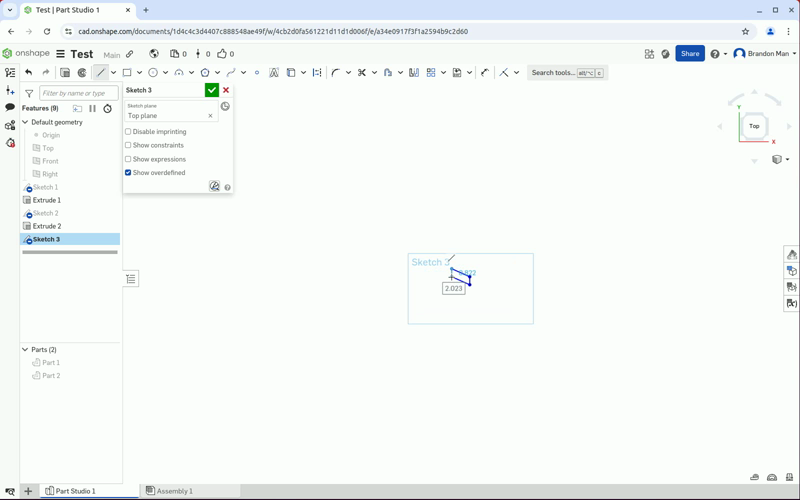
scroll(6)
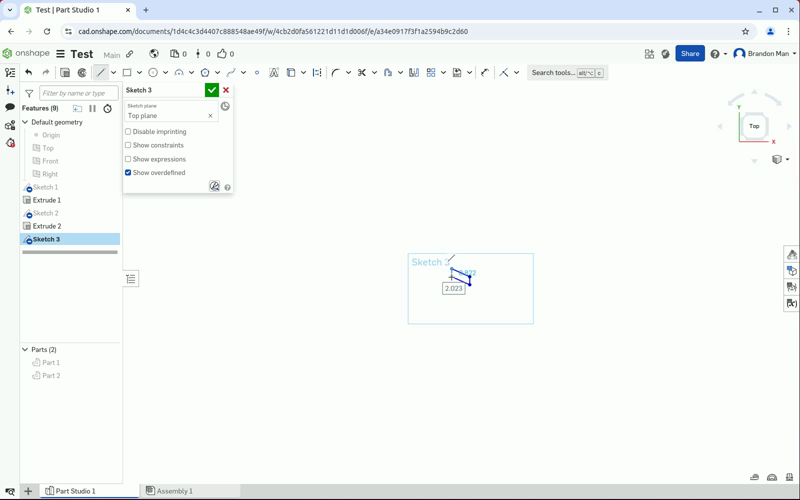
scroll(6)
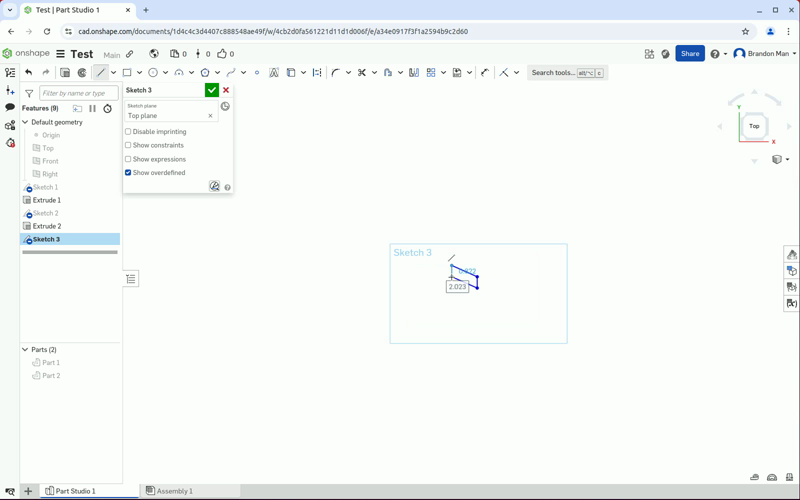
scroll(6)
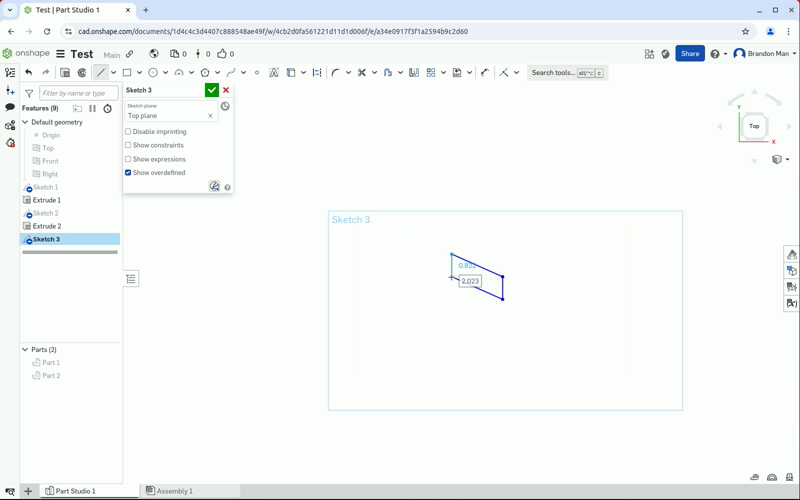
scroll(6)
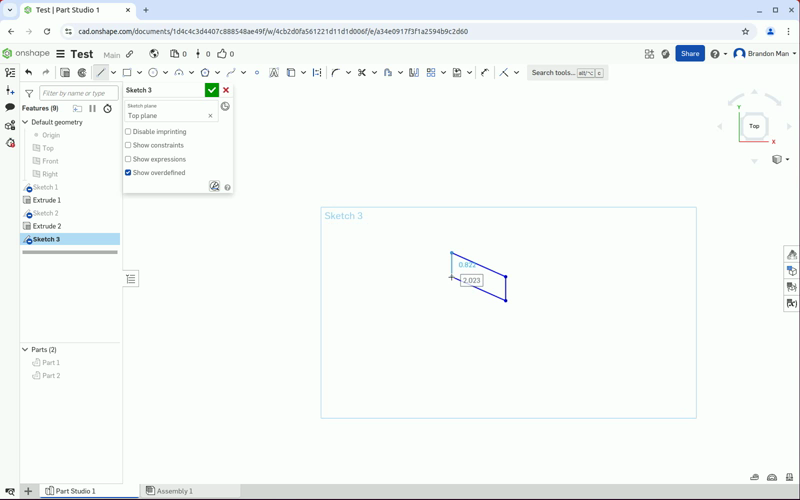
scroll(6)
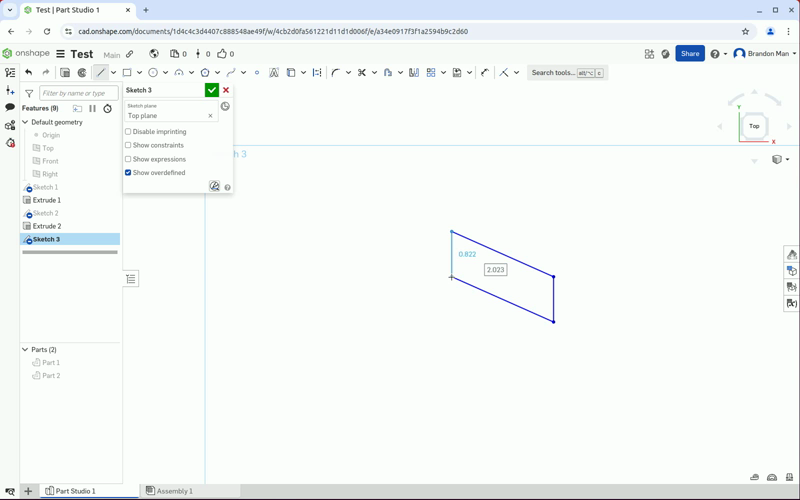
key_up(shift)
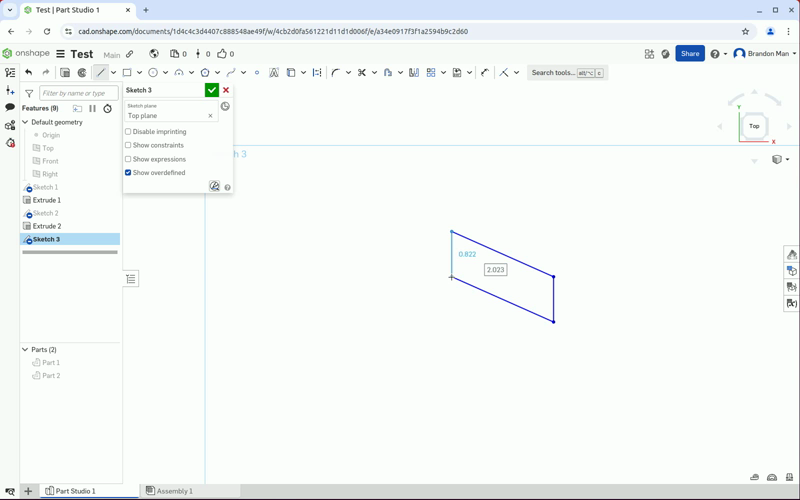
click(451, 276)
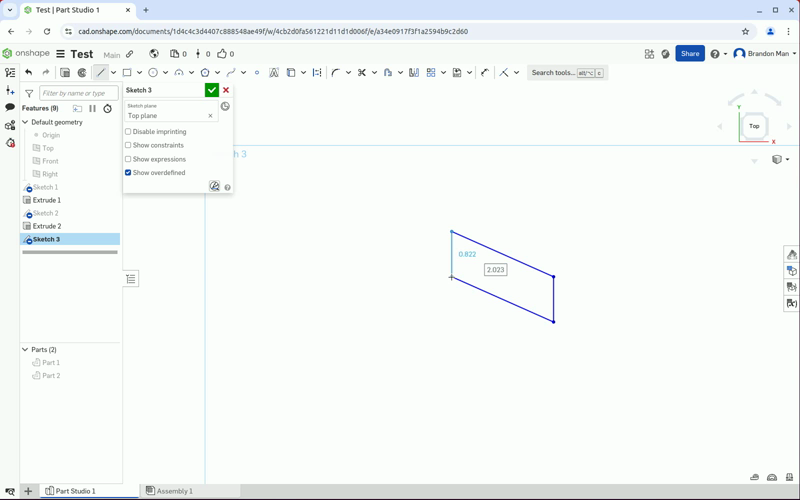
scroll(-6)
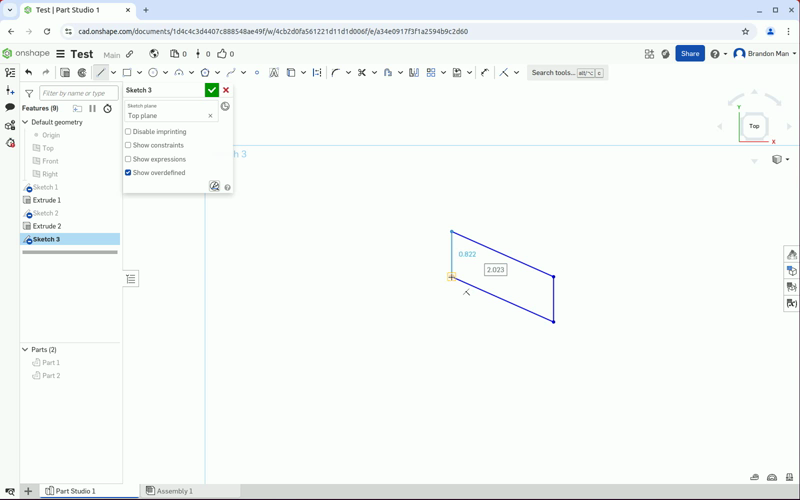
scroll(-6)
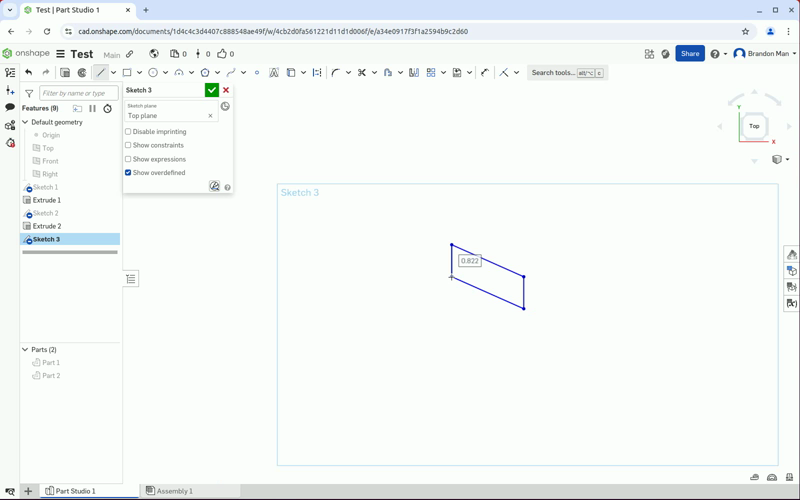
scroll(-6)
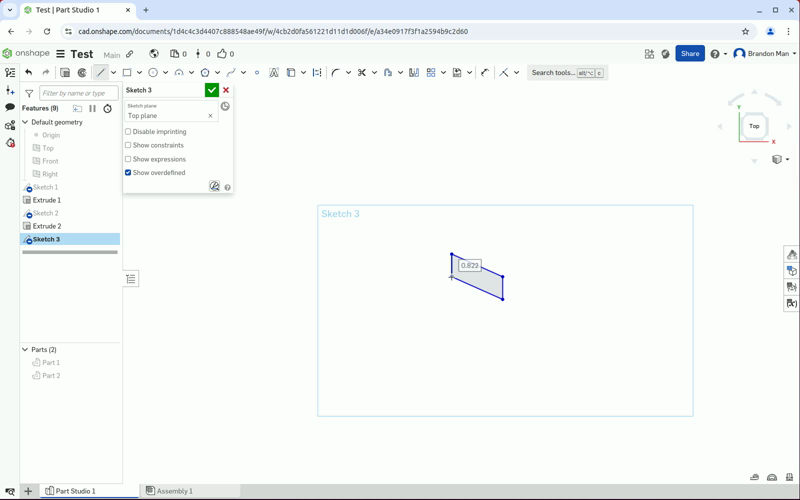
scroll(-6)
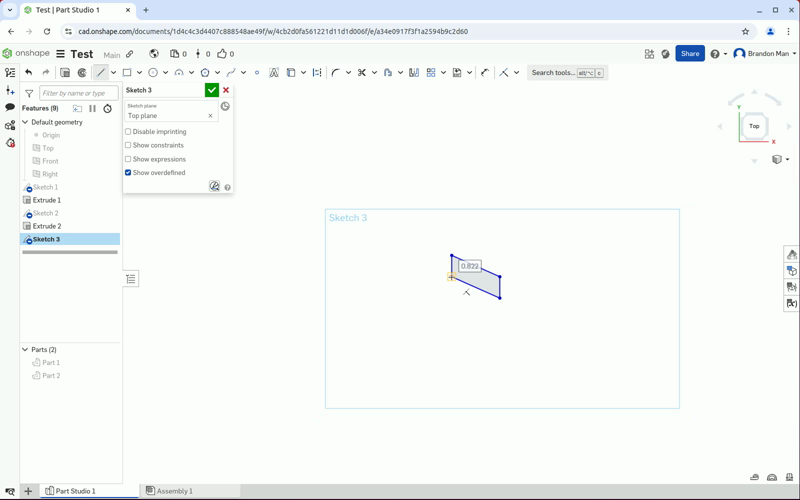
scroll(-6)
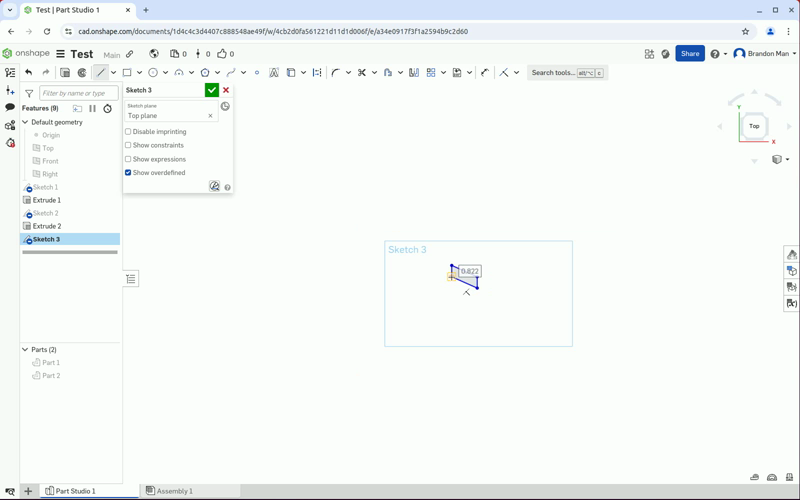
scroll(-6)
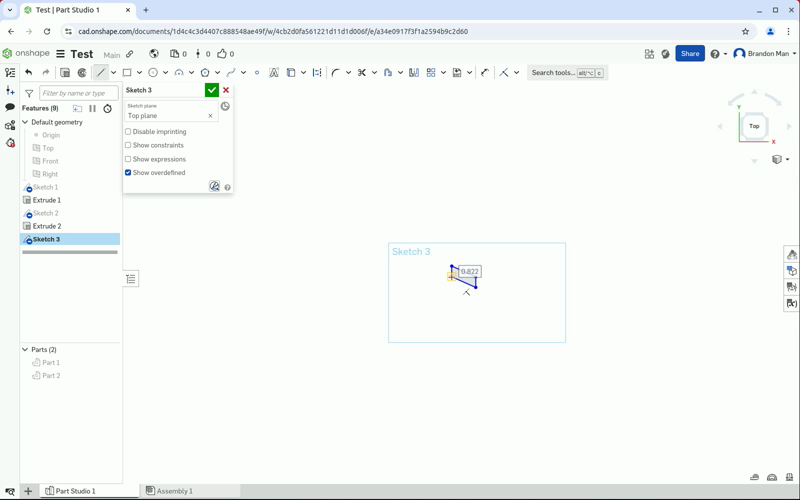
scroll(-6)
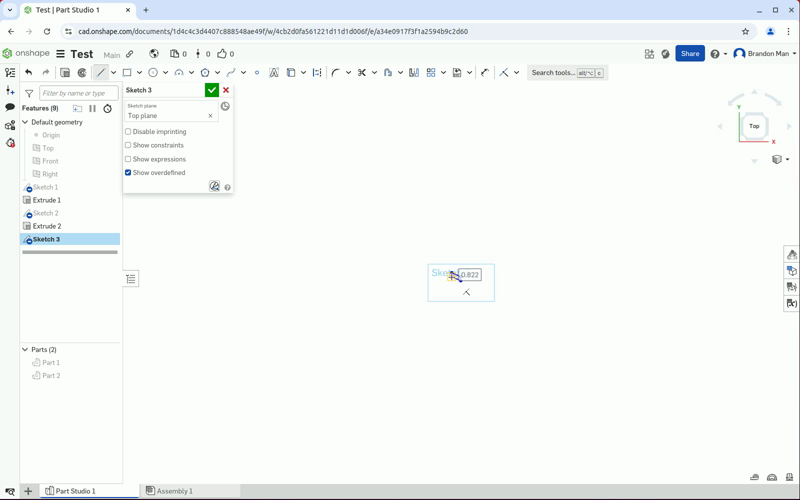
key(esc)
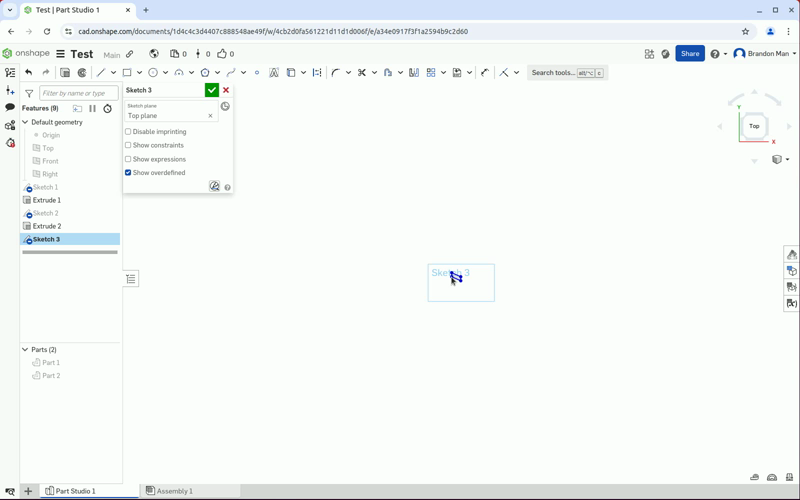
mouse_move(459, 276)
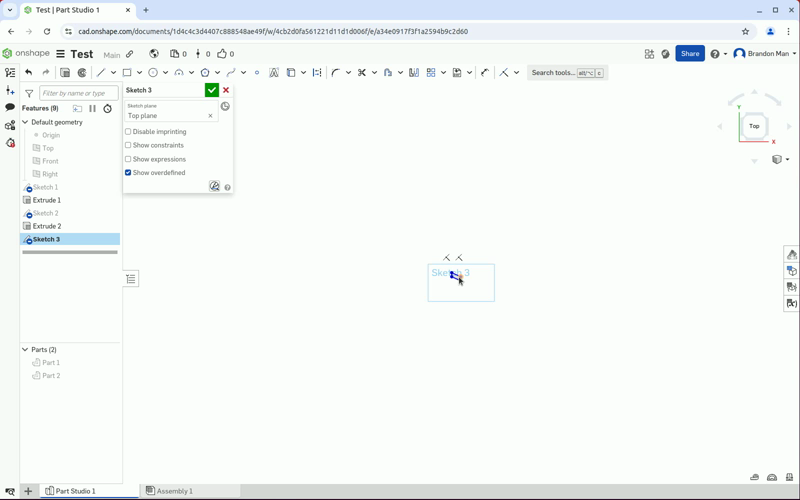
scroll(6)
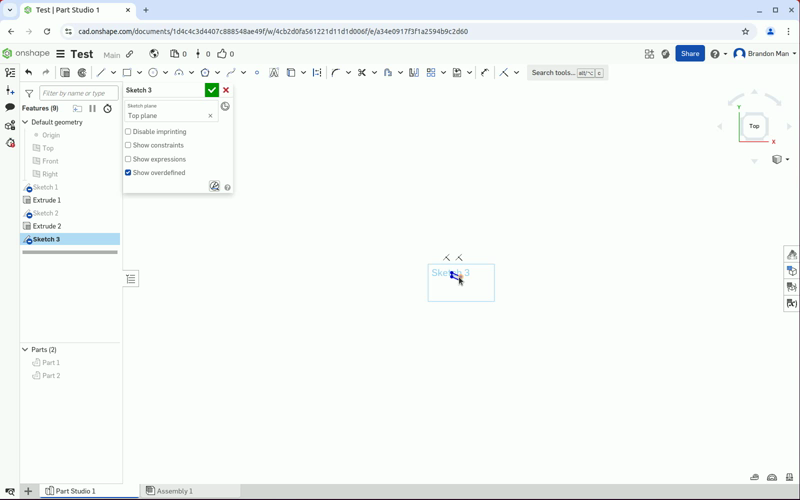
scroll(6)
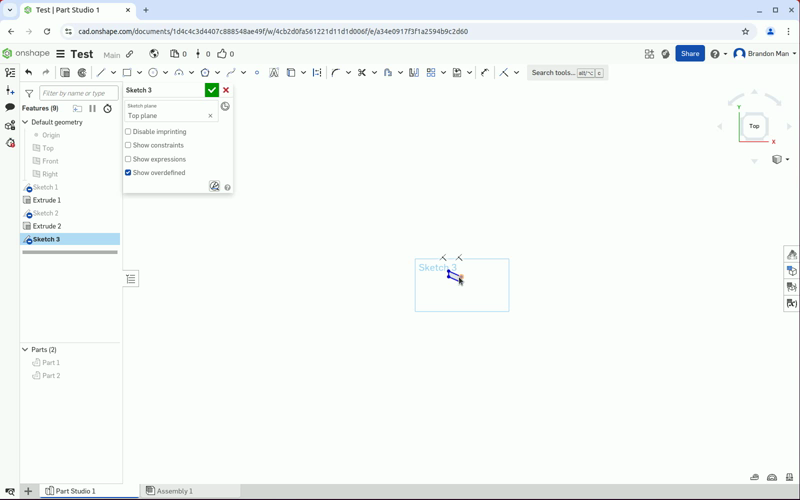
scroll(6)
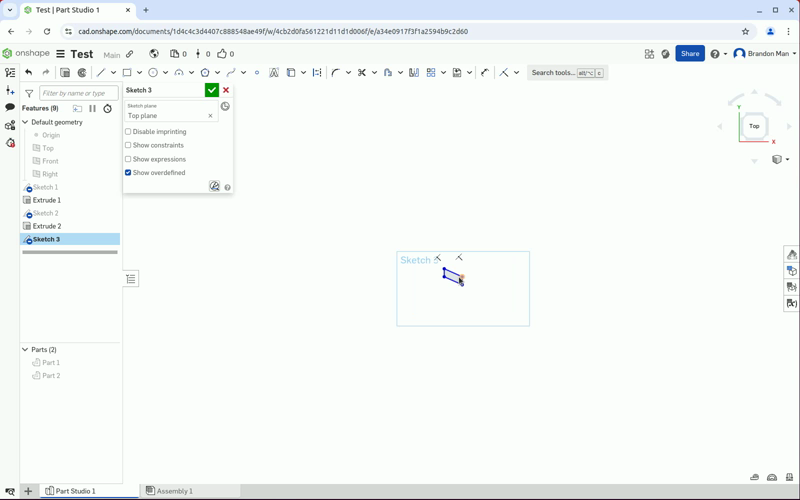
scroll(6)
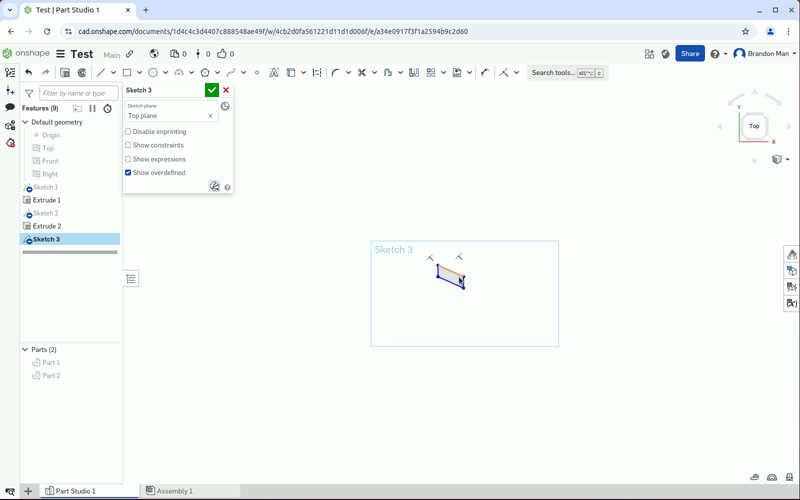
scroll(6)
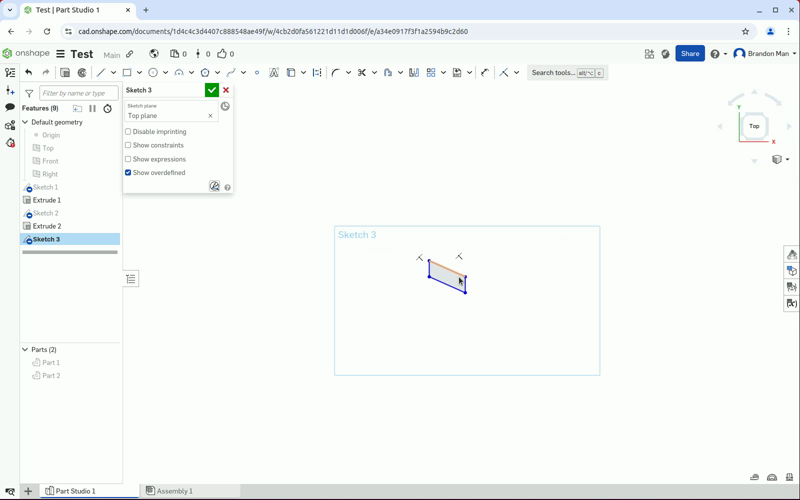
scroll(6)
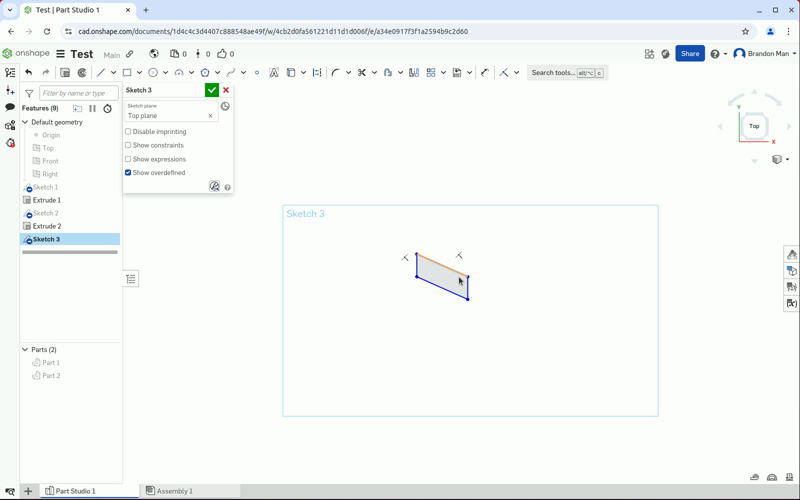
scroll(6)
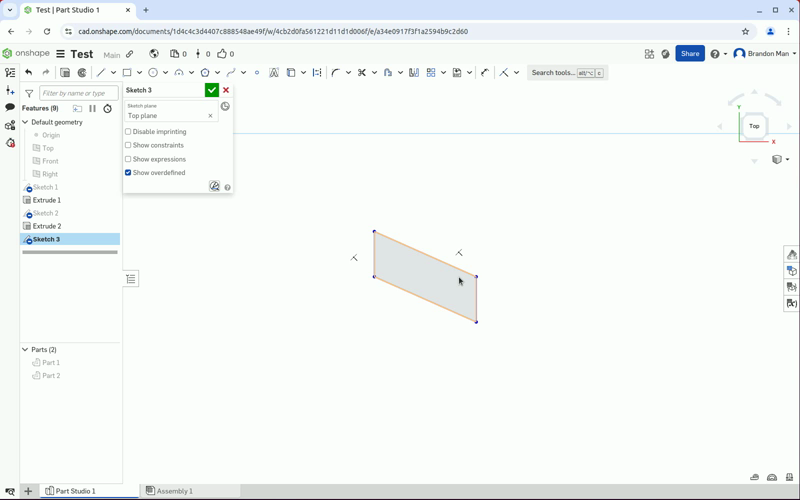
click(459, 276)
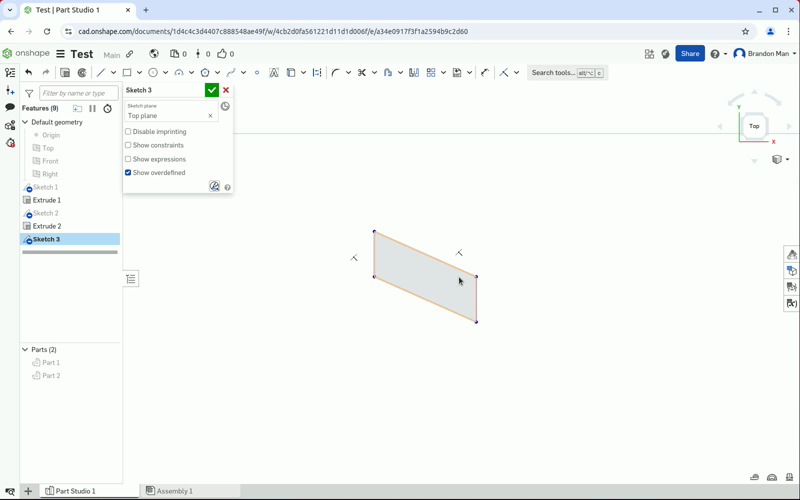
scroll(-6)
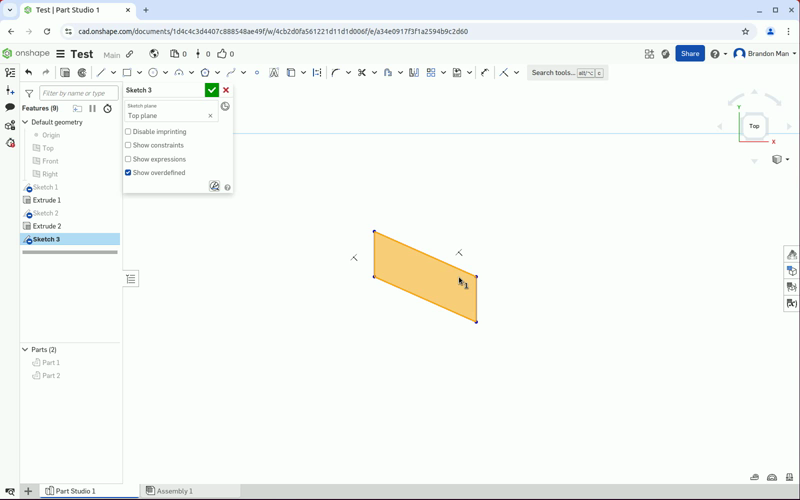
scroll(-6)
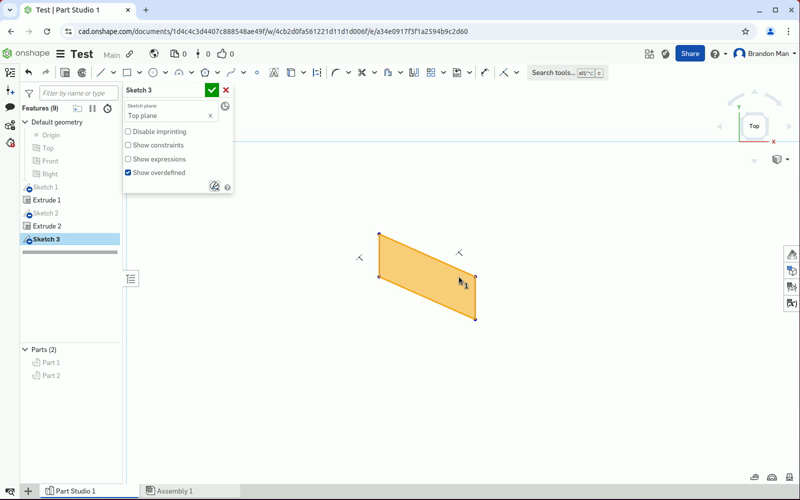
scroll(-6)
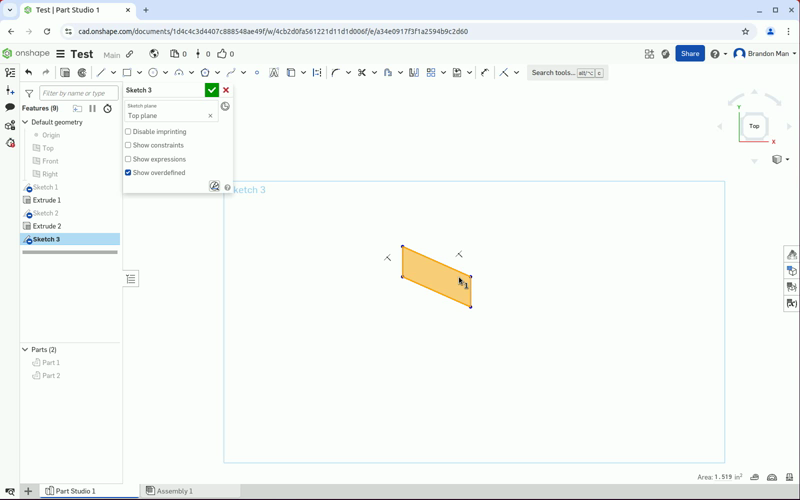
scroll(-6)
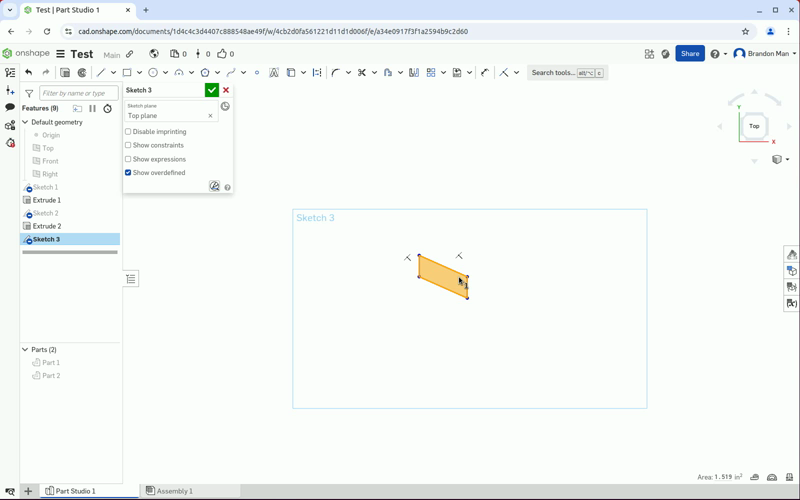
scroll(-6)
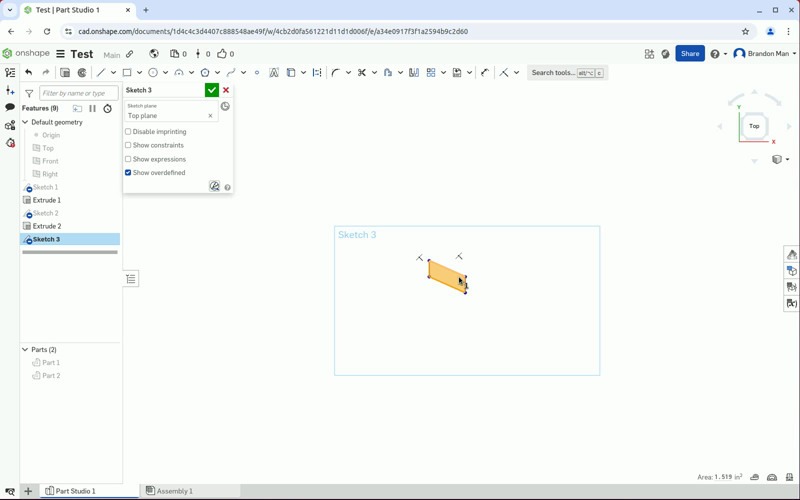
scroll(-6)
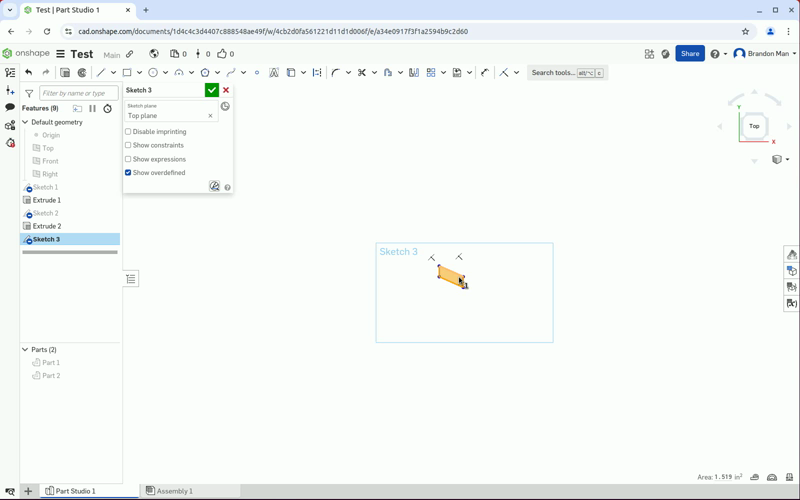
scroll(-6)
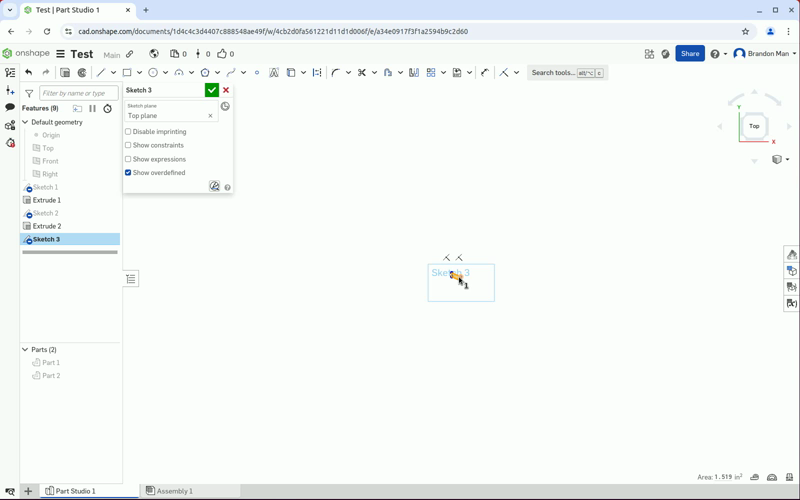
mouse_move(73, 352)
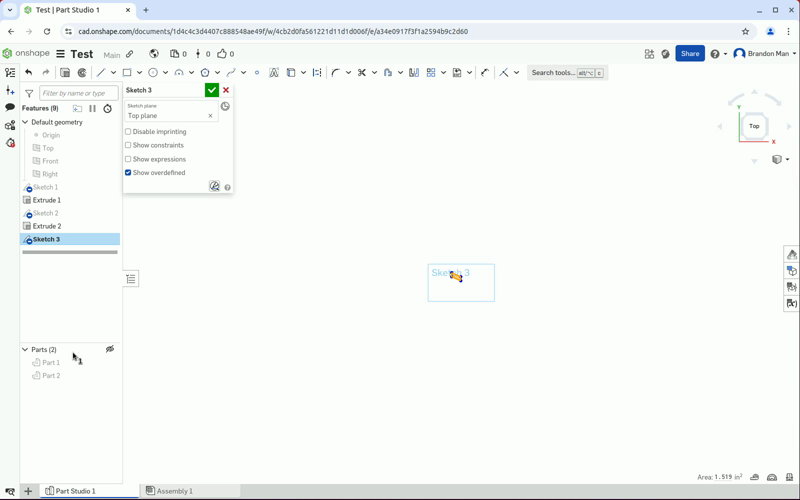
key(shift+y)
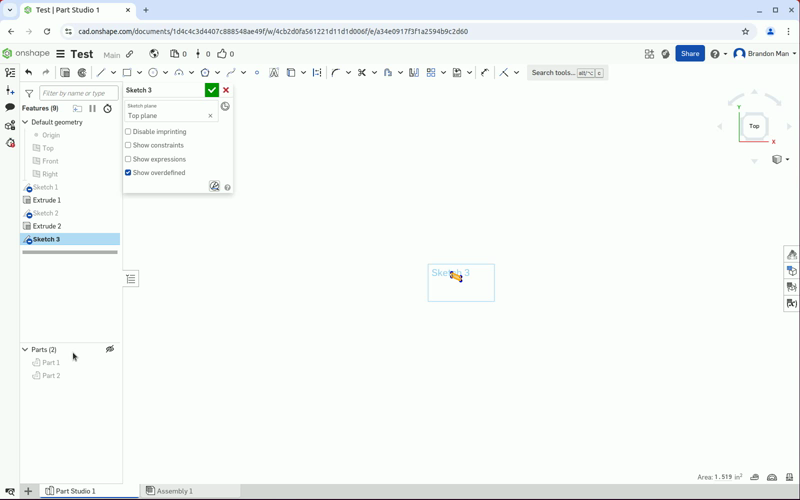
key(shift+e)
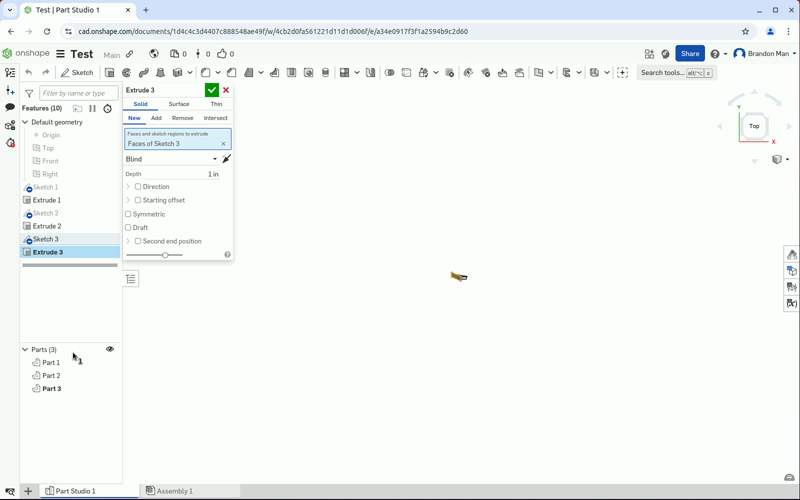
mouse_move(143, 106)
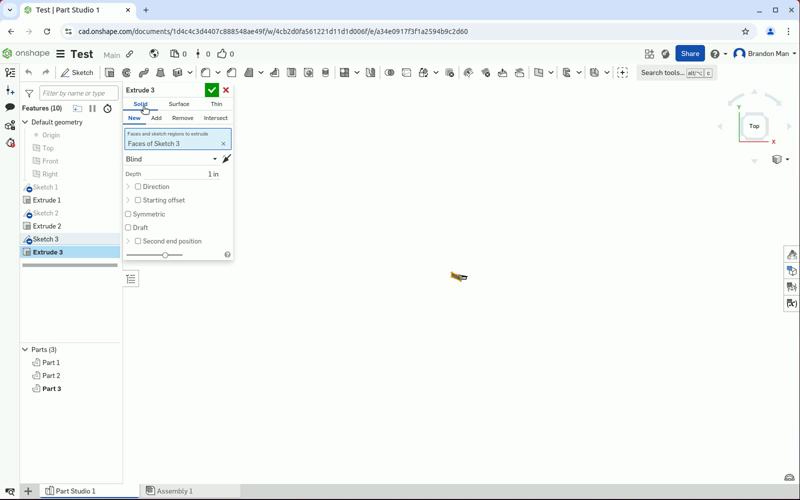
click(143, 106)
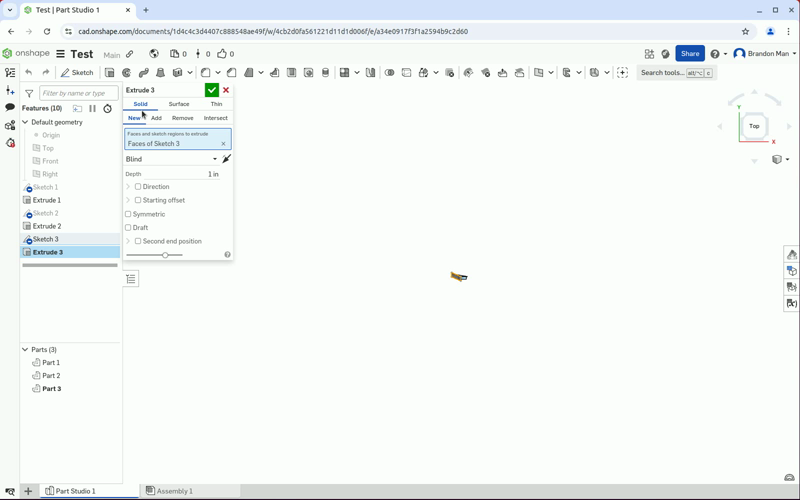
mouse_move(137, 120)
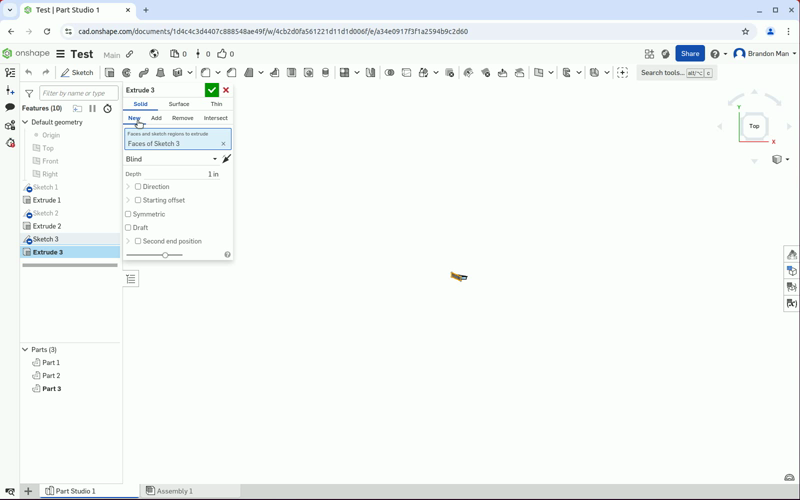
click(137, 120)
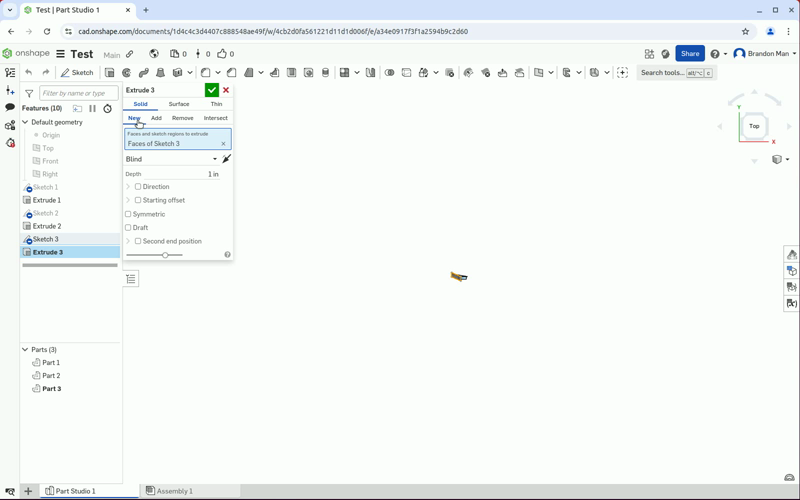
key(tab, 4)
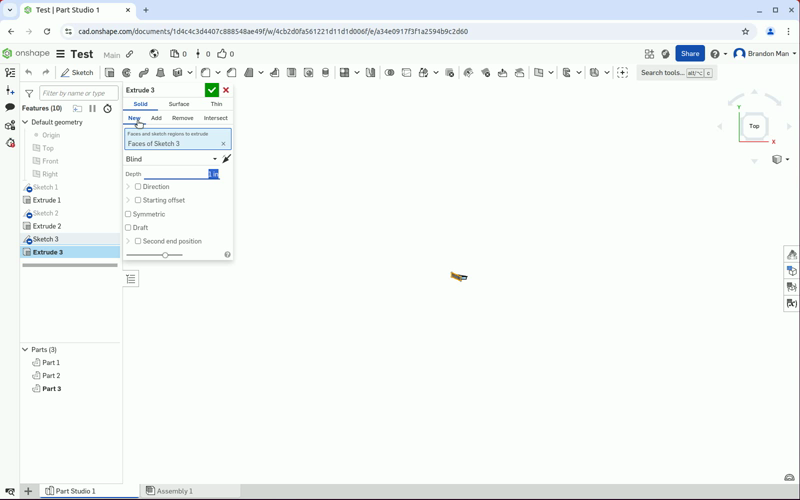
text(0.481)
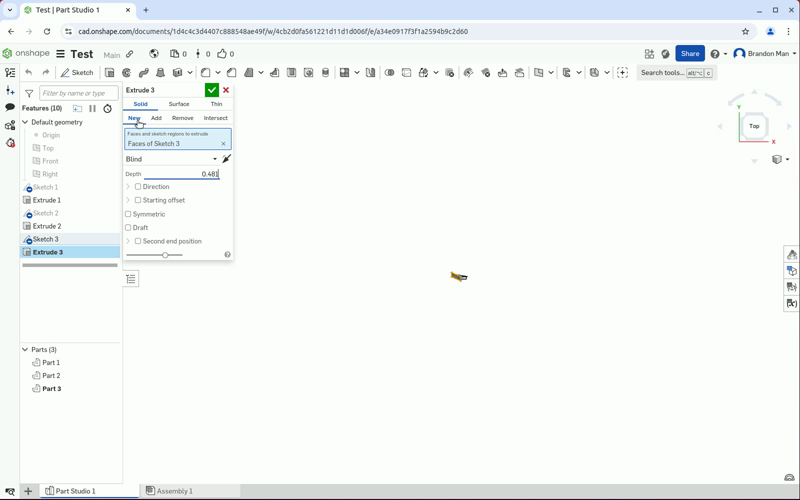
key(enter)
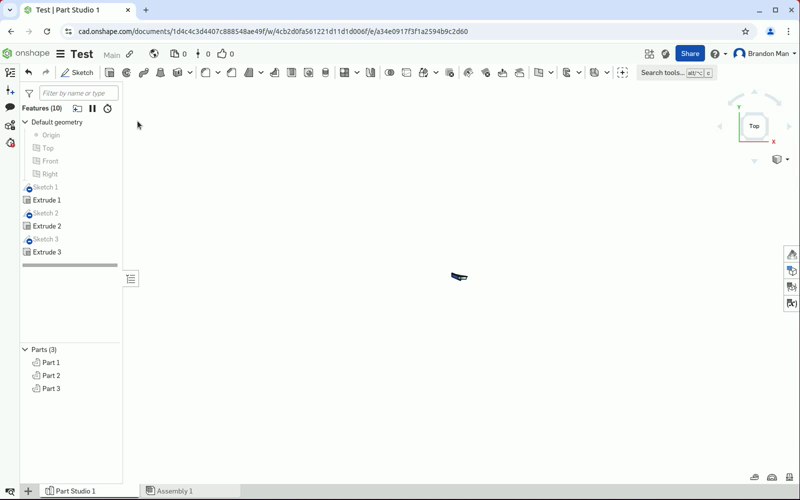
key(shift+h)
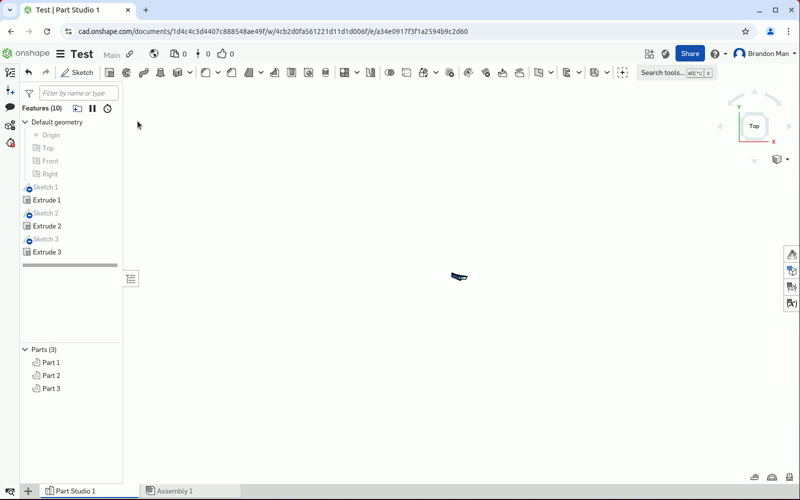
key(shift+h)
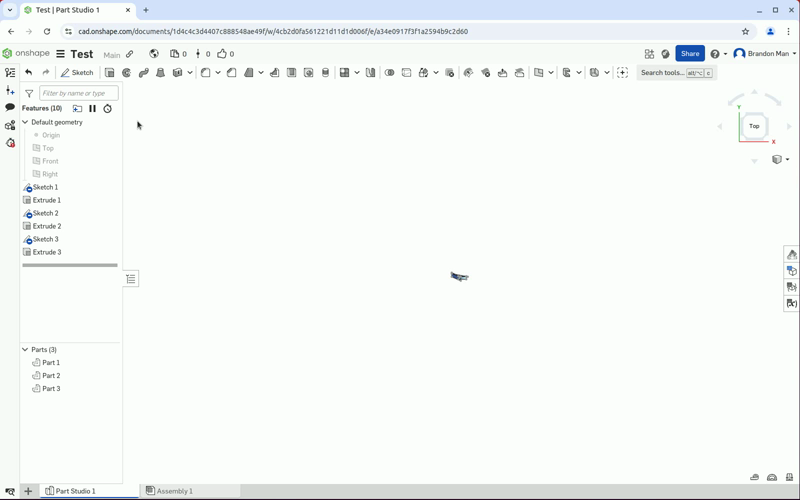
key(shift+7)
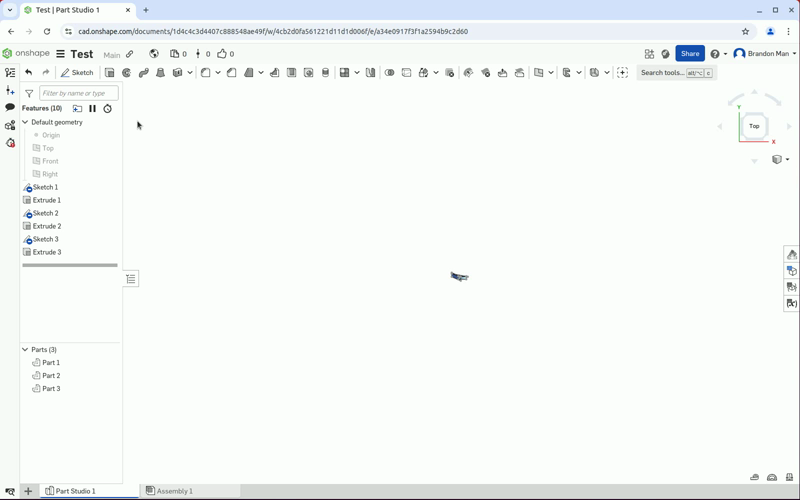
key(up, 3)
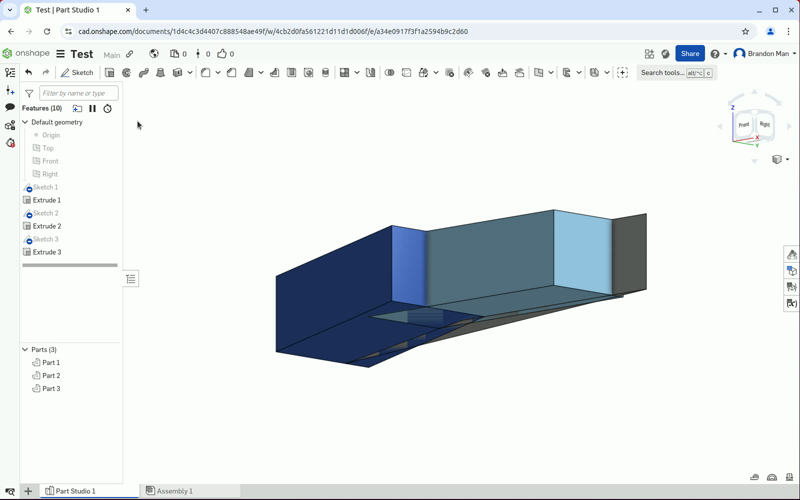
key(left, 3)
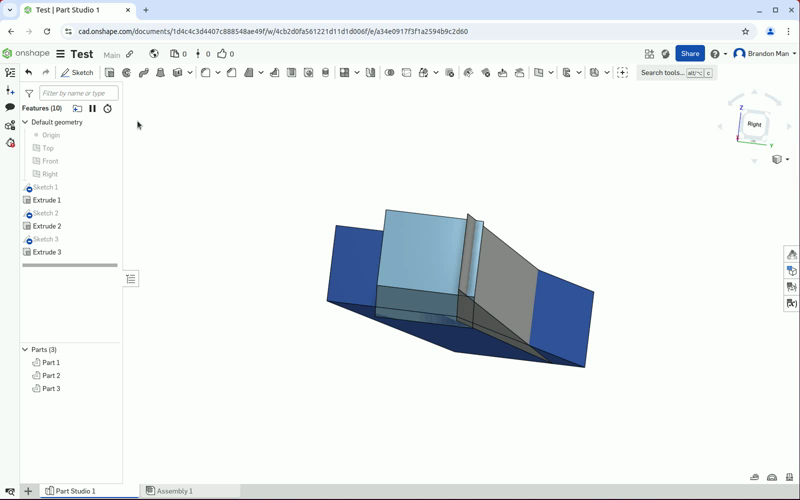
key(right, 3)
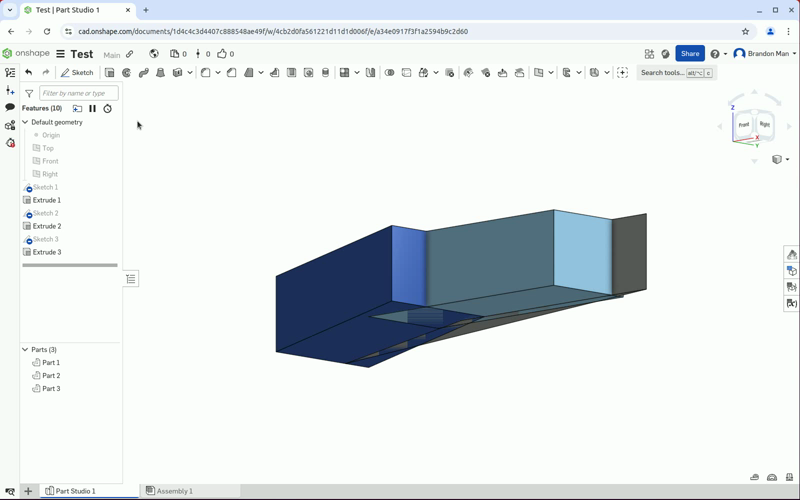
key(down, 3)
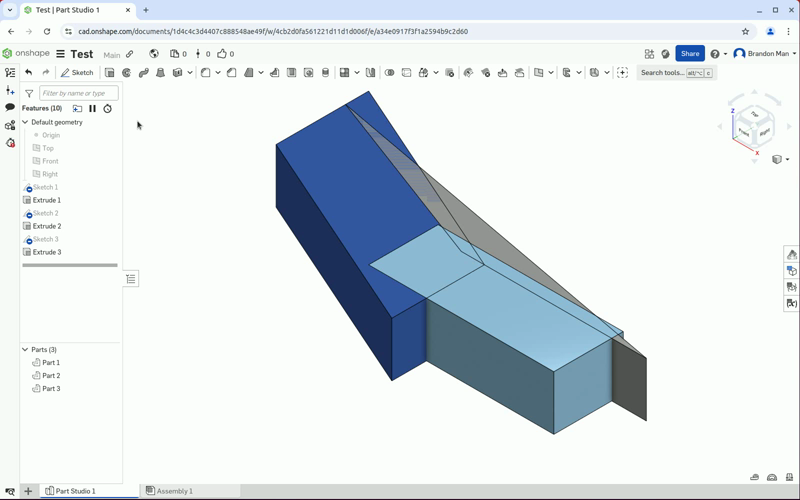
mouse_move(73, 189)
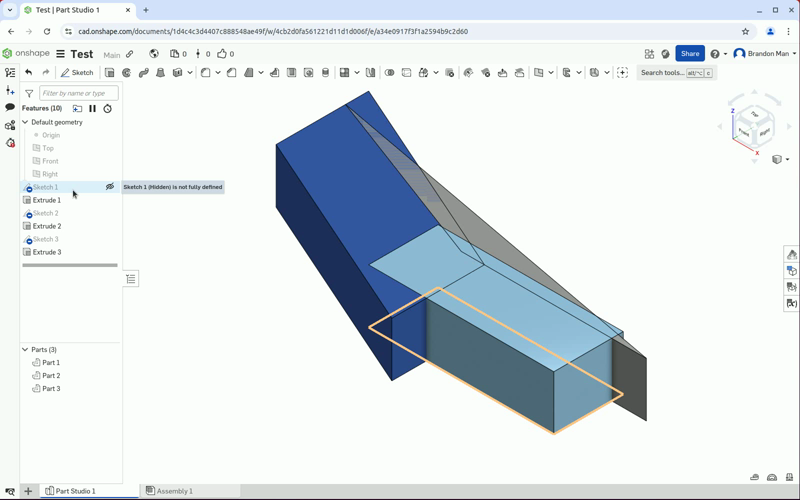
click(73, 189)